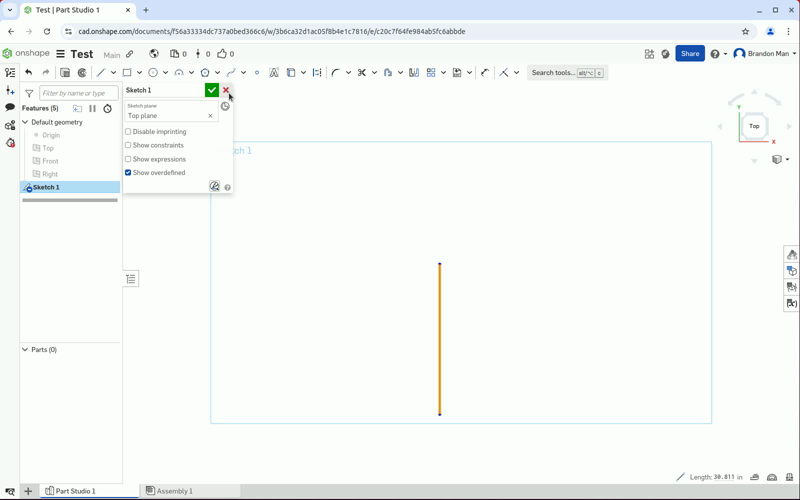
key(shift+h)
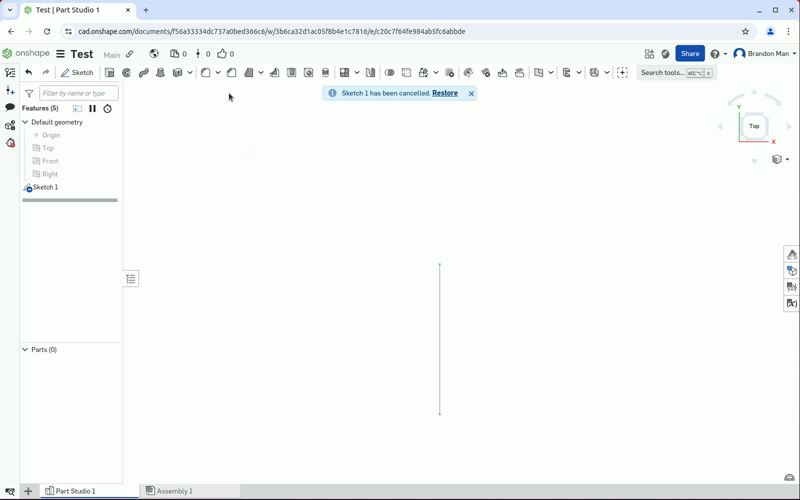
key(shift+s)
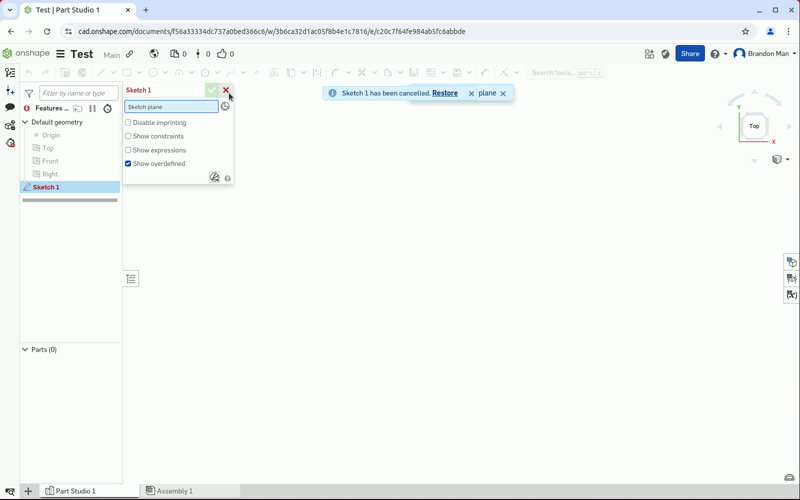
mouse_move(73, 150)
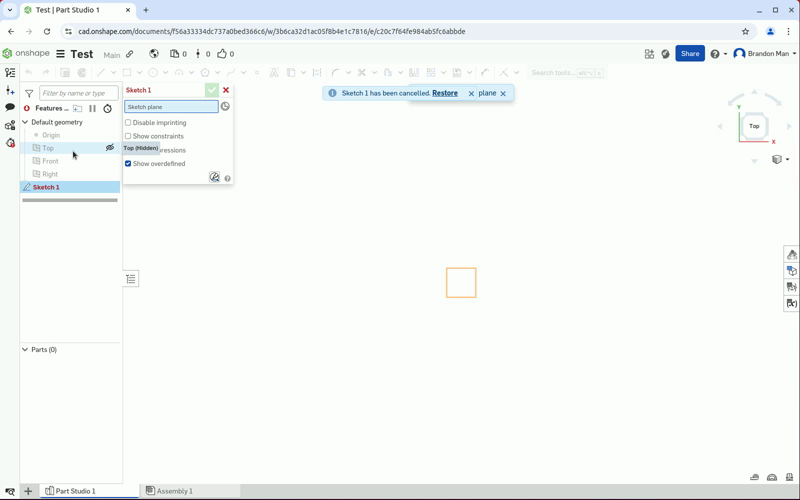
click(73, 150)
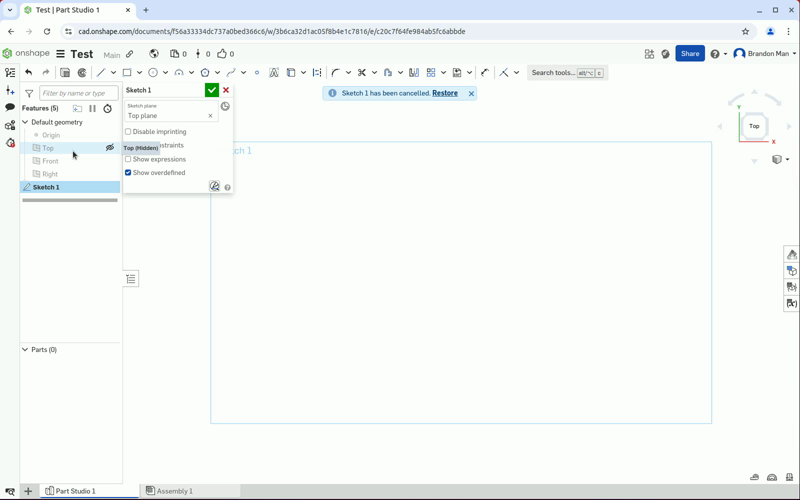
mouse_move(73, 352)
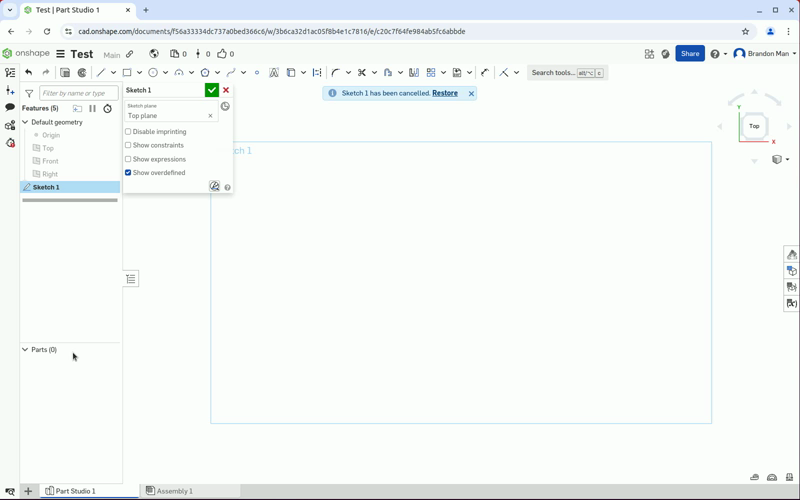
key(y)
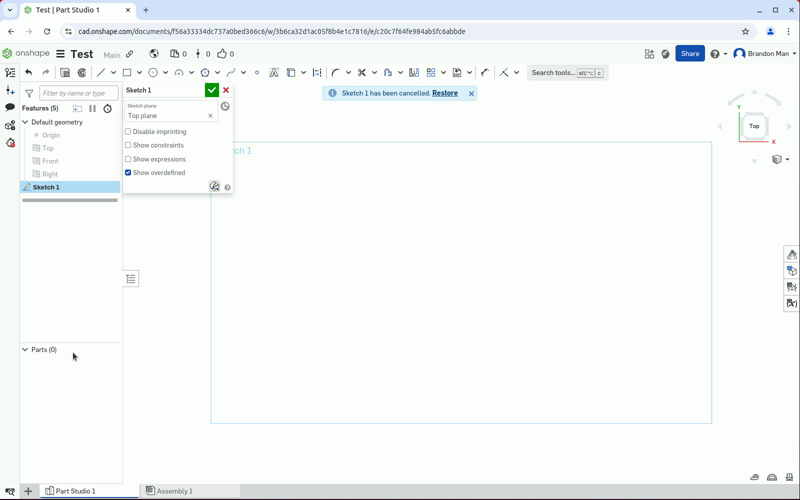
key(l)
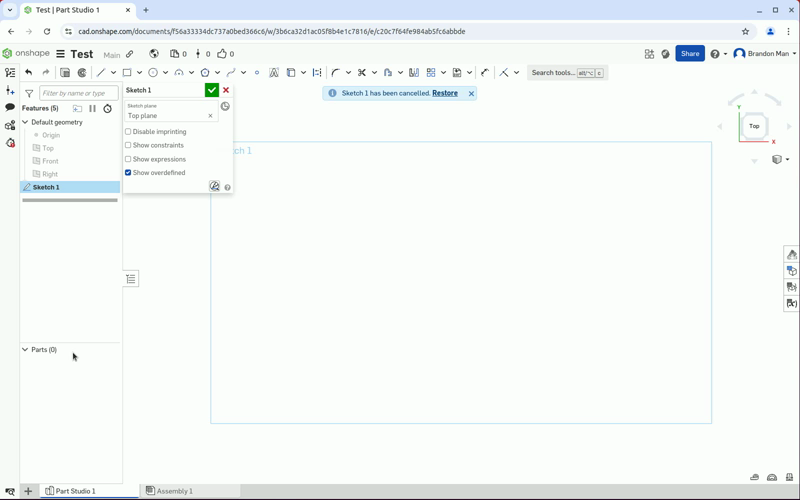
key_down(shift)
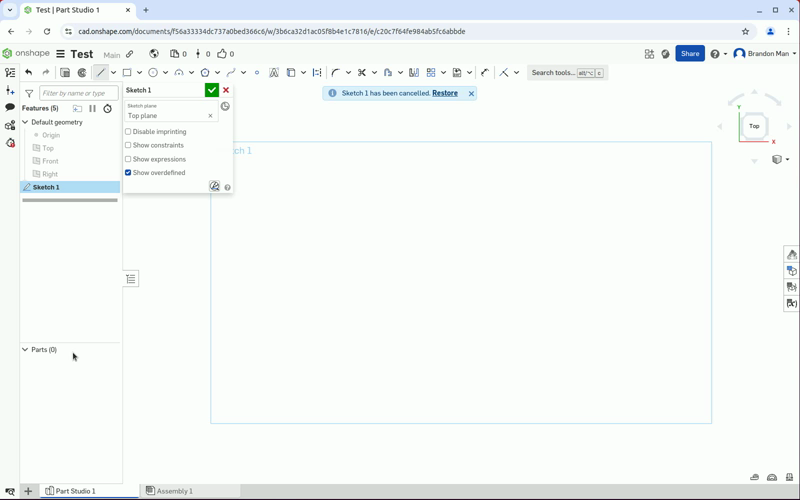
mouse_move(413, 395)
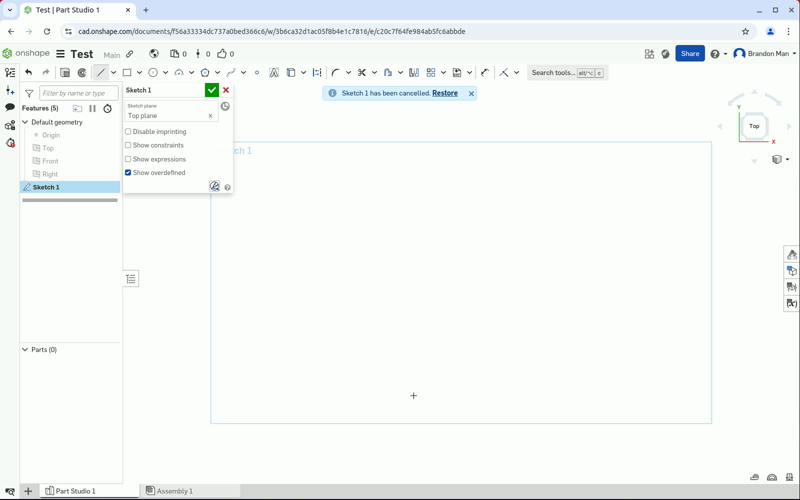
click(413, 395)
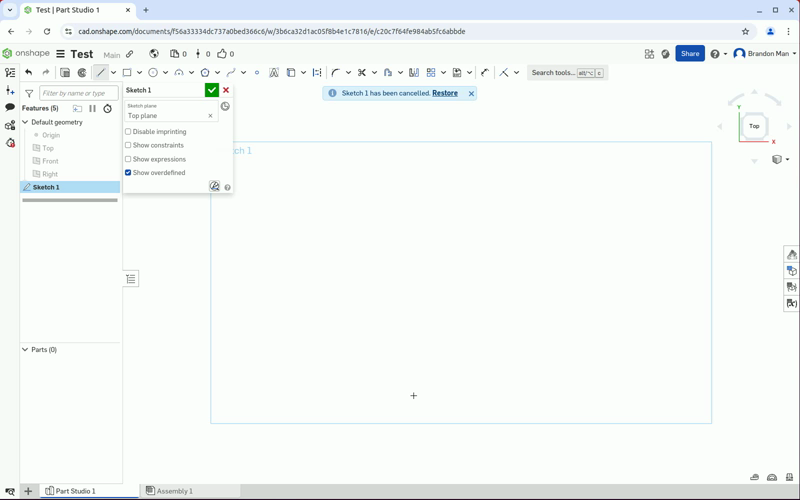
key_up(shift)
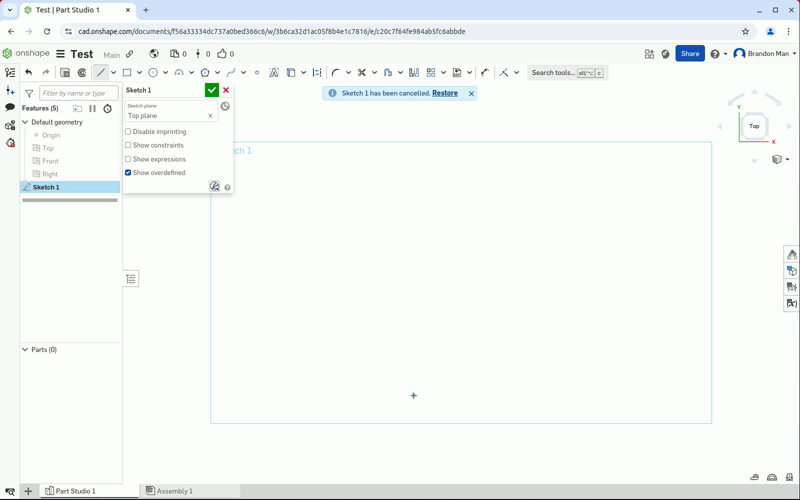
key_down(shift)
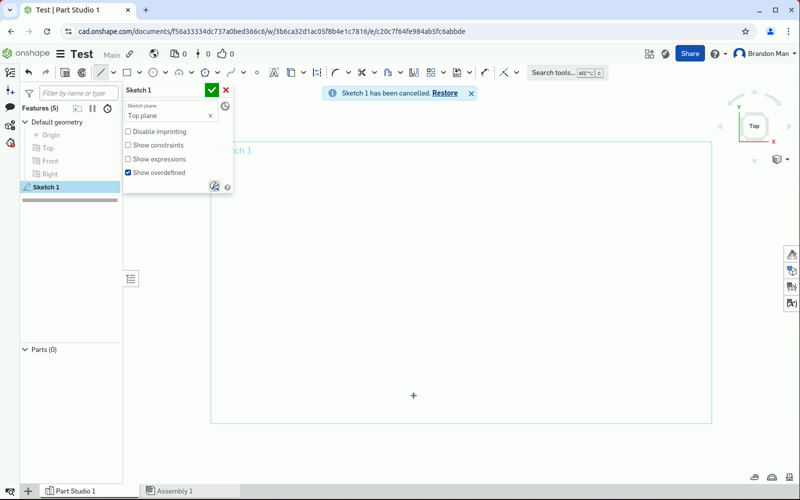
mouse_move(527, 395)
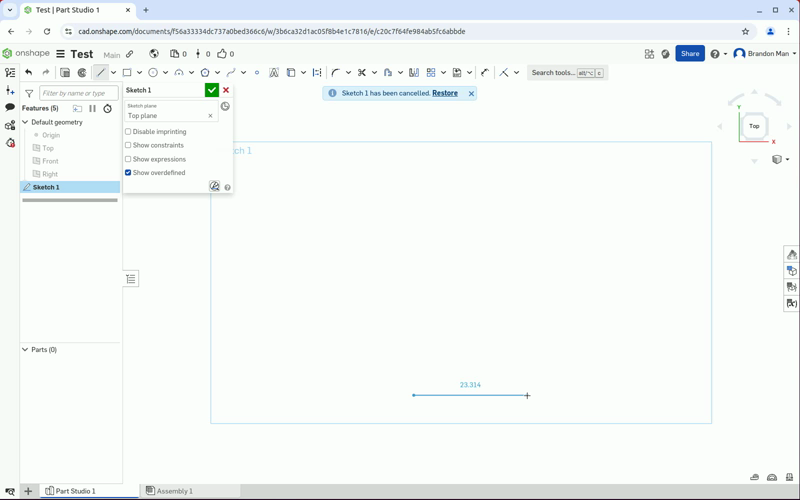
click(527, 395)
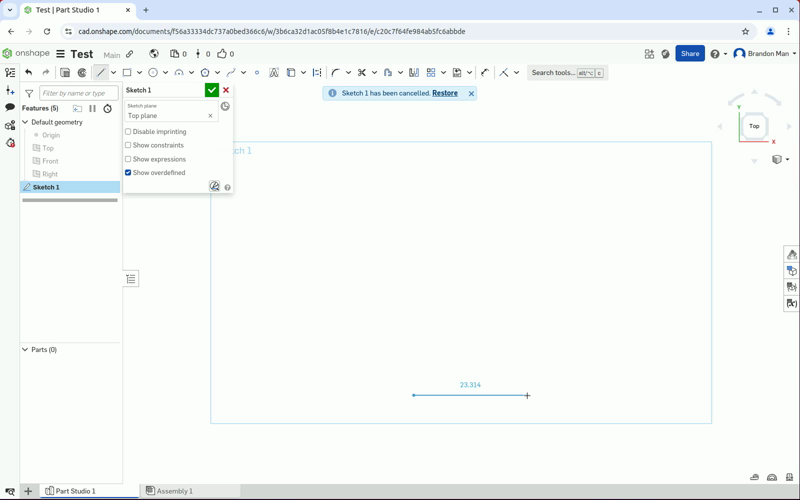
key_up(shift)
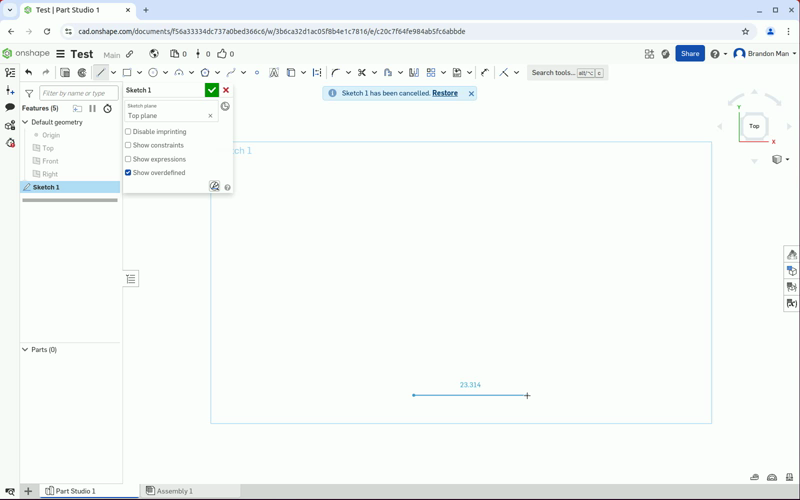
key_down(shift)
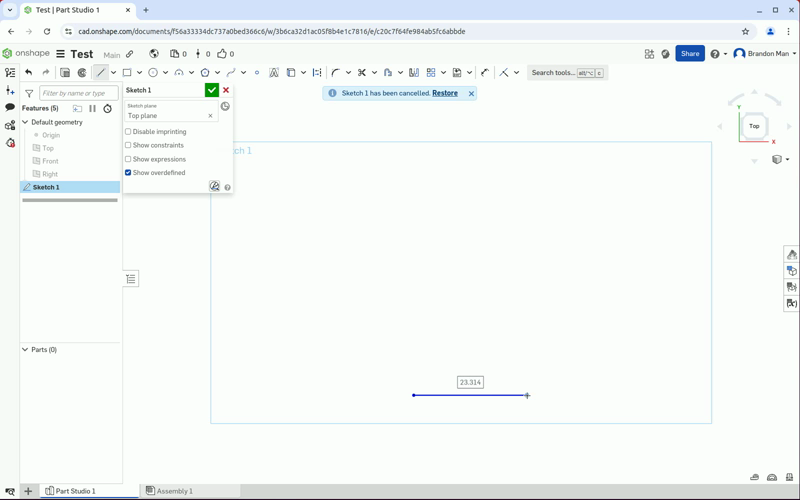
mouse_move(527, 171)
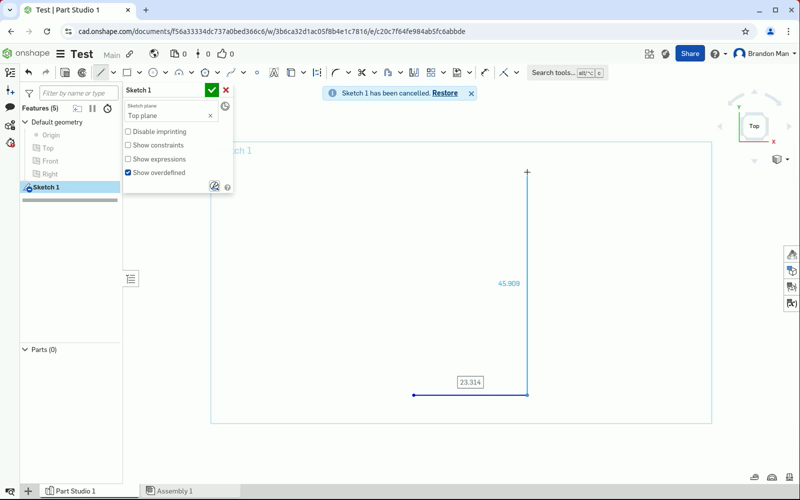
click(527, 171)
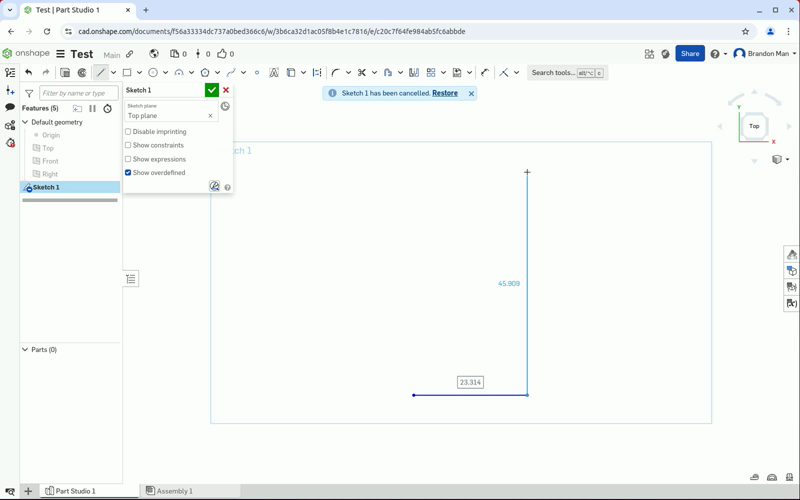
key_up(shift)
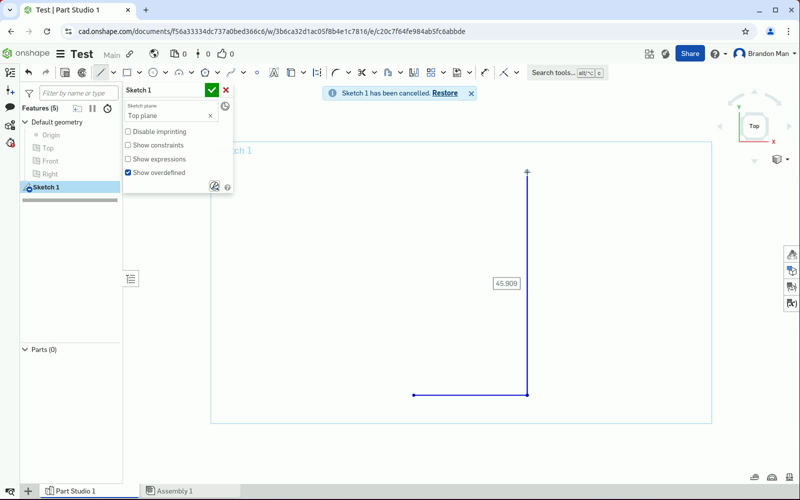
key_down(shift)
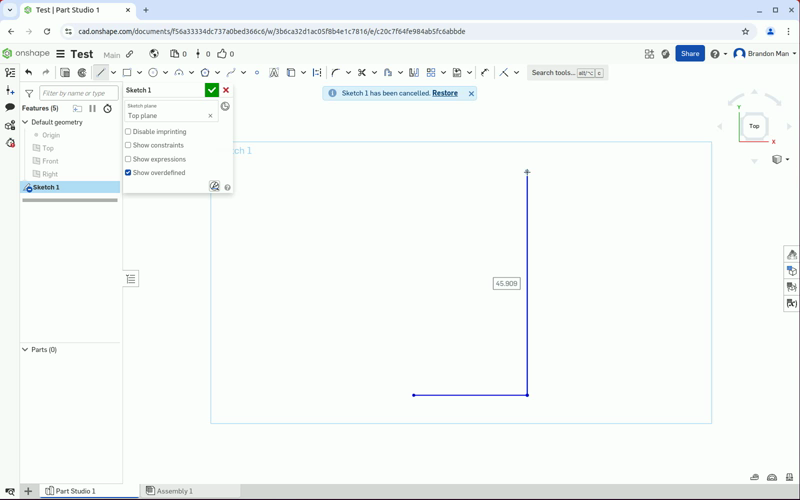
mouse_move(413, 171)
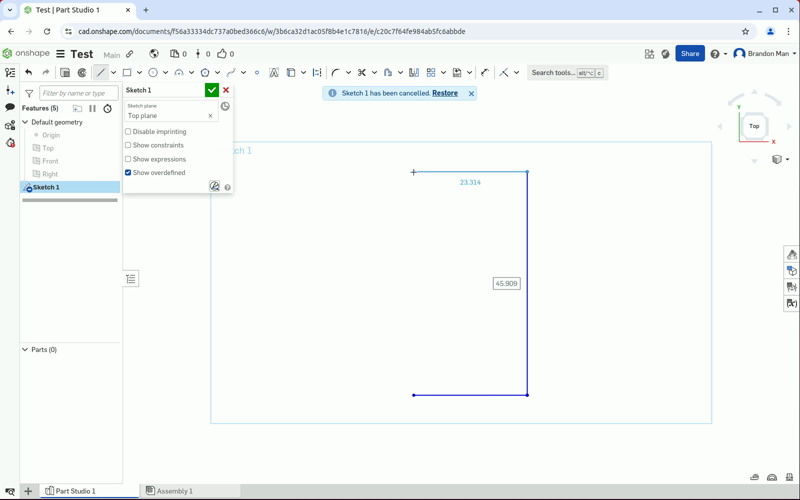
click(413, 171)
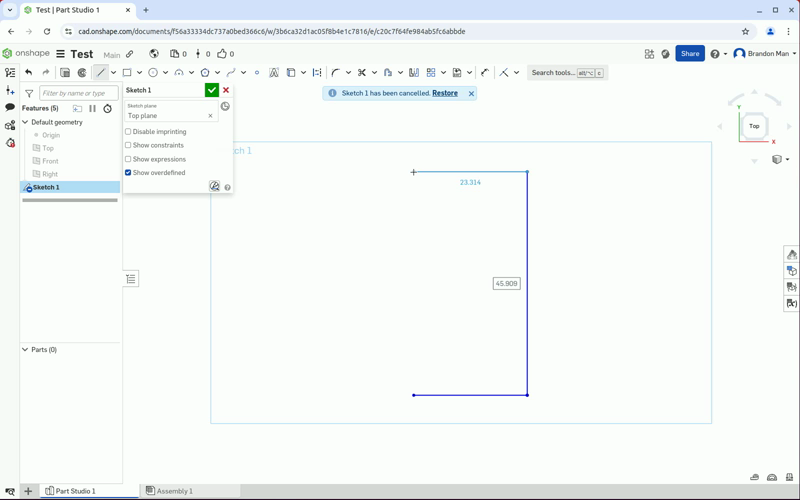
key_up(shift)
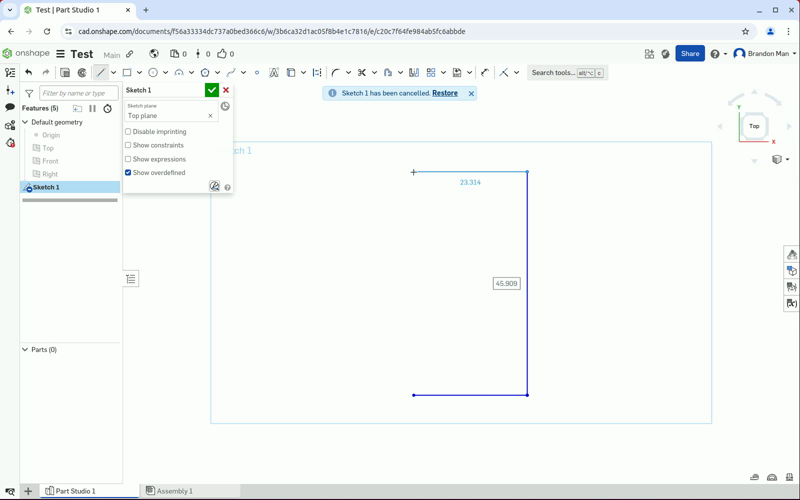
key_down(shift)
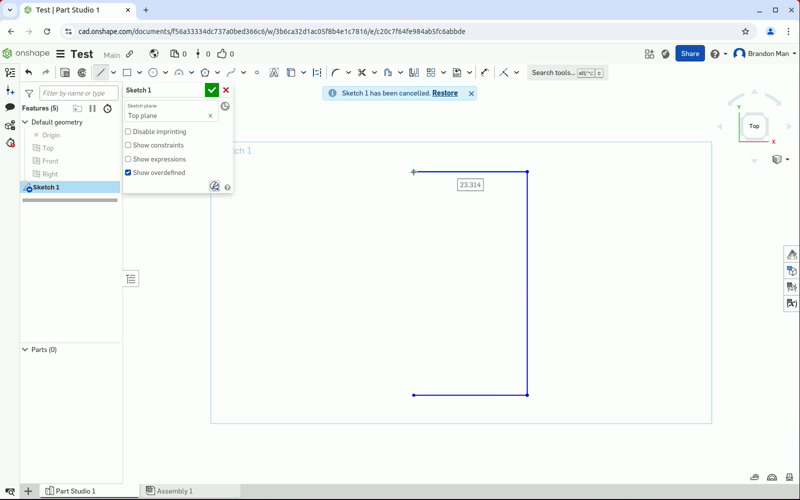
mouse_move(413, 395)
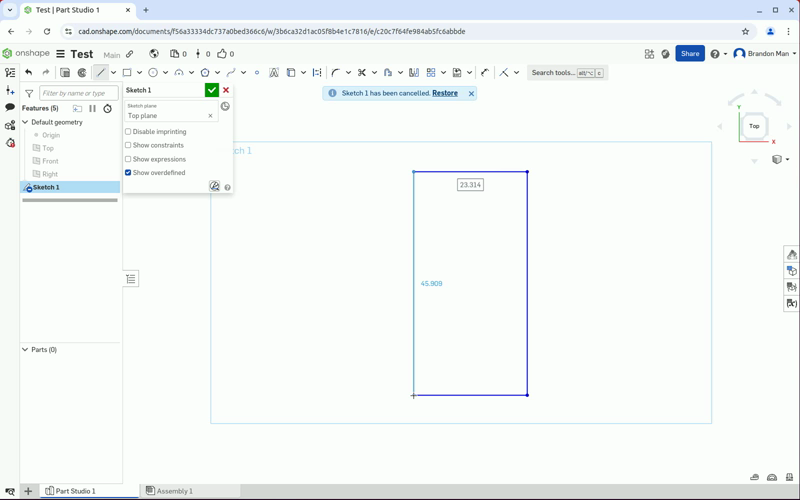
key_up(shift)
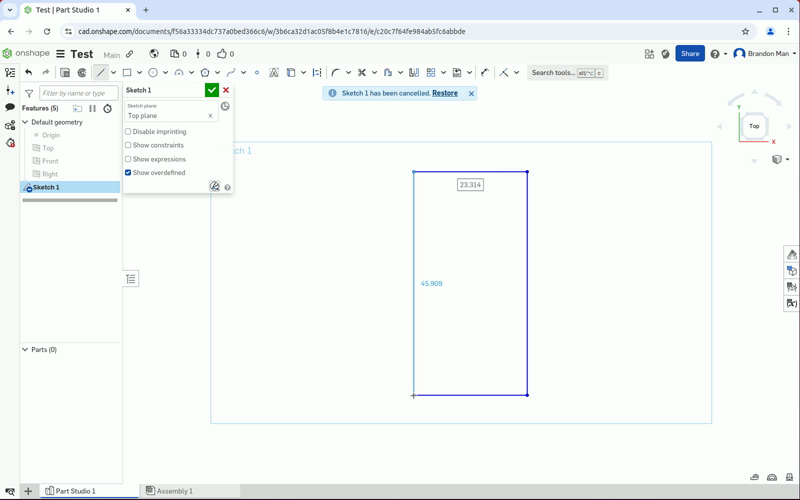
click(413, 395)
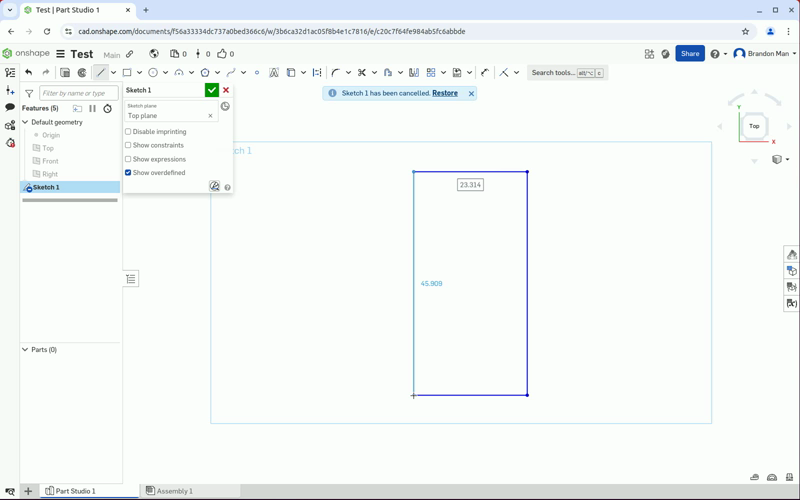
key(esc)
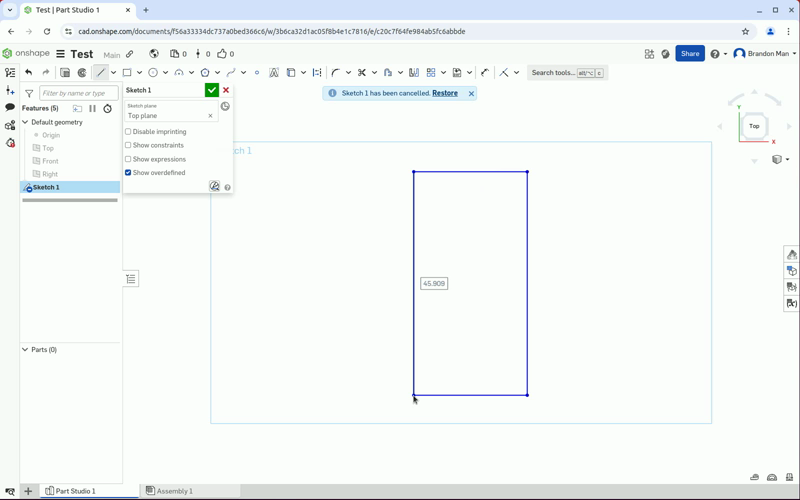
mouse_move(480, 243)
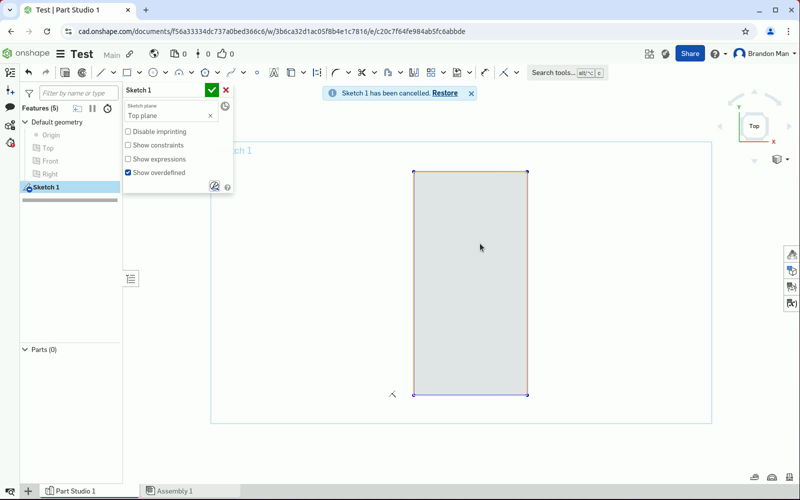
click(480, 243)
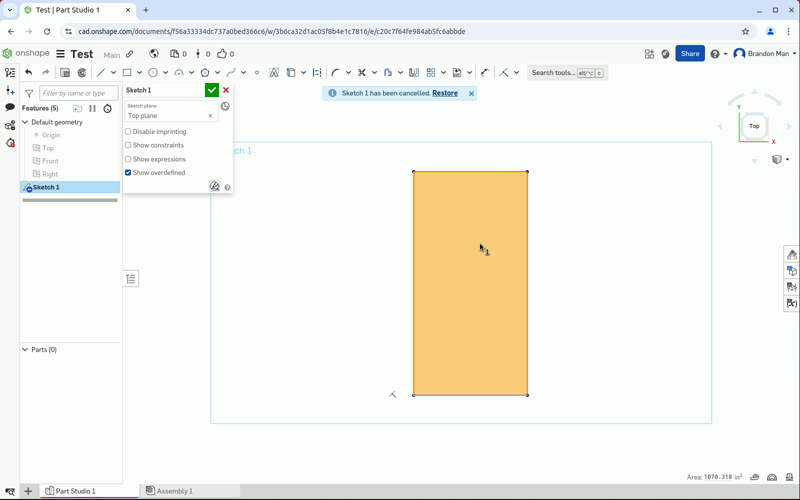
mouse_move(73, 352)
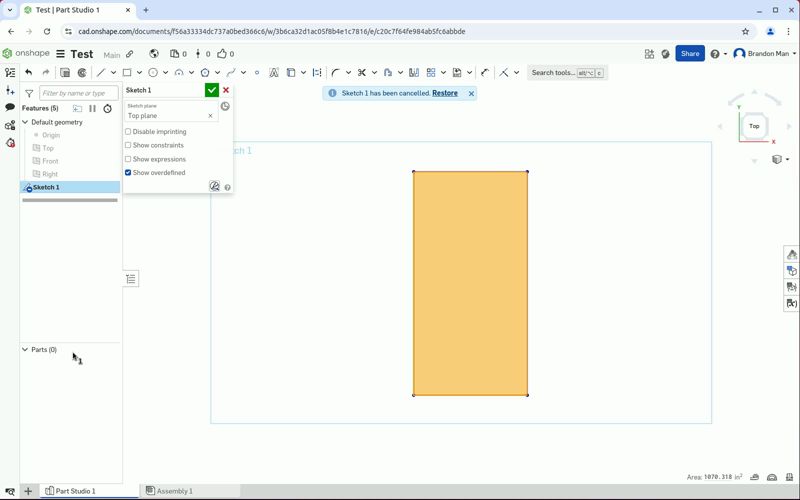
key(shift+y)
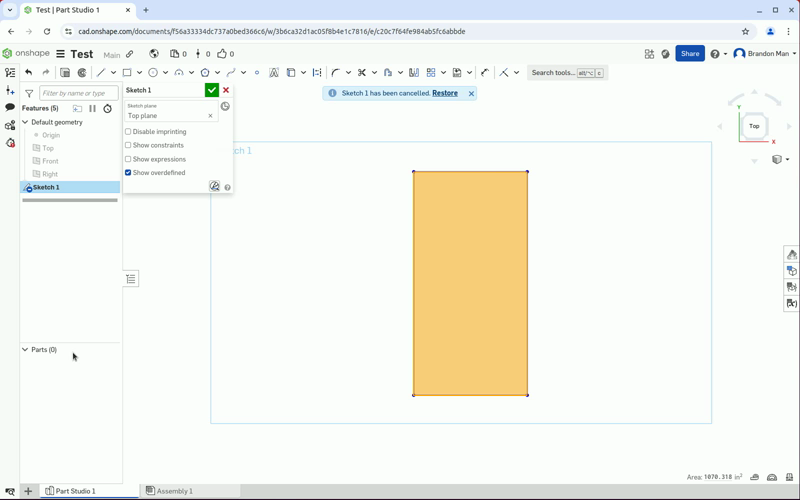
key(shift+e)
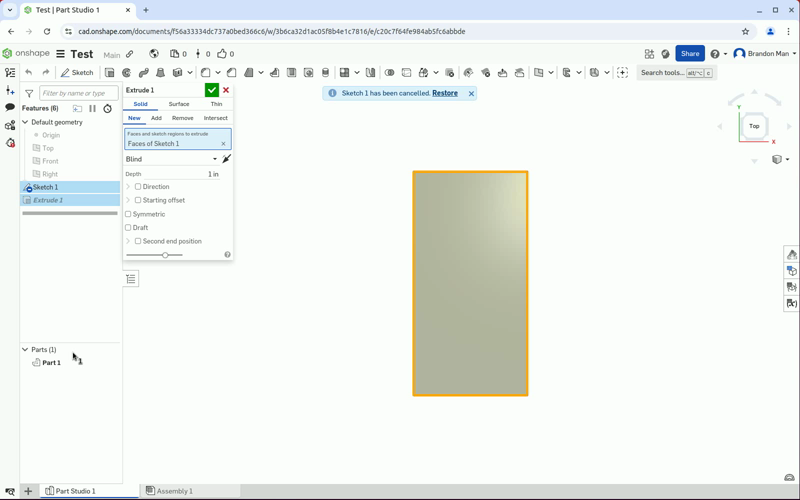
mouse_move(143, 106)
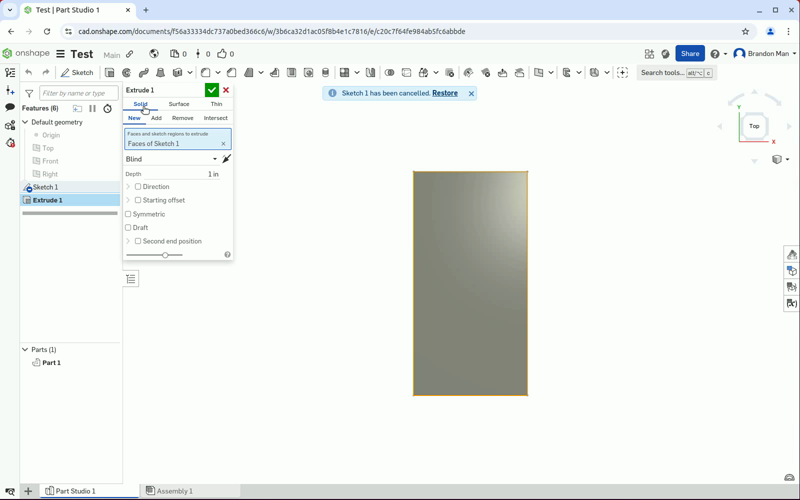
click(143, 106)
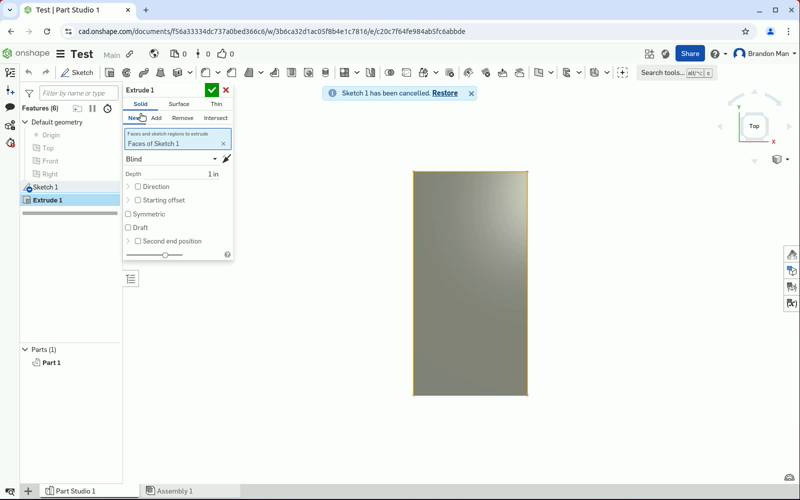
mouse_move(137, 120)
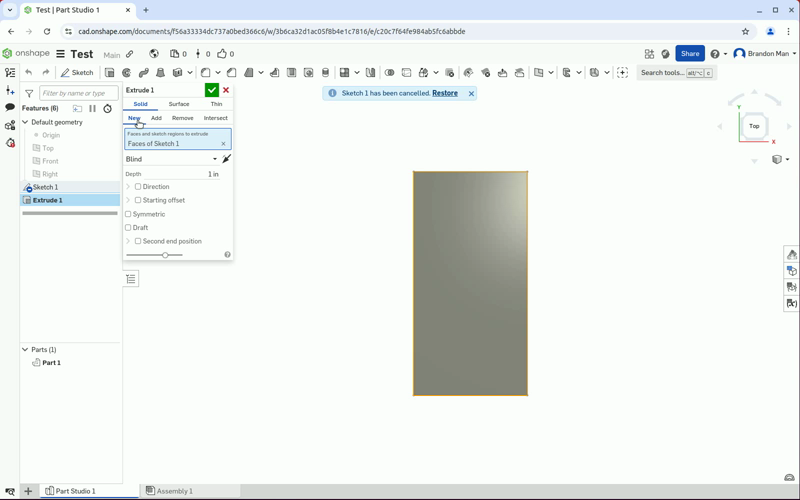
click(137, 120)
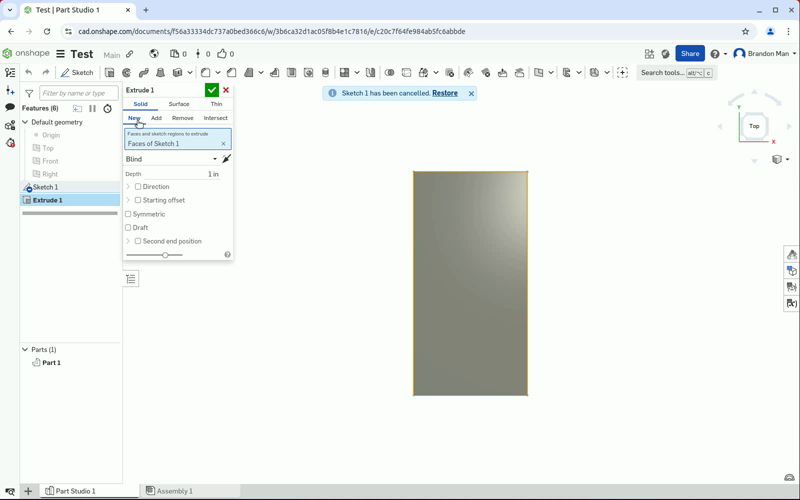
key(tab, 4)
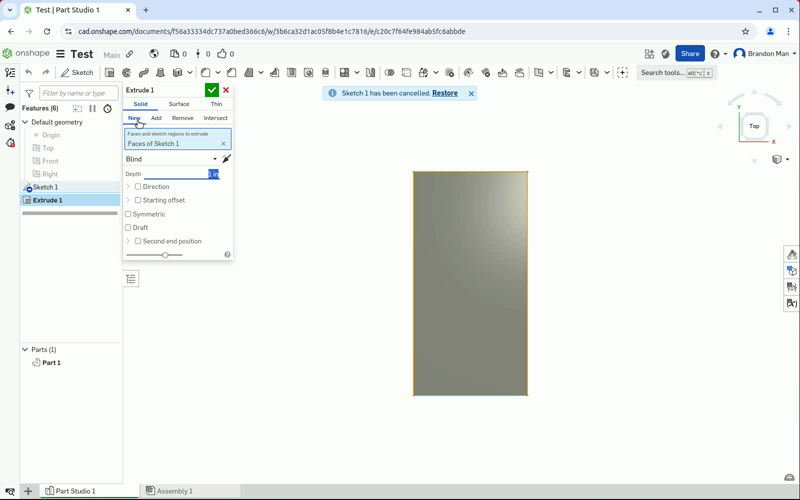
text(23.108)
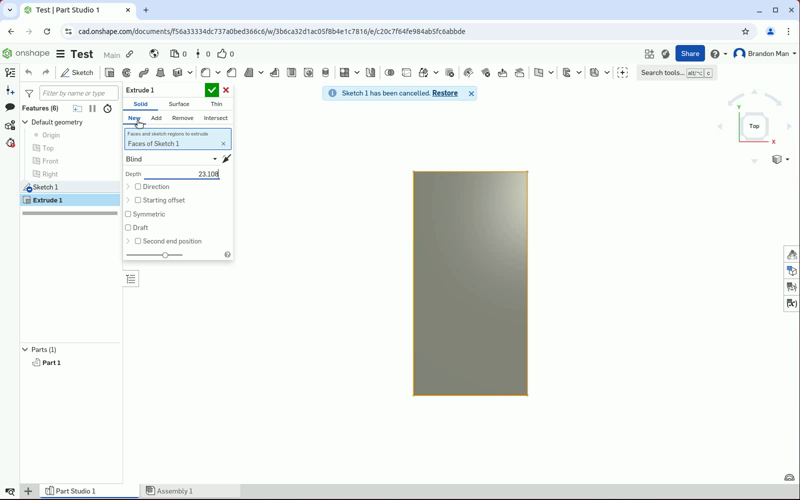
key(enter)
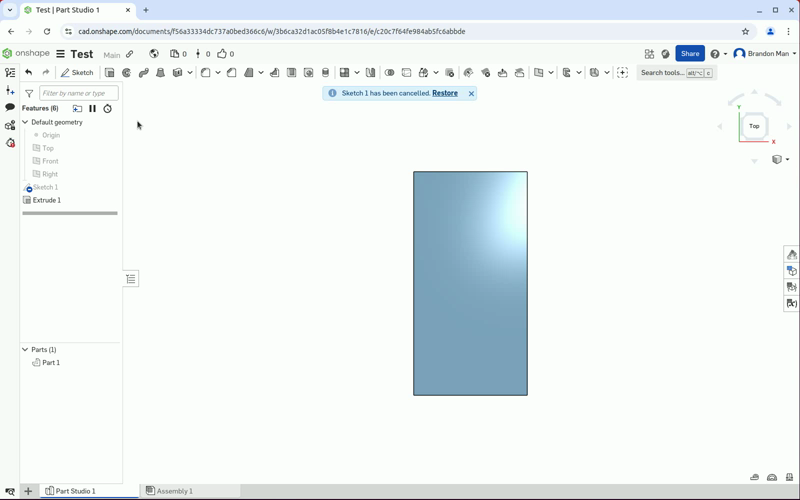
key(shift+h)
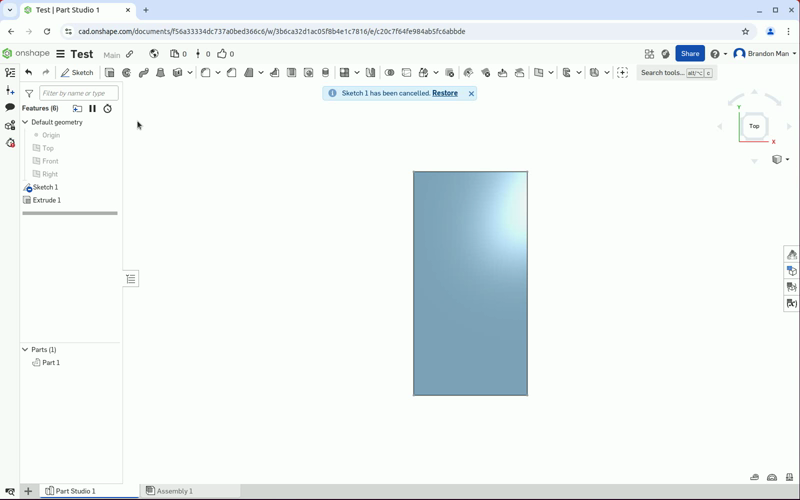
key(shift+h)
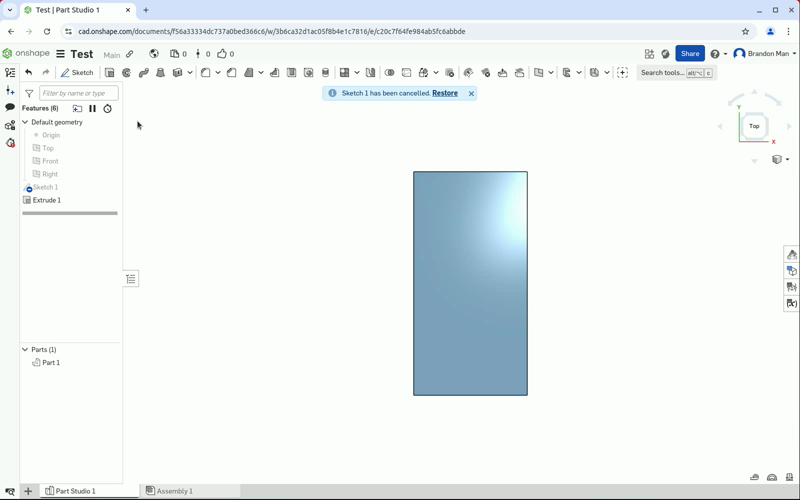
mouse_move(73, 189)
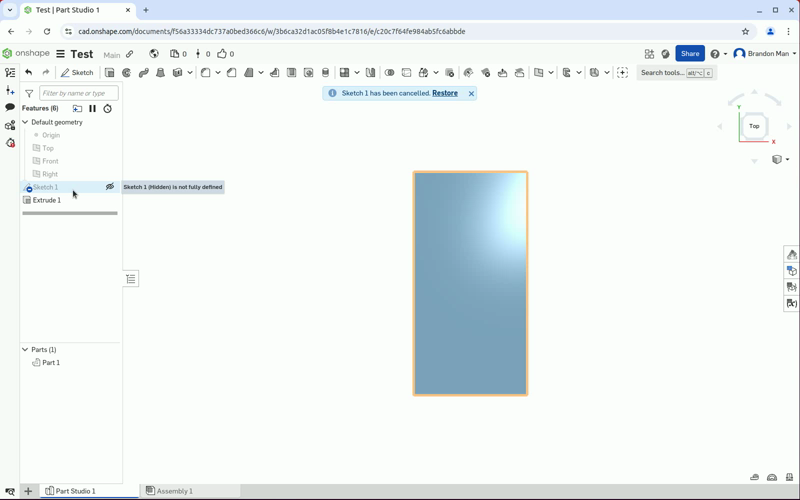
click(73, 189)
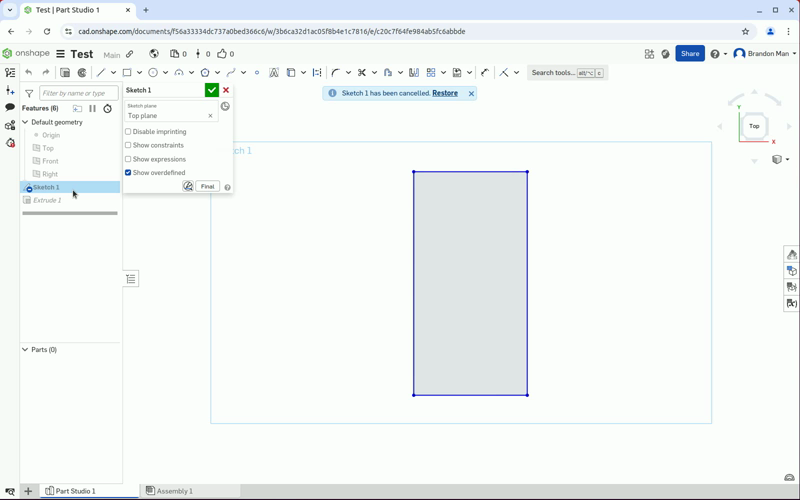
mouse_move(229, 92)
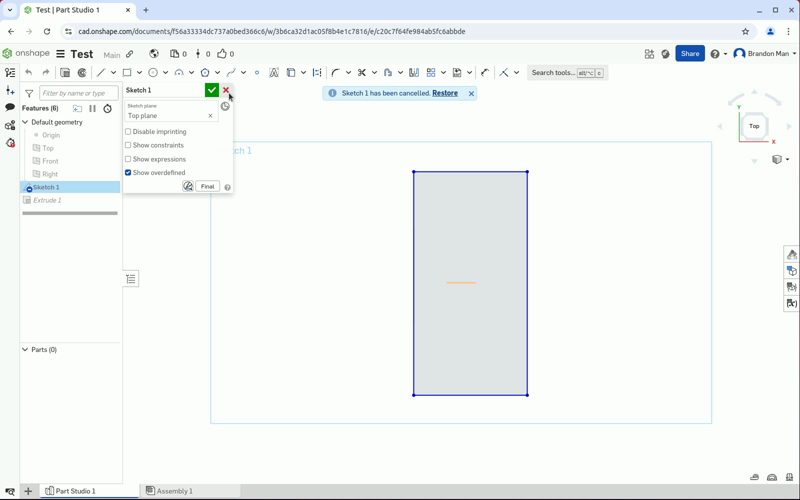
click(229, 92)
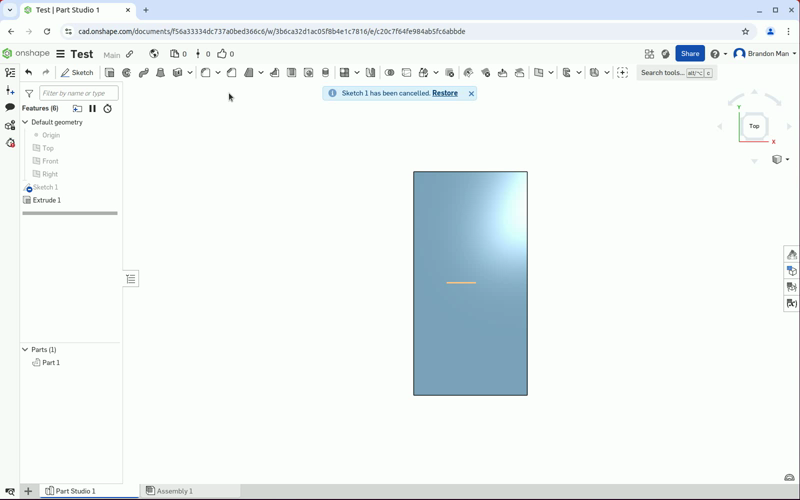
mouse_move(73, 352)
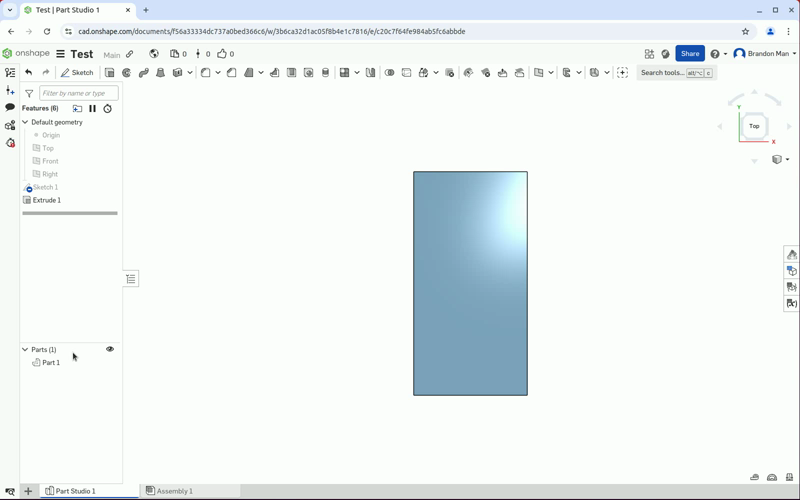
key(y)
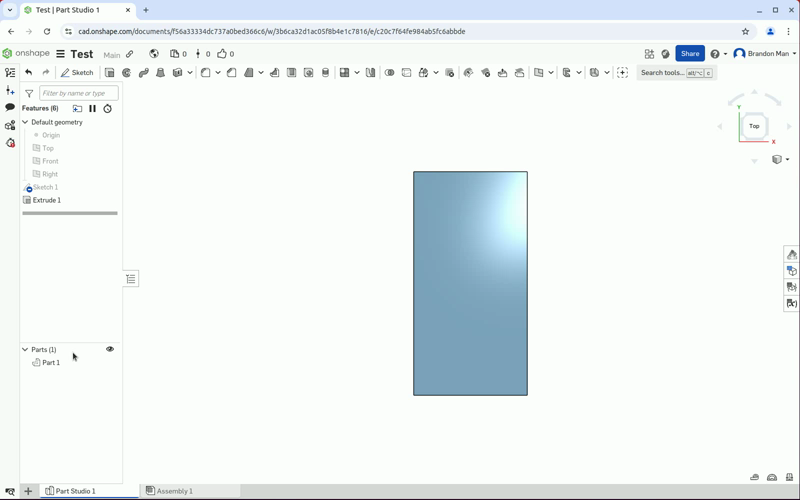
key(shift+p)
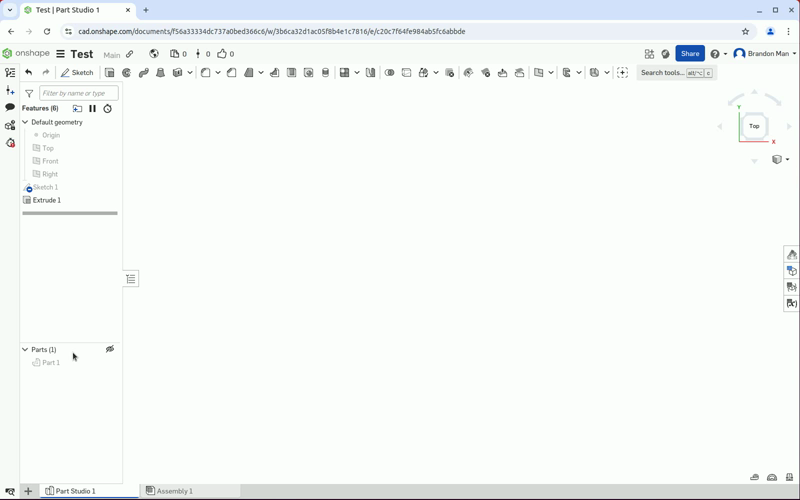
key(space)
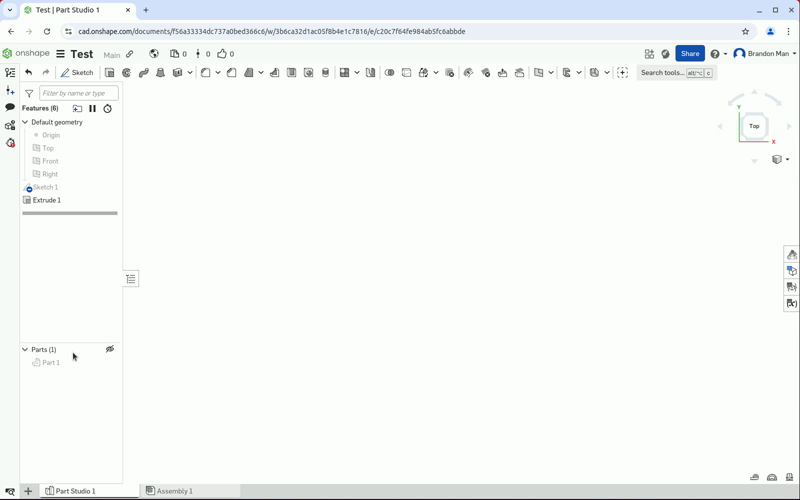
key_down(shift)
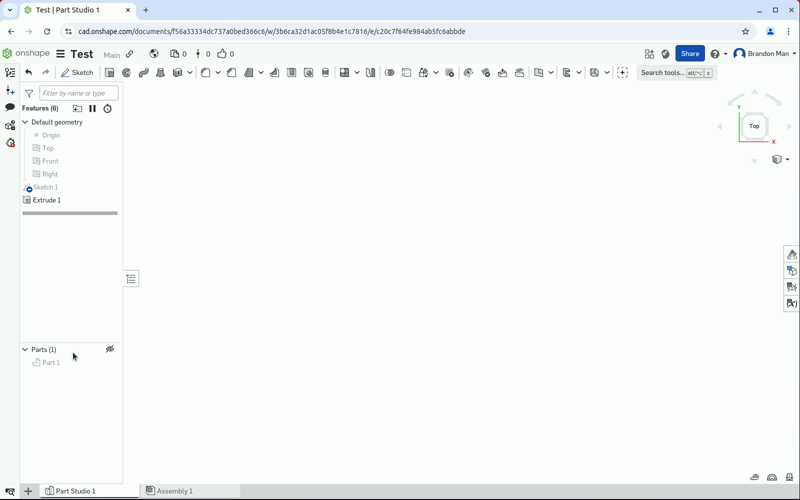
key(up)
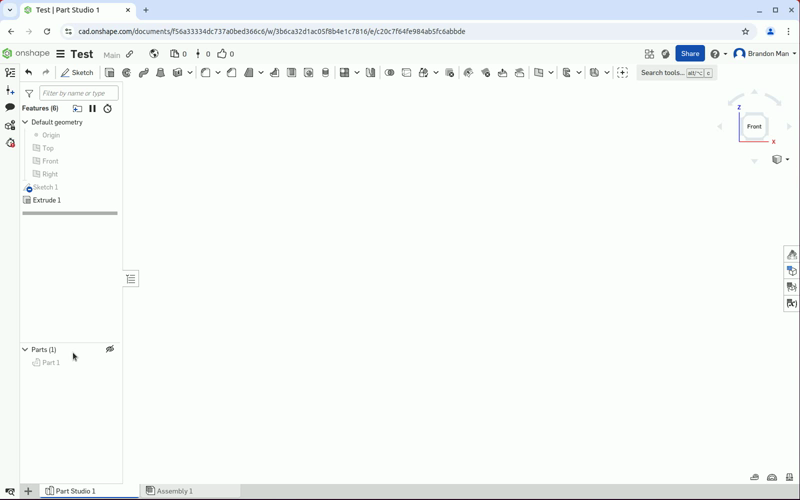
key_up(shift)
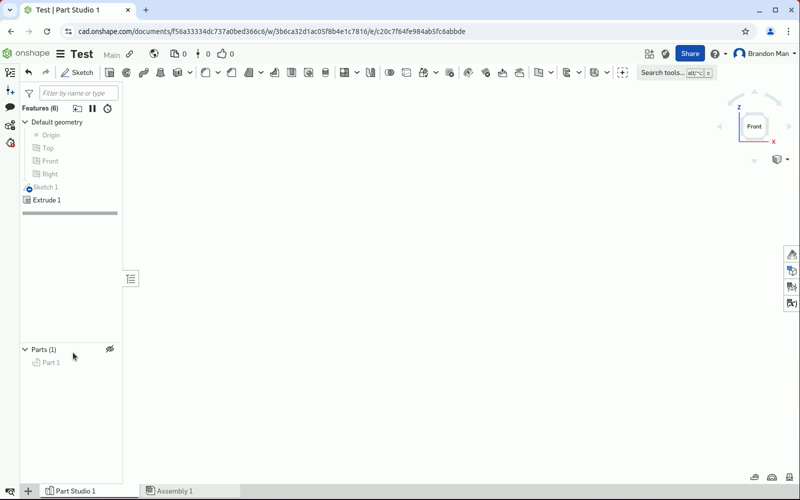
mouse_move(73, 352)
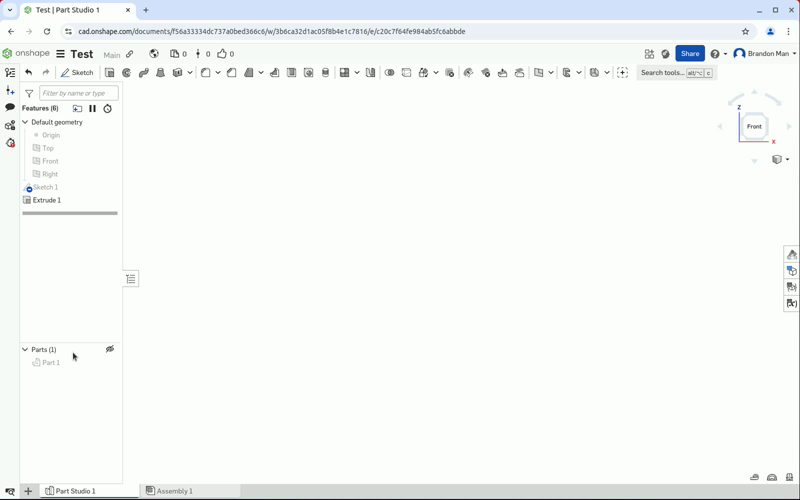
key(shift+y)
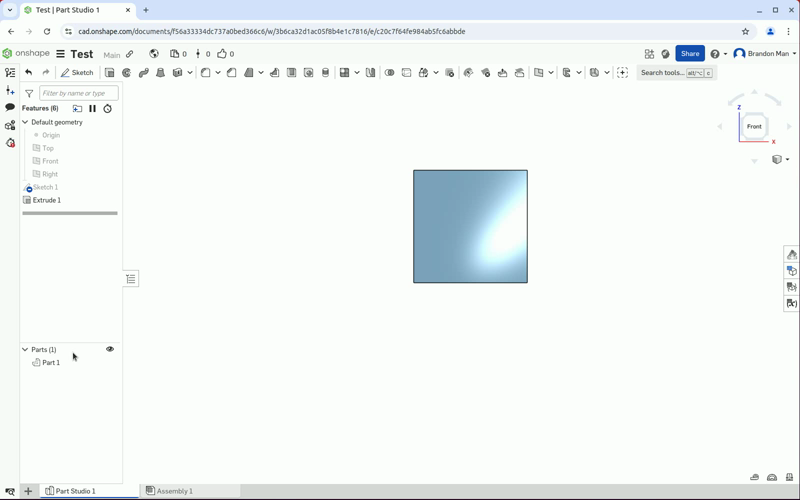
mouse_move(541, 75)
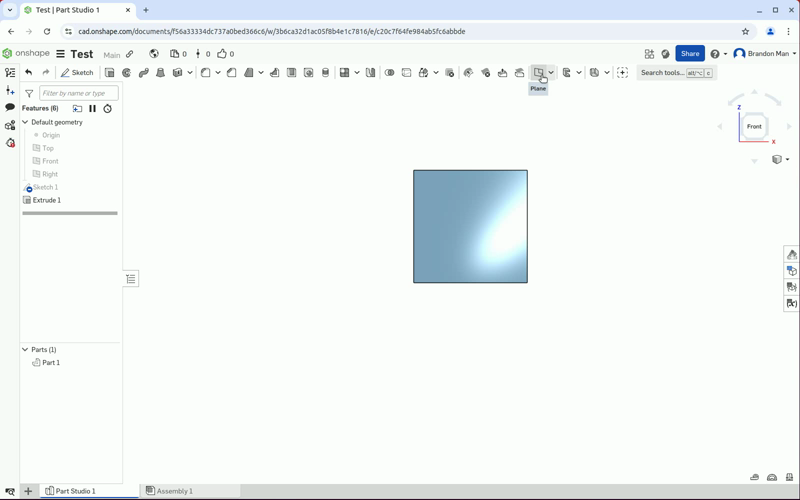
click(541, 75)
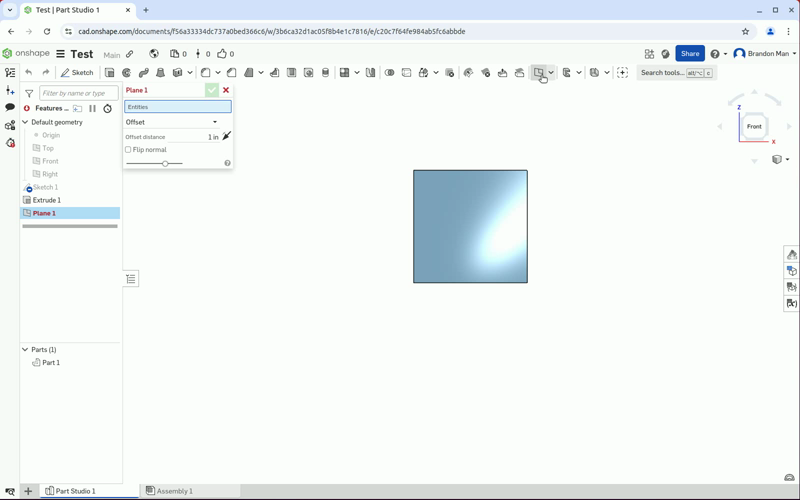
mouse_move(73, 163)
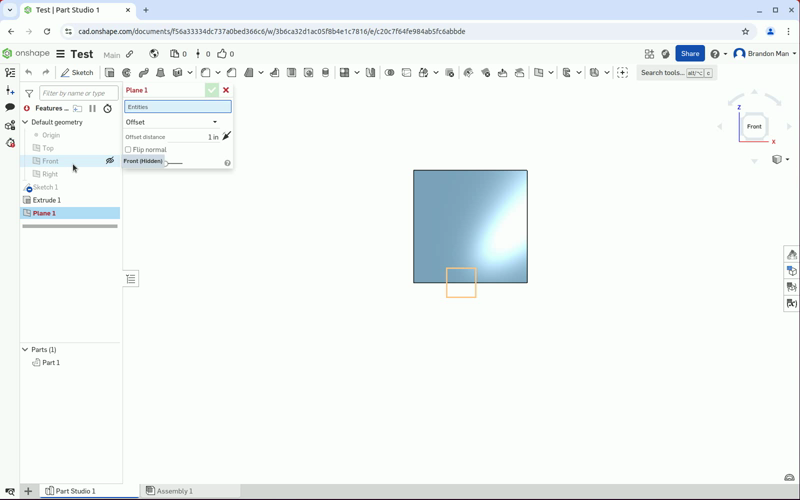
click(73, 163)
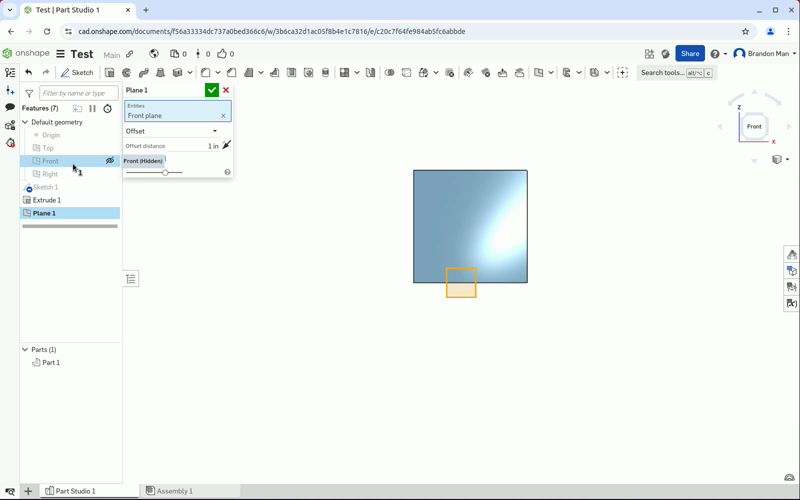
key(tab, 2)
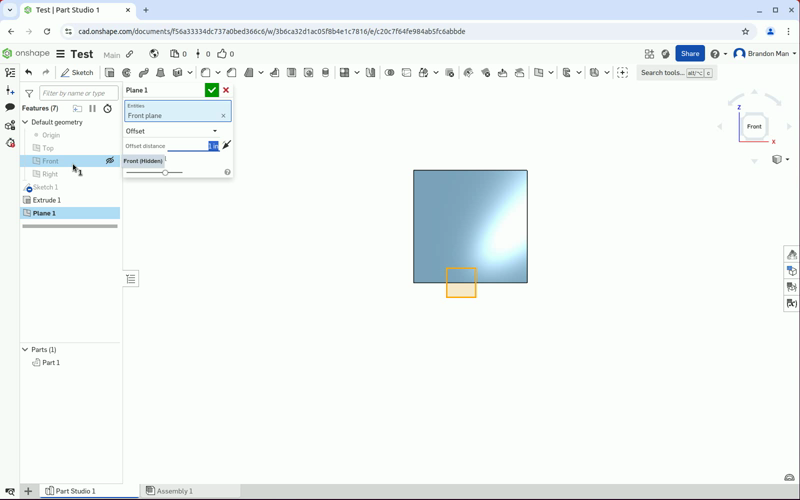
text(23.108)
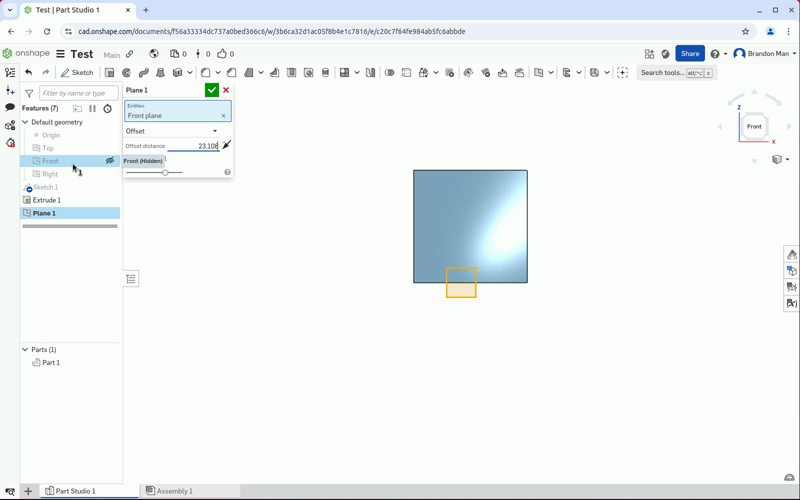
key(enter, 2)
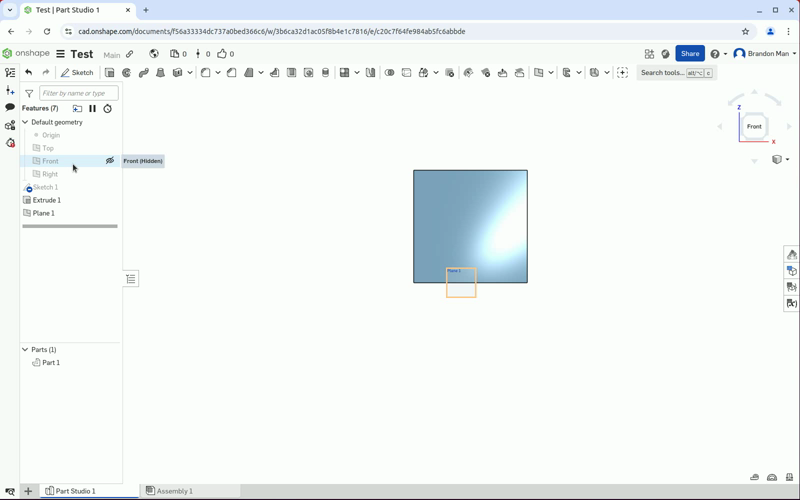
key(shift+s)
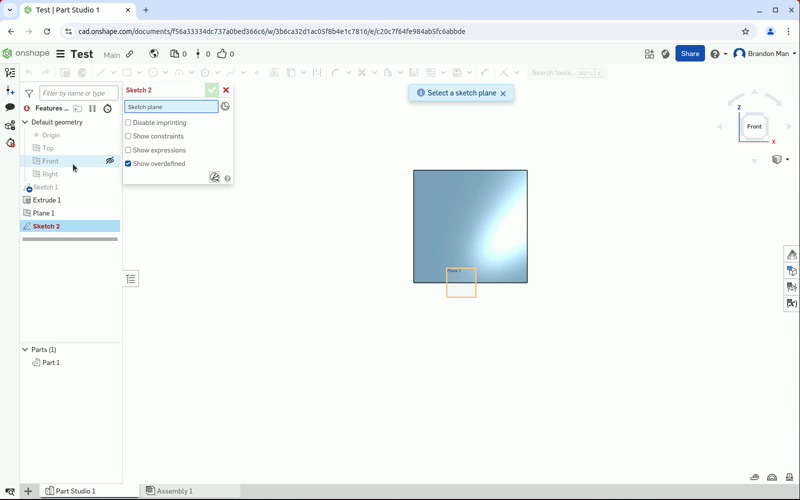
mouse_move(73, 215)
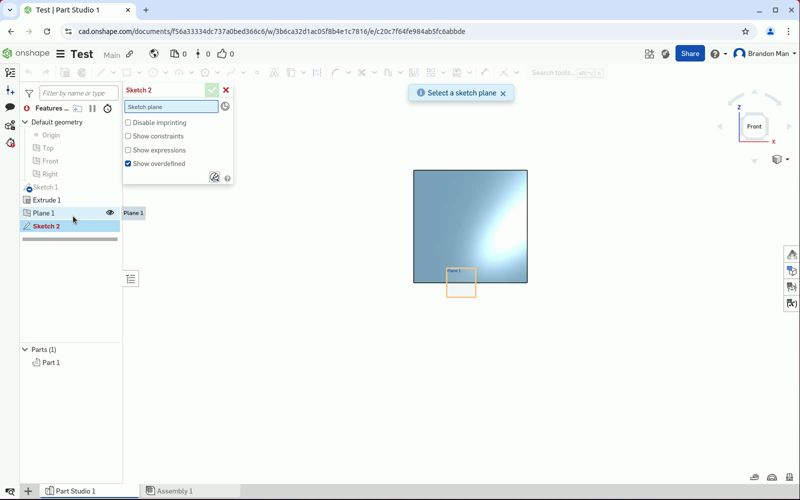
click(73, 215)
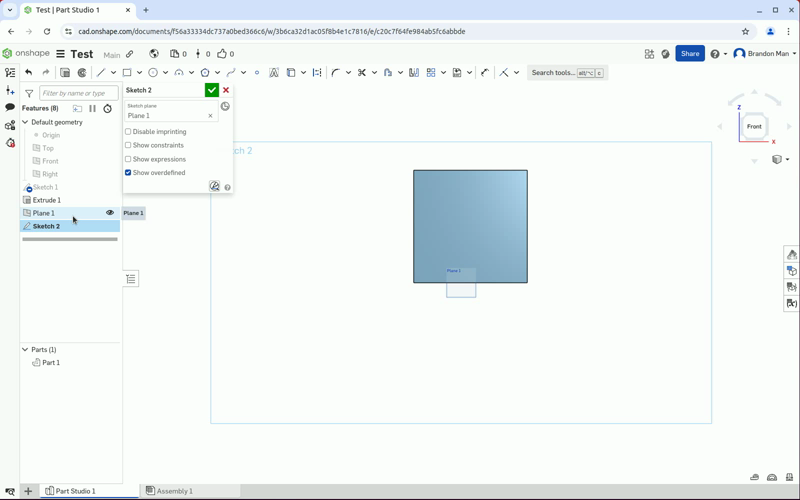
mouse_move(73, 352)
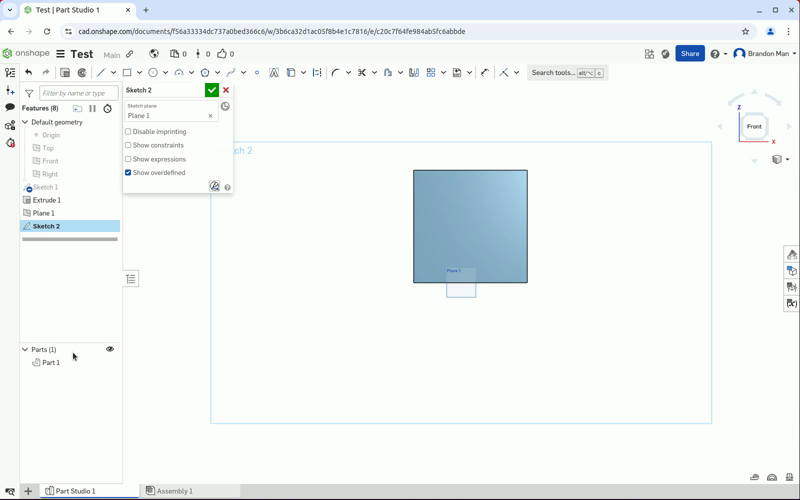
key(y)
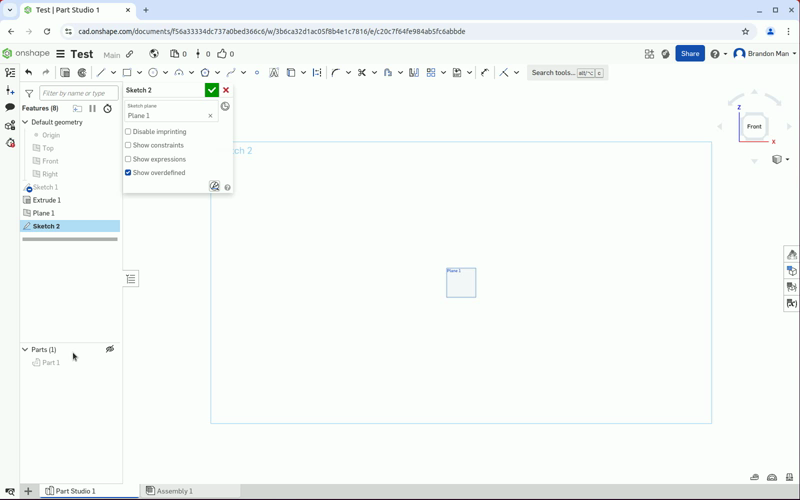
key(l)
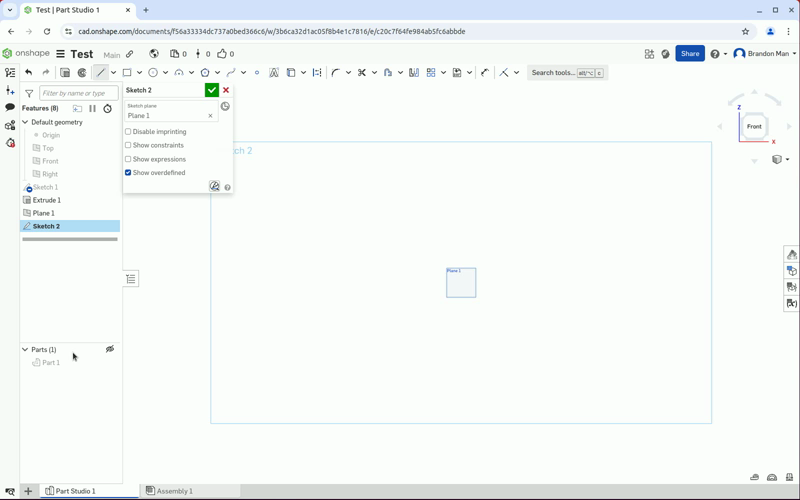
key_down(shift)
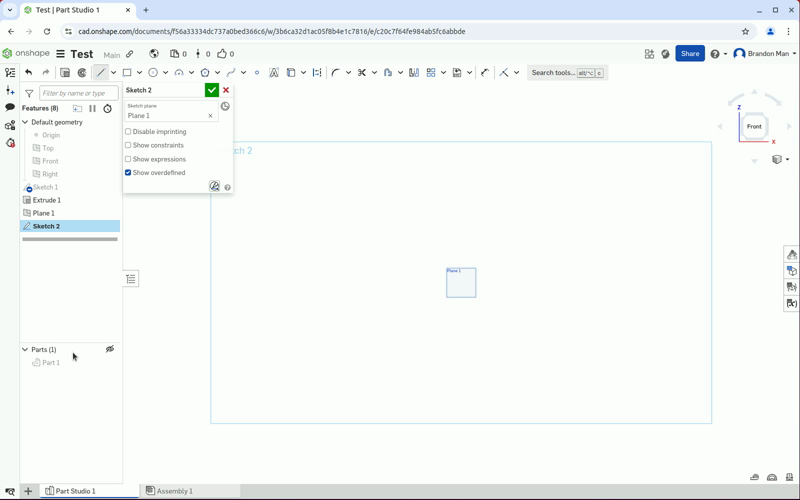
mouse_move(433, 254)
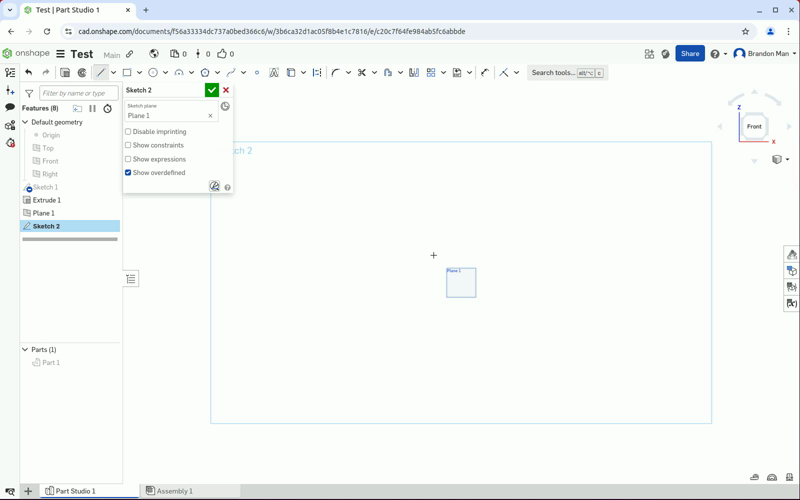
click(433, 254)
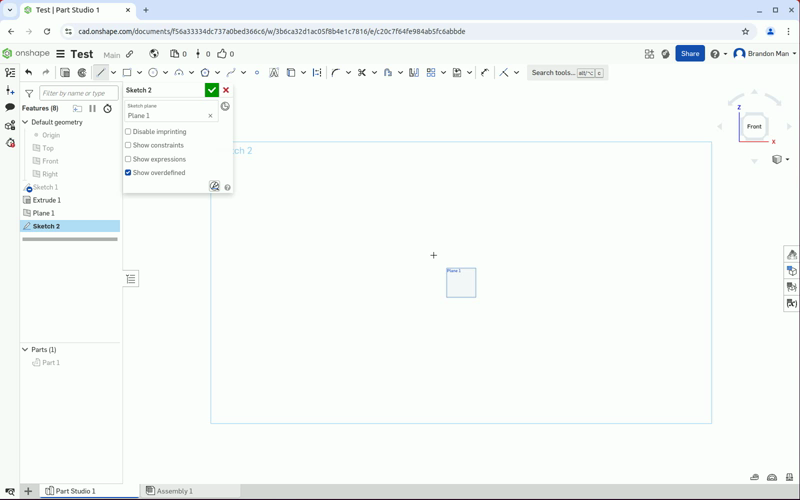
key_up(shift)
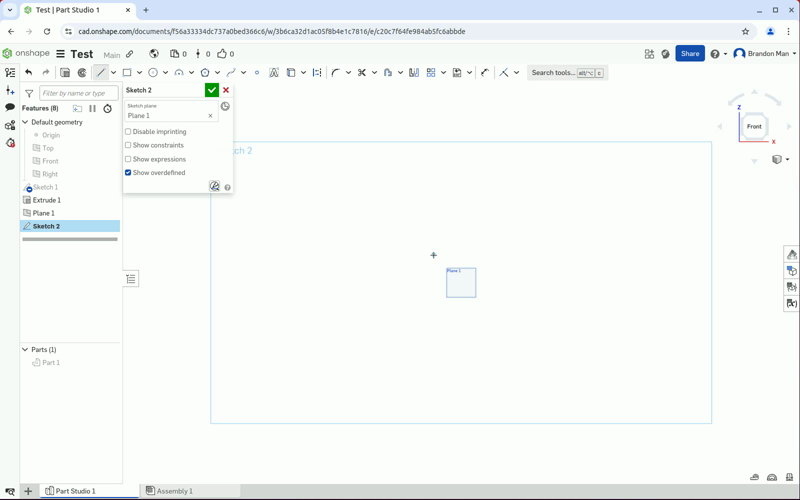
key_down(shift)
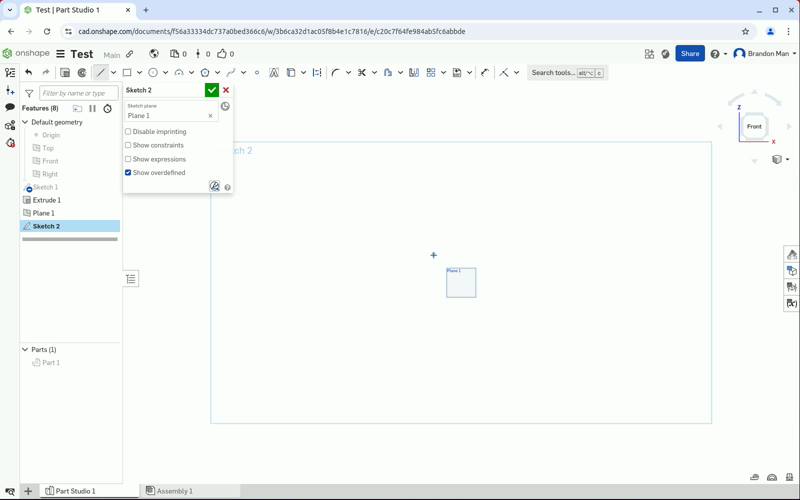
mouse_move(507, 254)
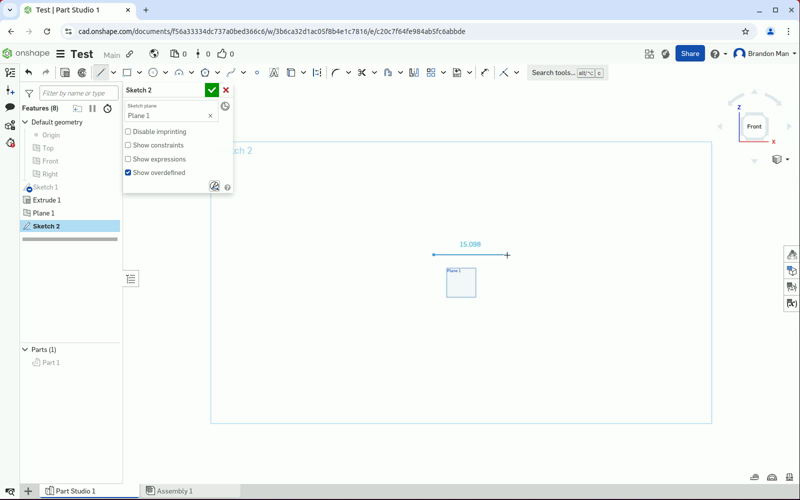
click(507, 254)
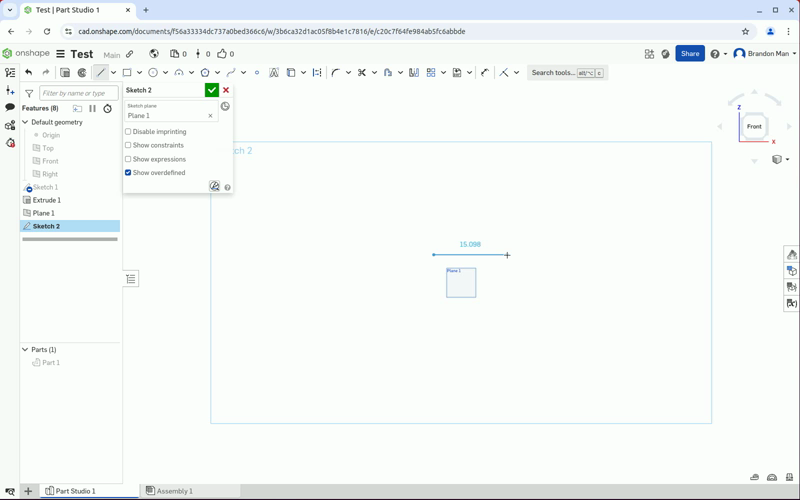
key_up(shift)
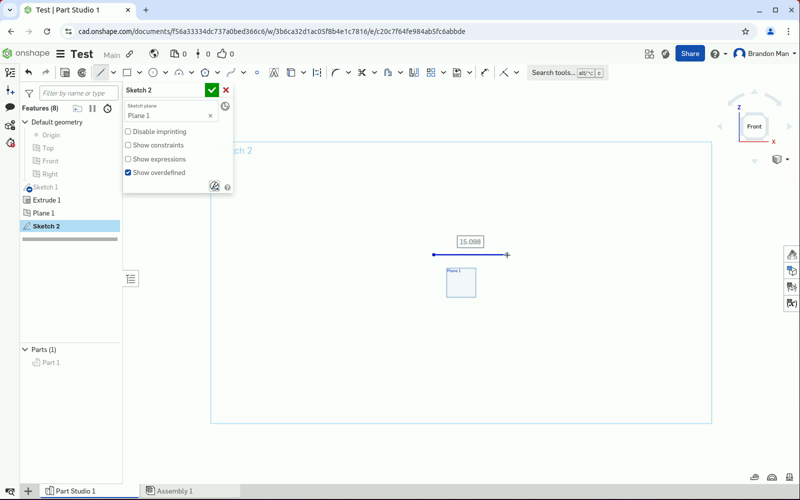
key_down(shift)
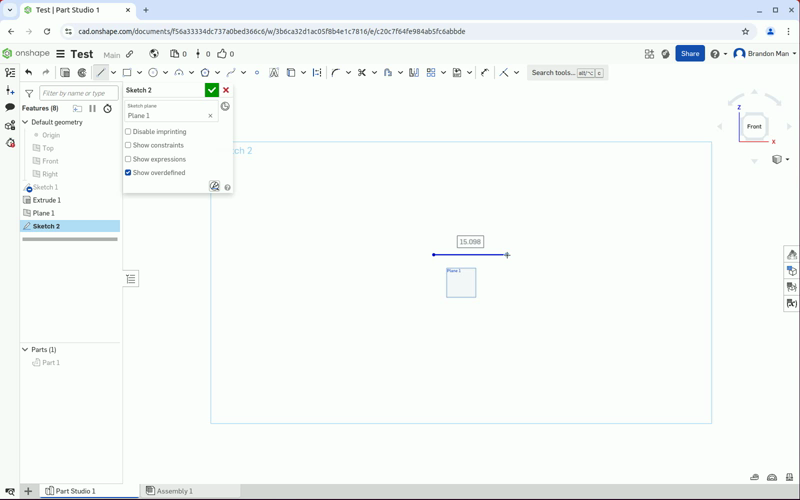
mouse_move(537, 254)
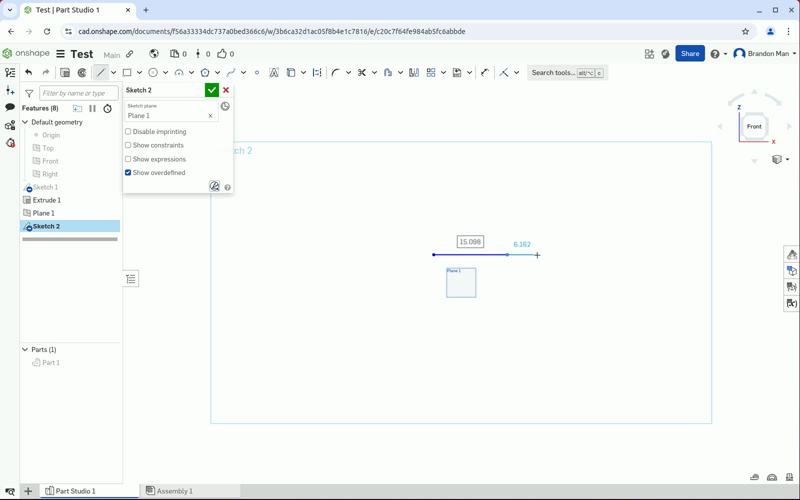
mouse_move(507, 198)
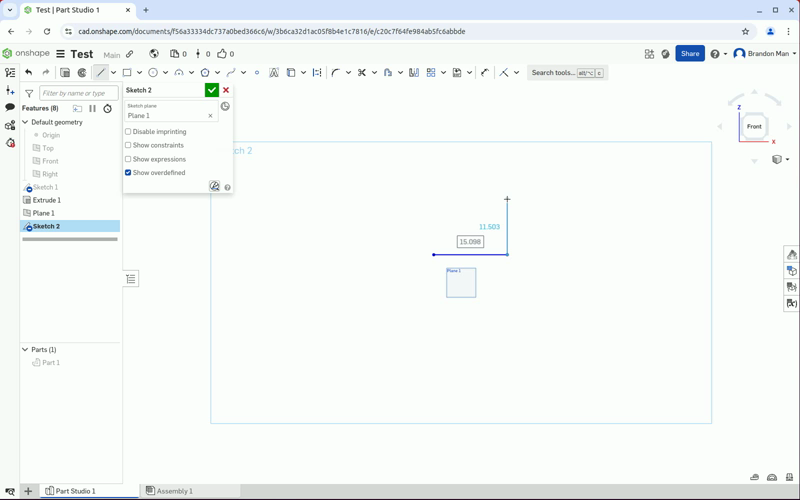
click(507, 198)
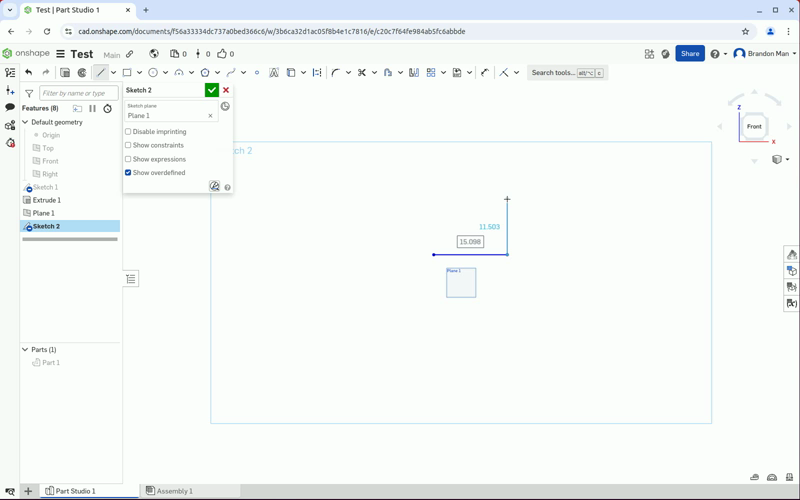
key_up(shift)
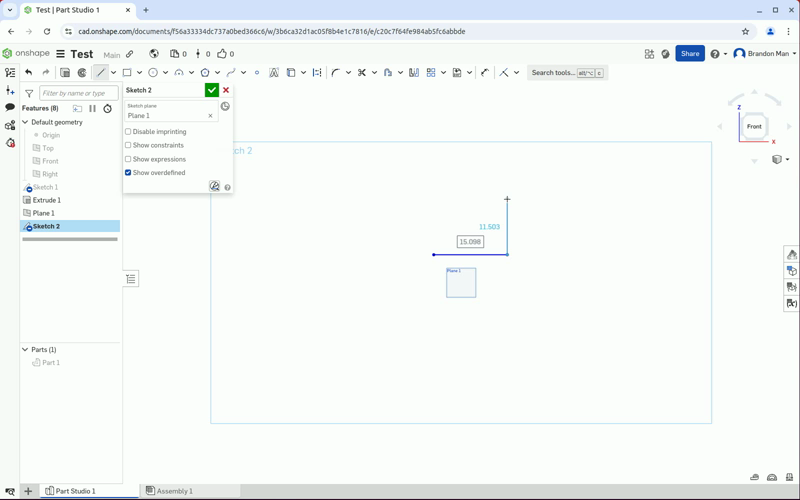
key_down(shift)
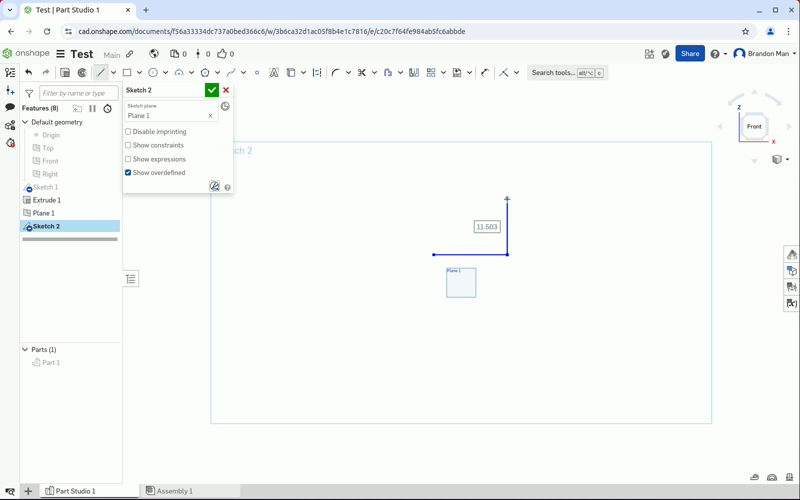
mouse_move(433, 198)
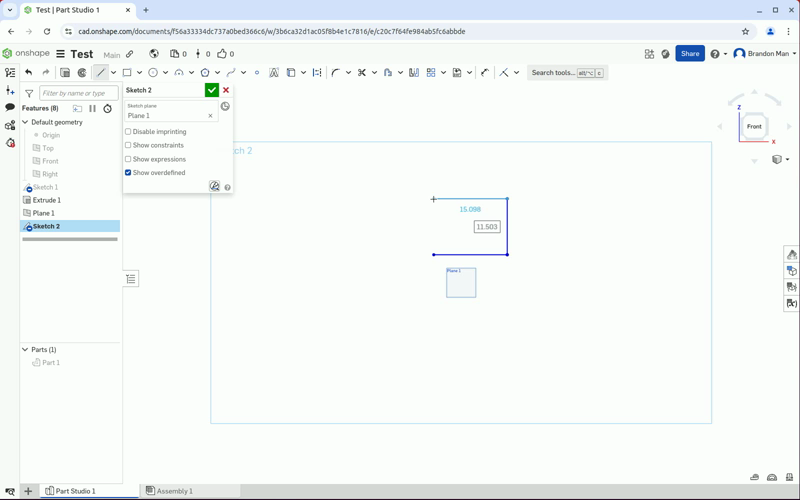
click(433, 198)
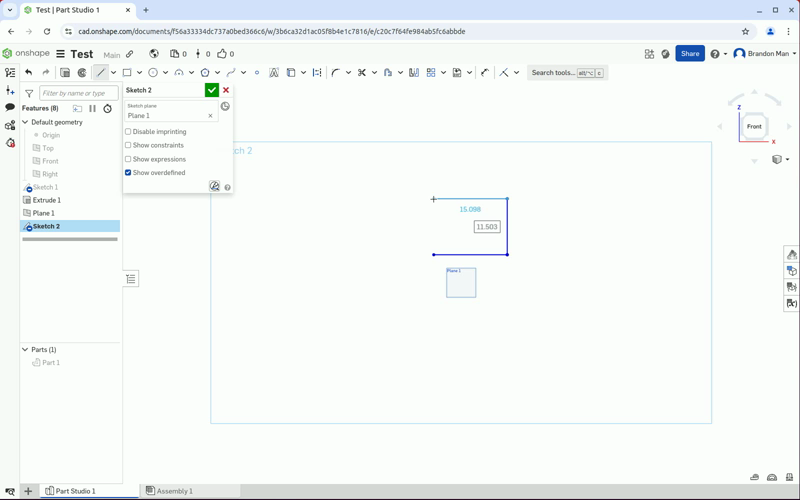
key_up(shift)
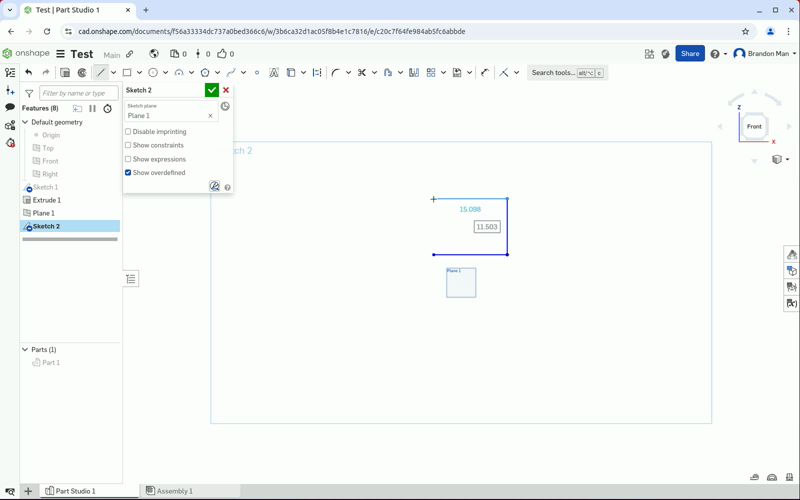
mouse_move(463, 198)
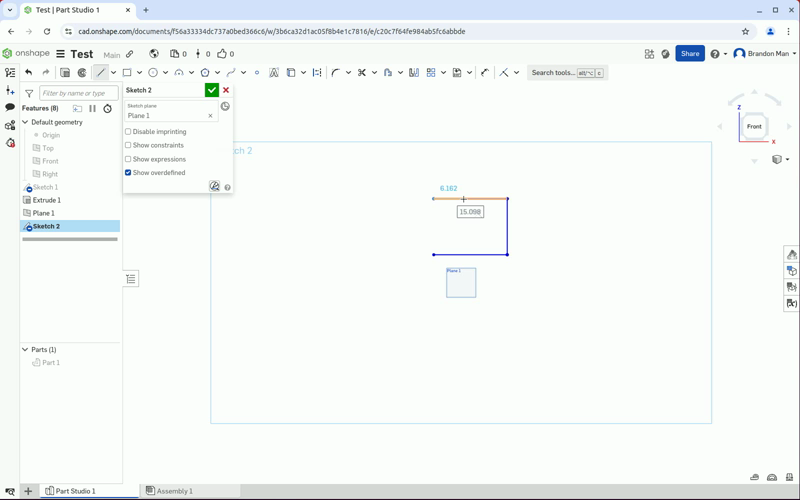
key_down(shift)
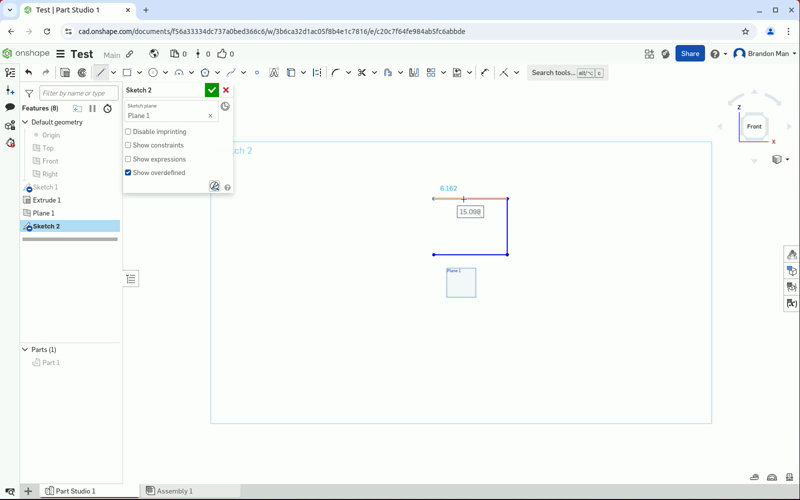
mouse_move(433, 254)
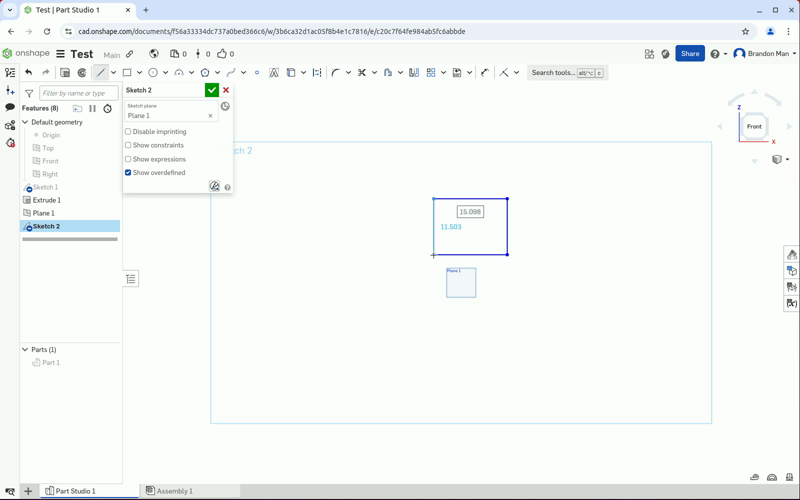
key_up(shift)
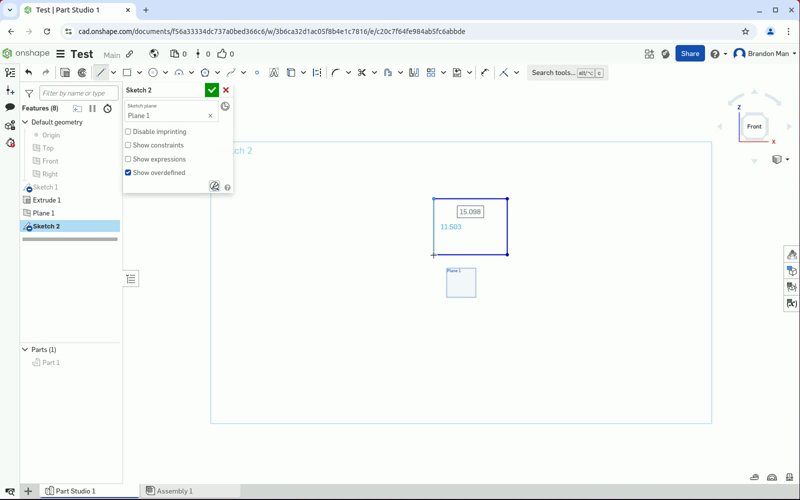
click(433, 254)
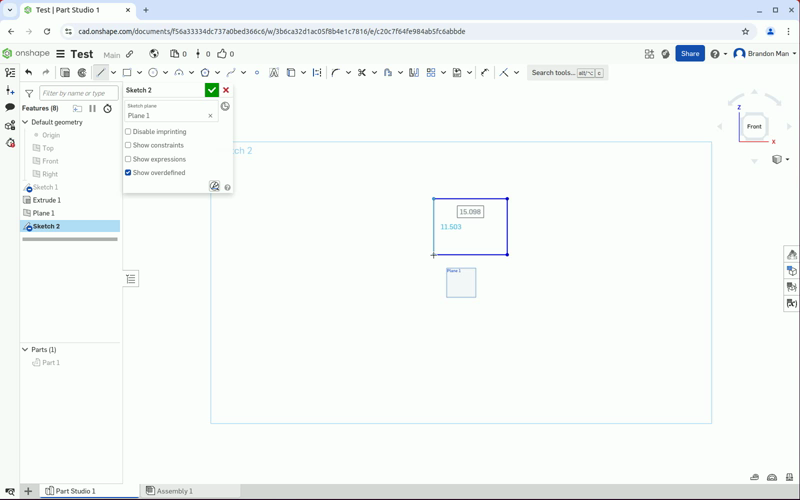
key(esc)
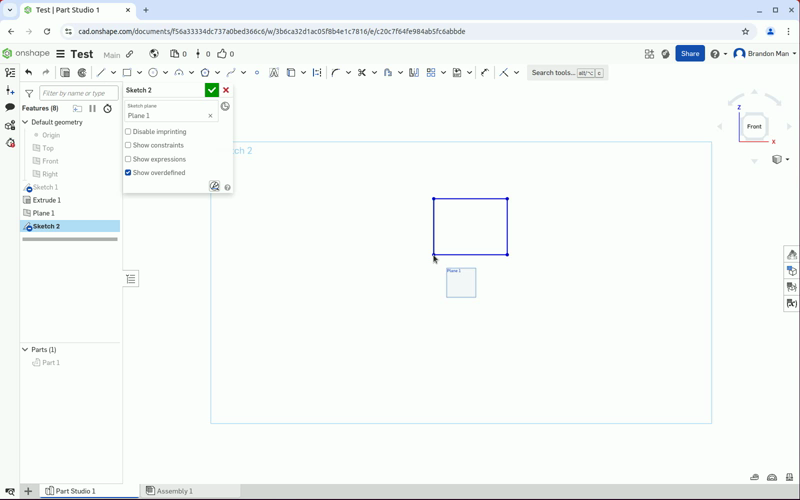
mouse_move(502, 249)
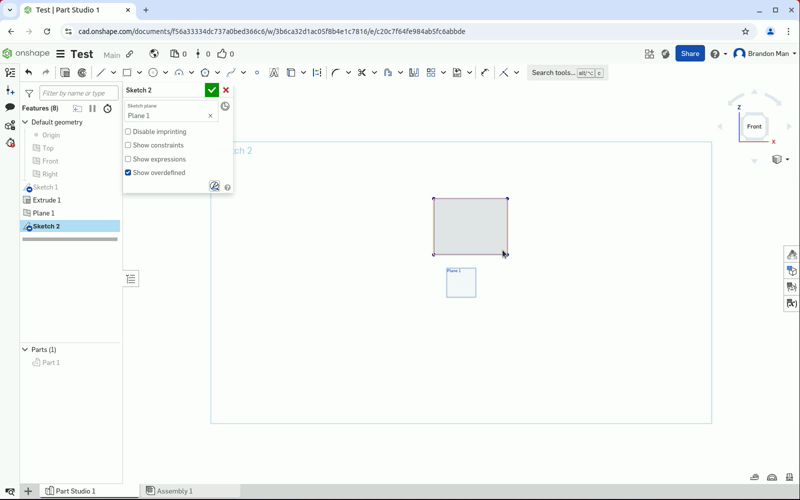
click(502, 249)
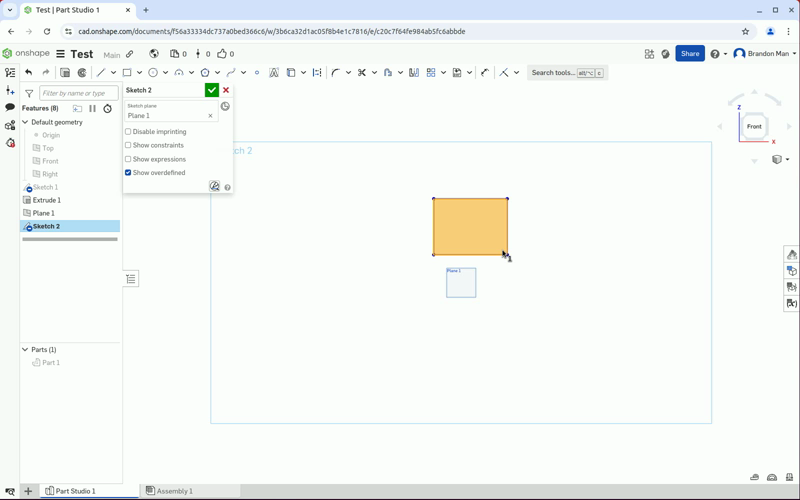
mouse_move(73, 352)
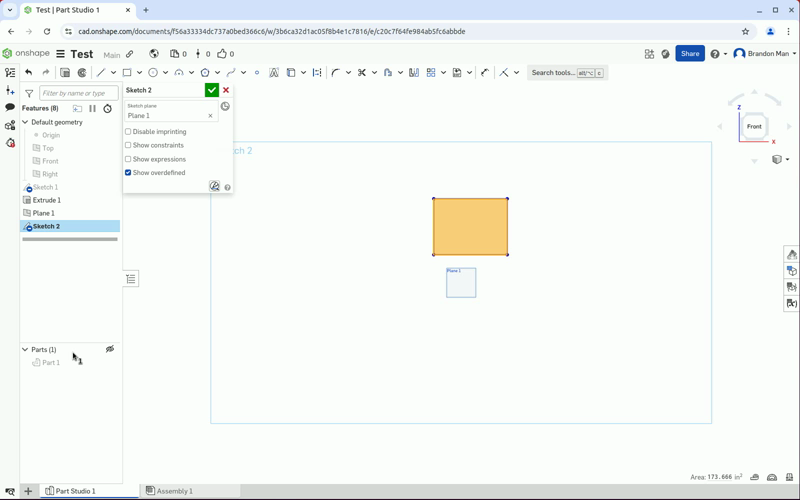
key(shift+y)
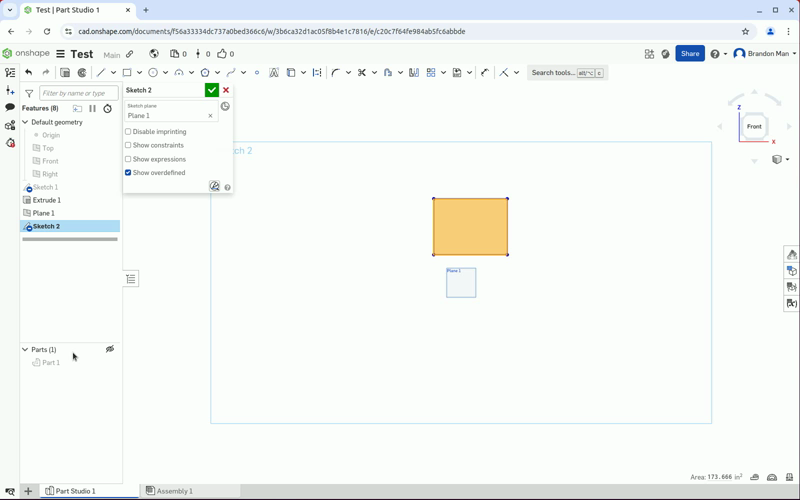
key(shift+e)
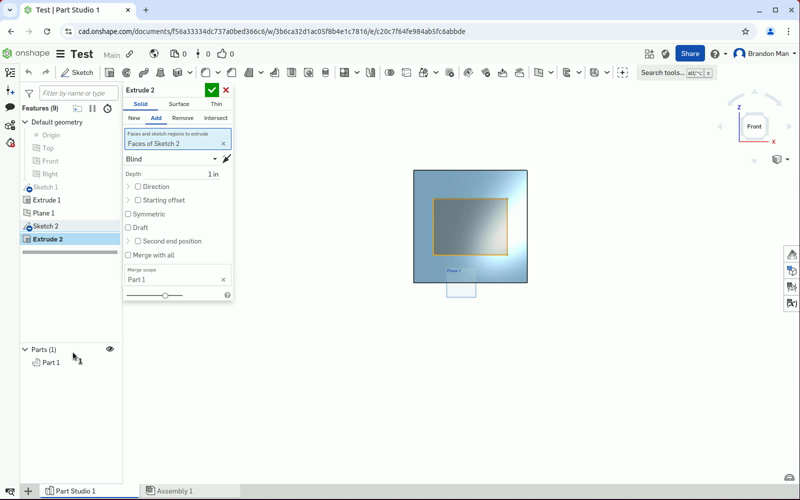
mouse_move(143, 106)
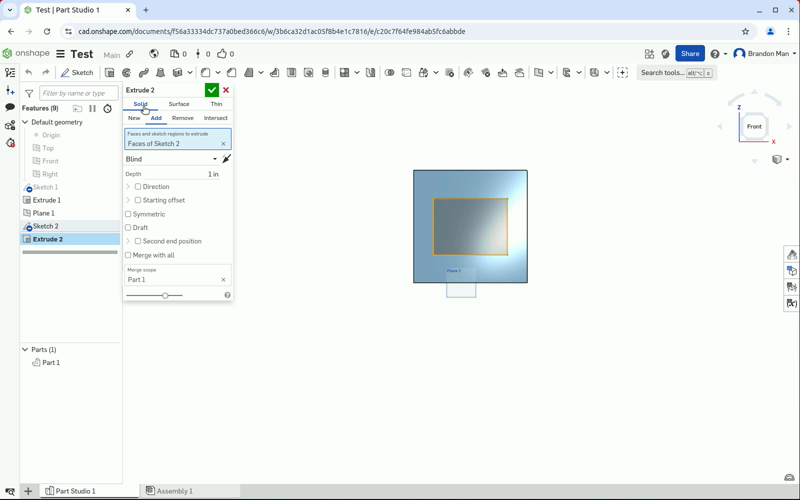
click(143, 106)
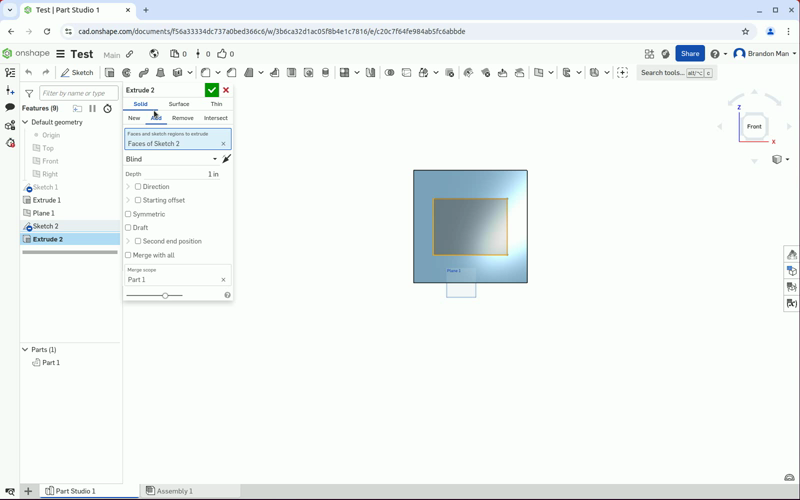
mouse_move(186, 120)
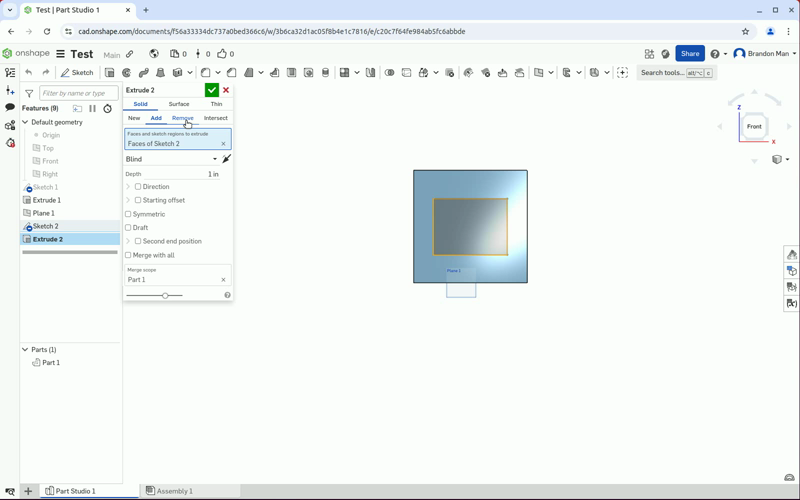
click(186, 120)
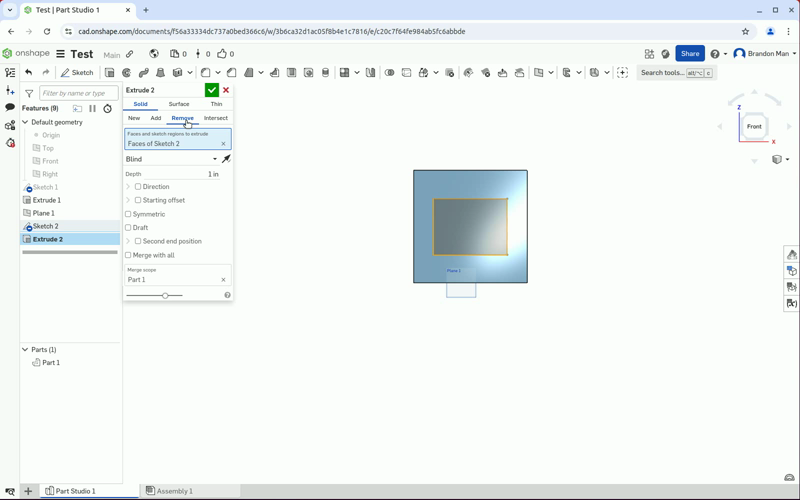
key(tab, 4)
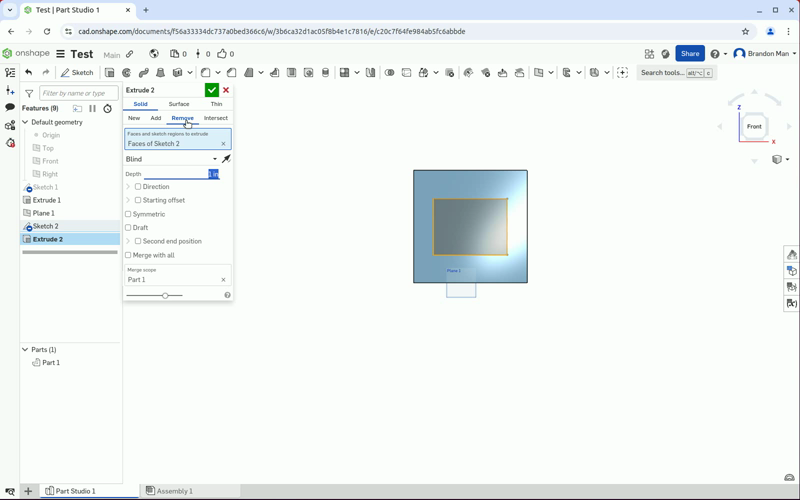
text(30.811)
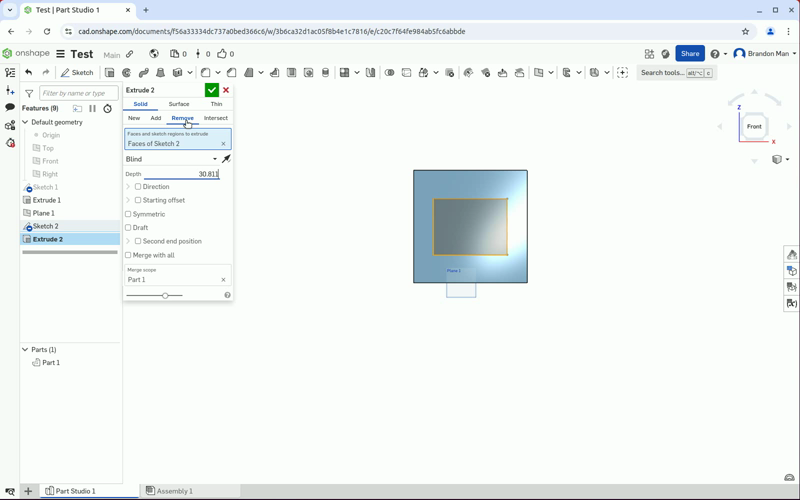
key(tab, 6)
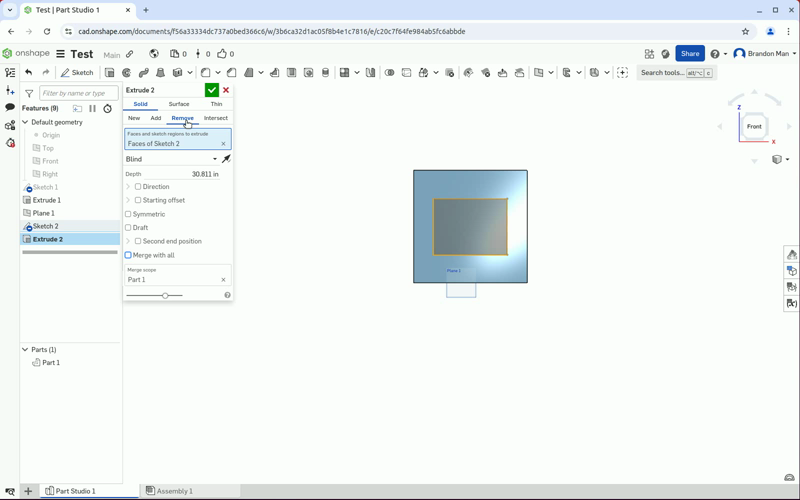
key(space)
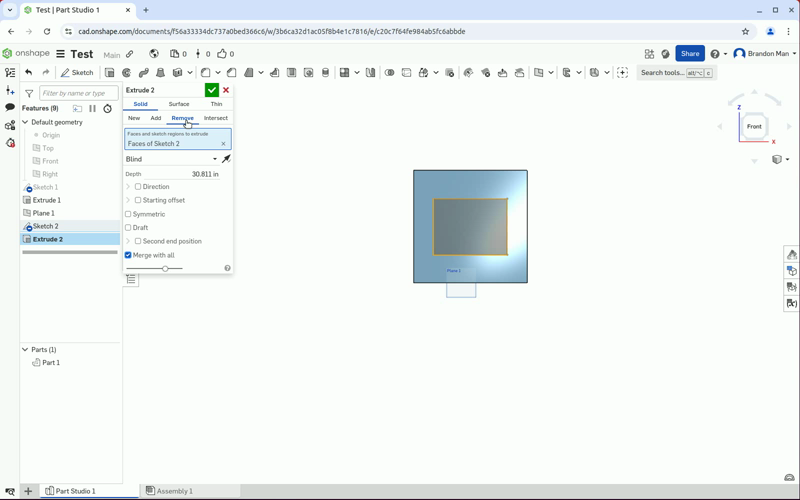
key(enter)
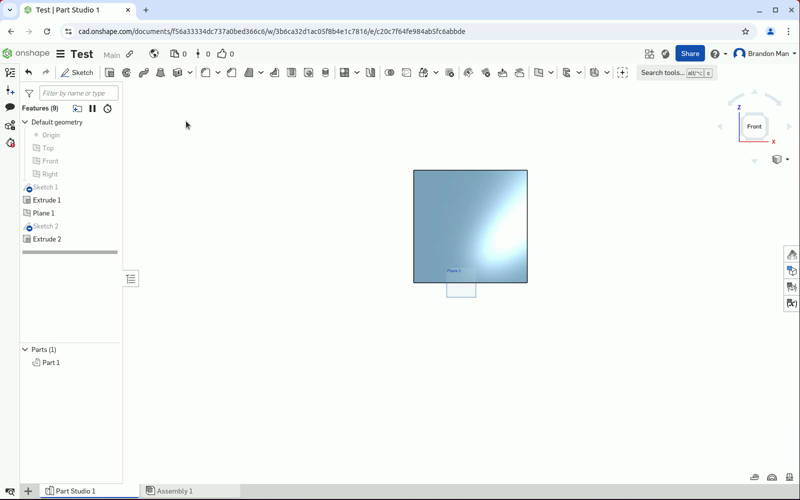
key(shift+h)
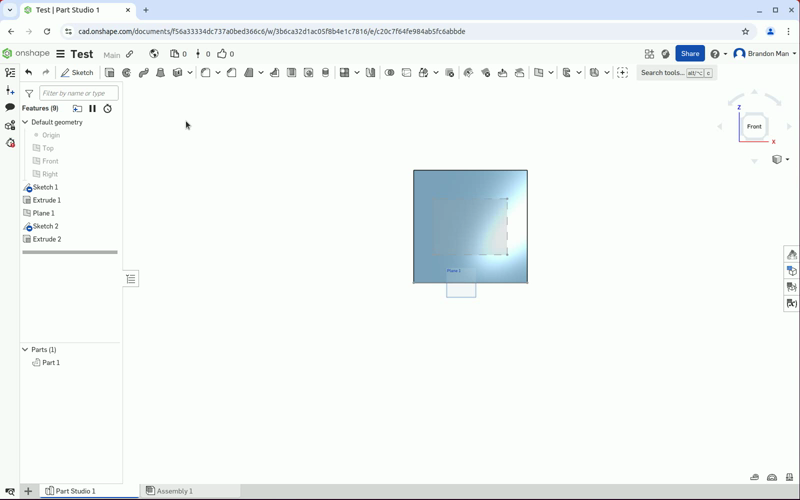
key(shift+h)
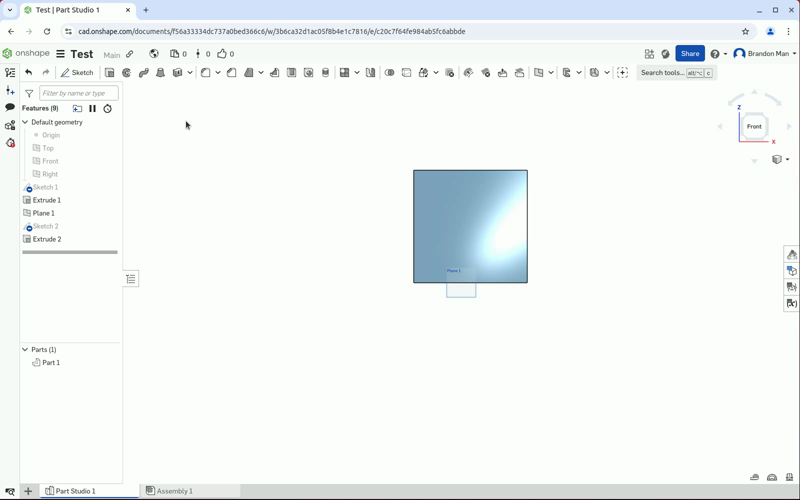
mouse_move(73, 189)
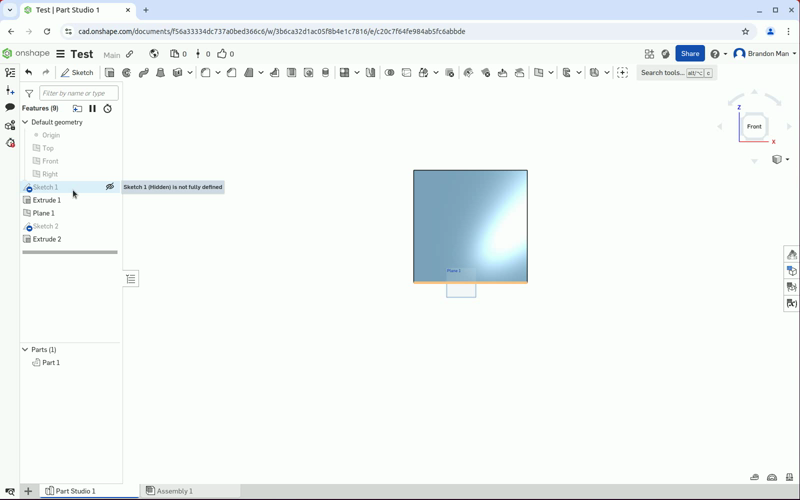
click(73, 189)
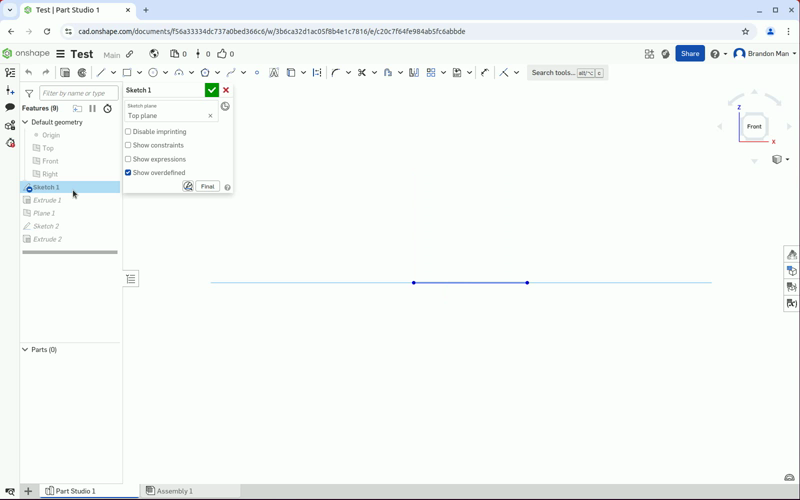
mouse_move(229, 92)
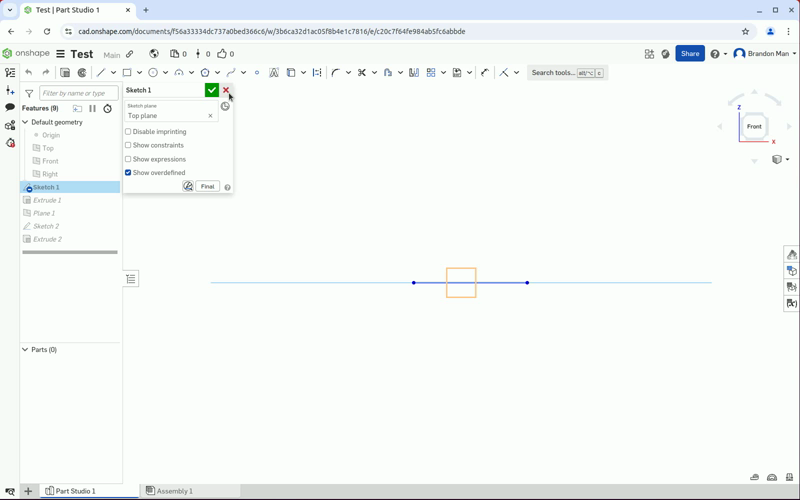
click(229, 92)
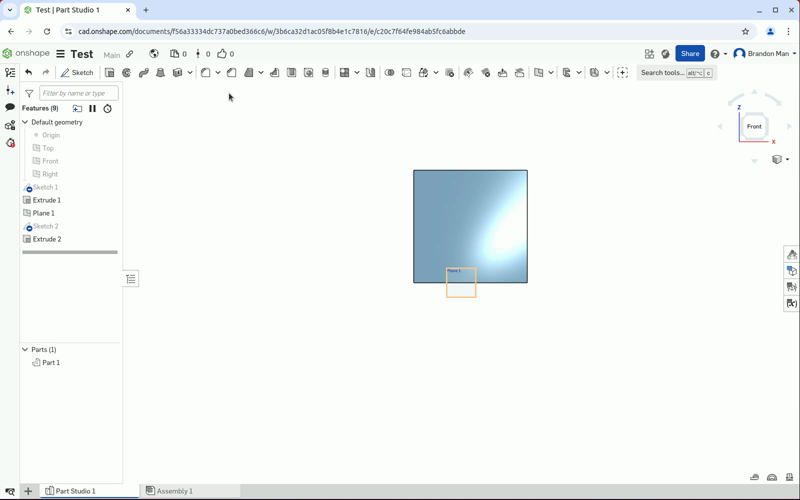
mouse_move(73, 352)
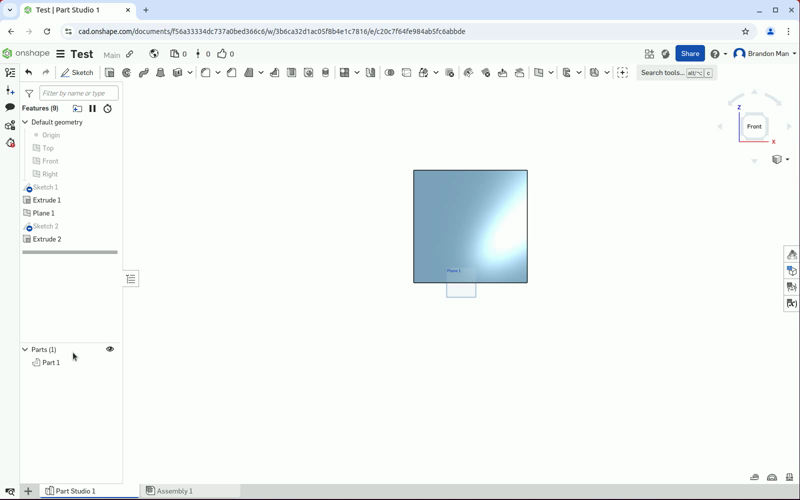
key(y)
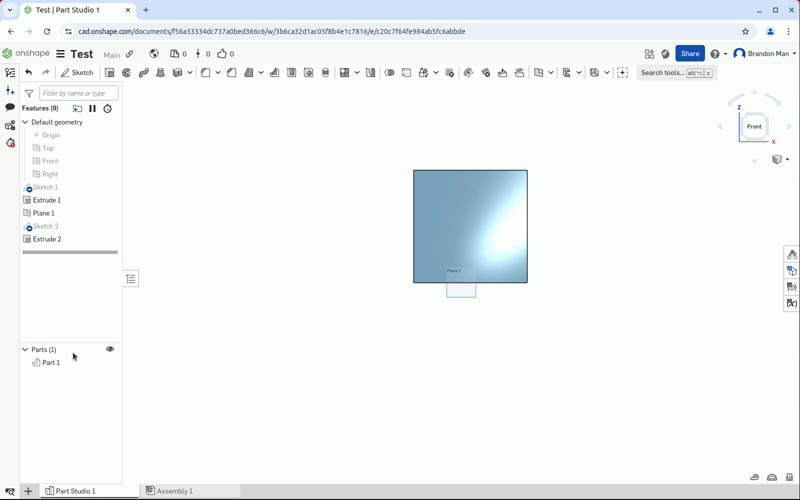
key(shift+p)
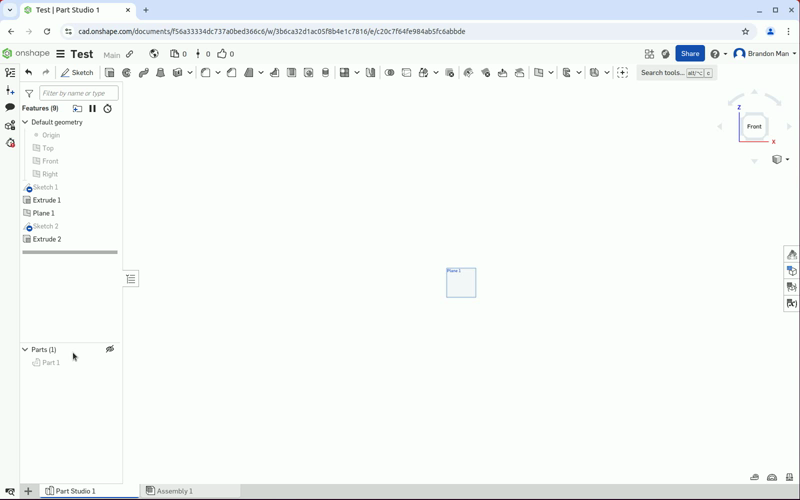
key(space)
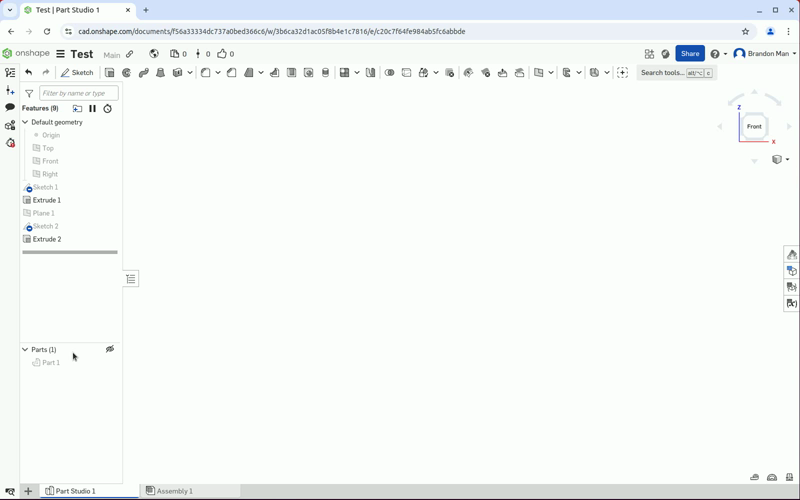
key_down(shift)
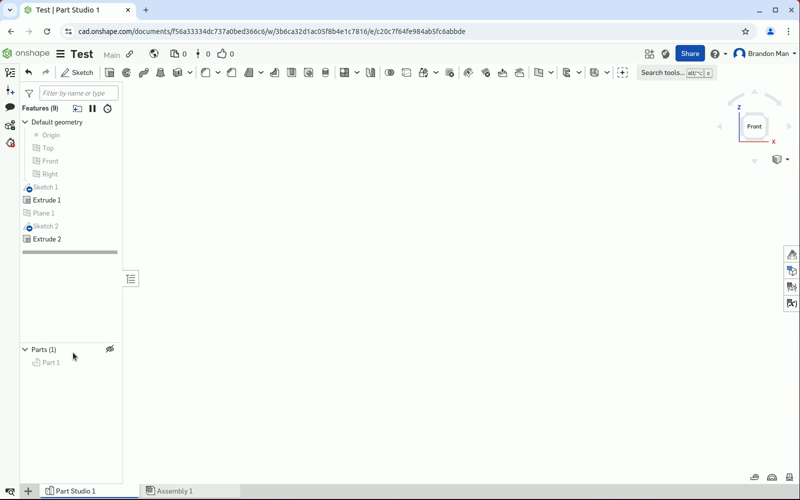
key(down)
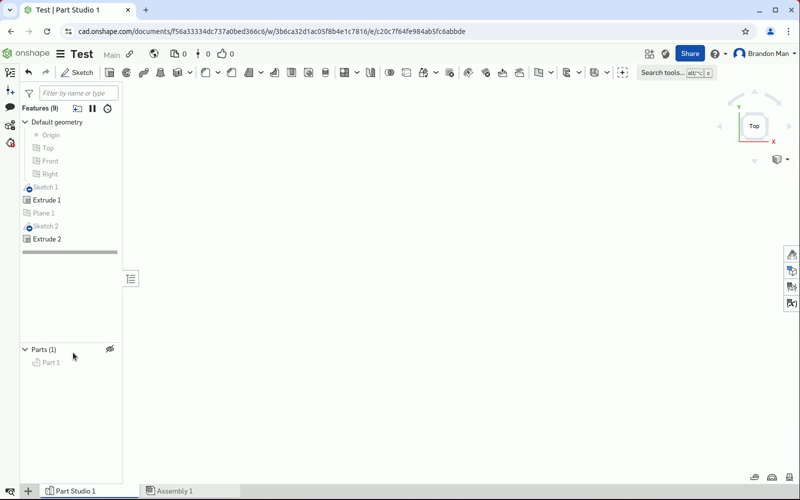
key_up(shift)
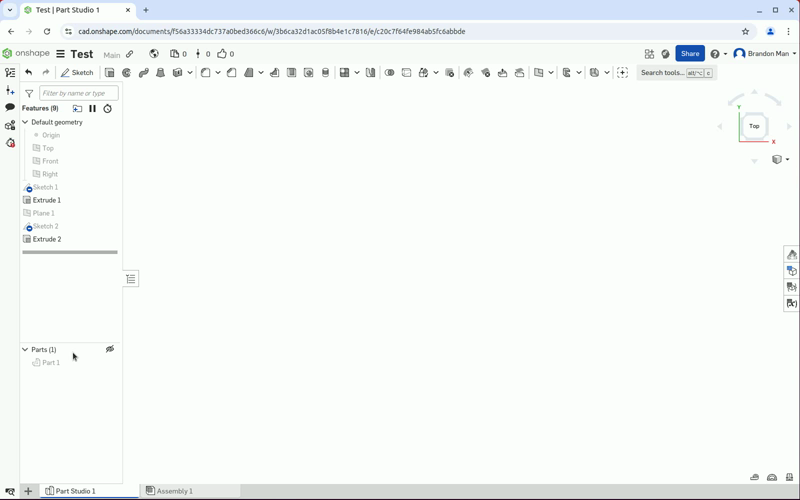
mouse_move(73, 352)
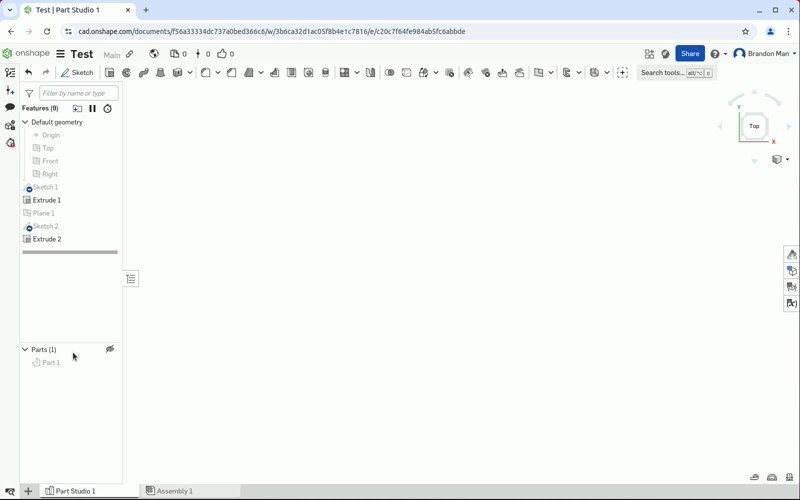
key(shift+y)
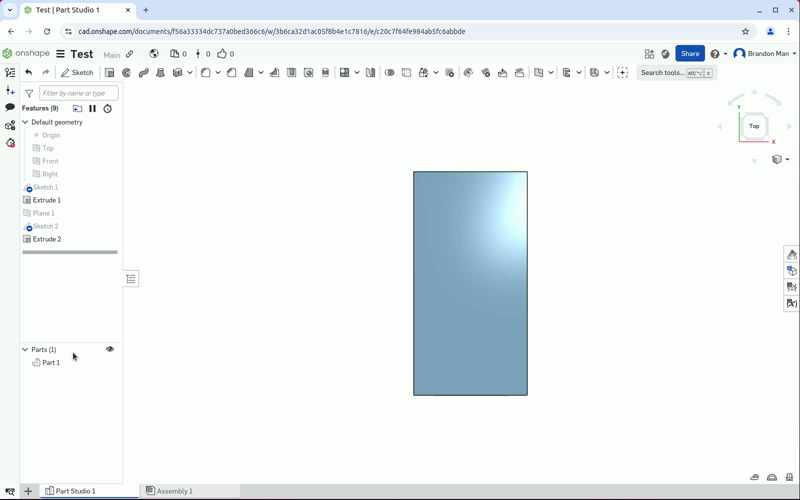
mouse_move(541, 75)
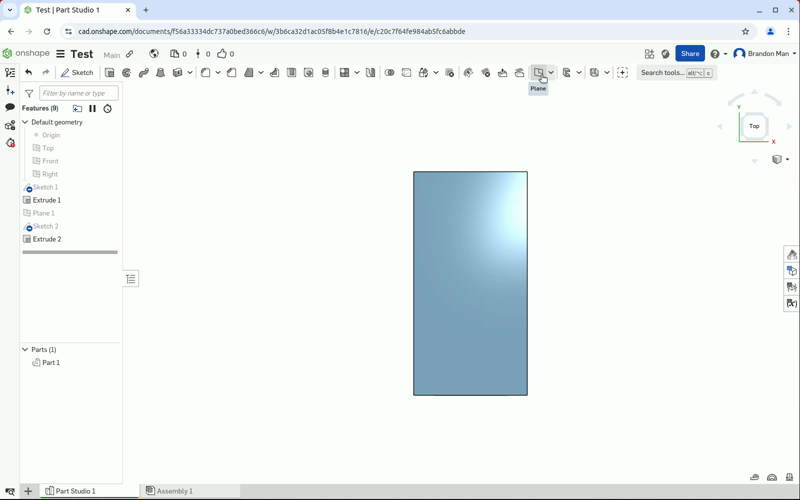
click(541, 75)
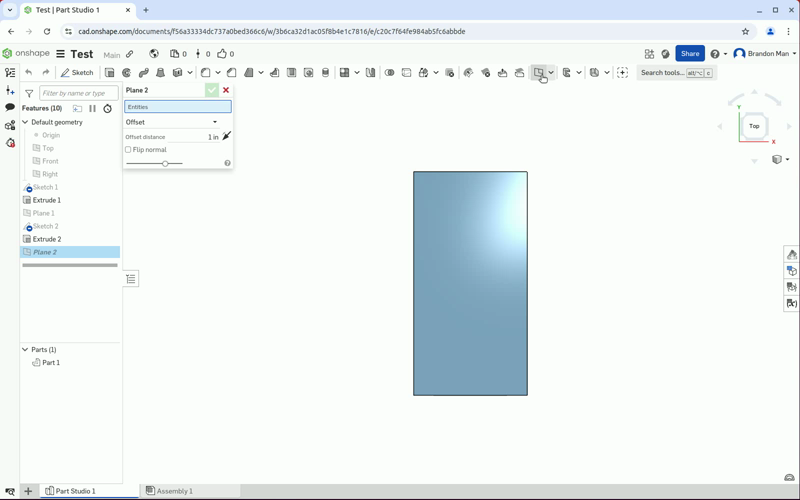
mouse_move(73, 150)
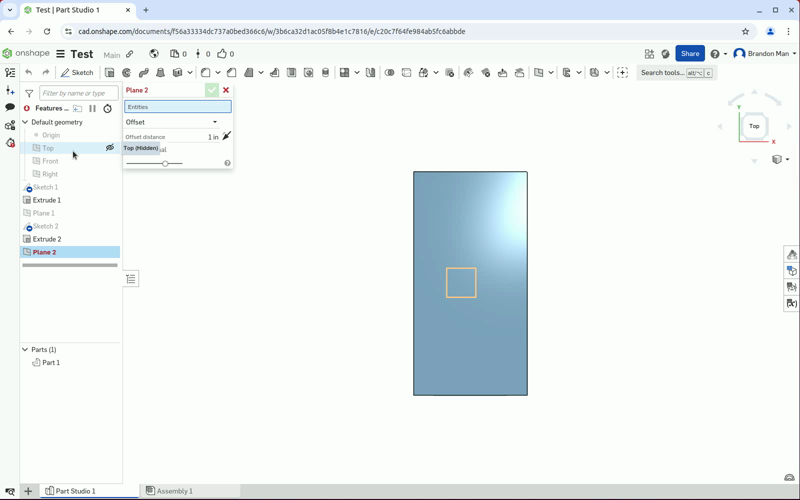
click(73, 150)
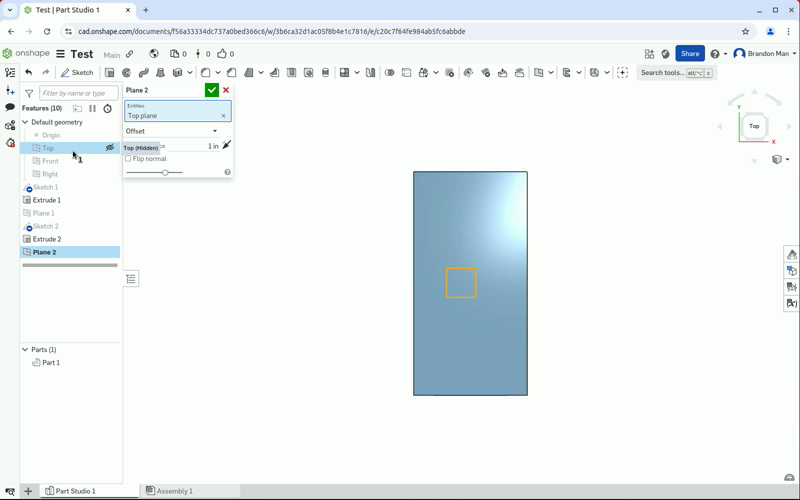
key(tab, 2)
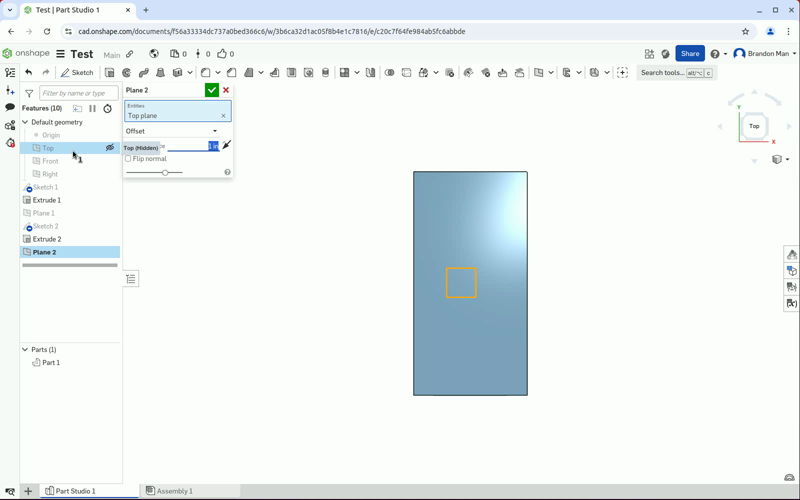
text(23.108)
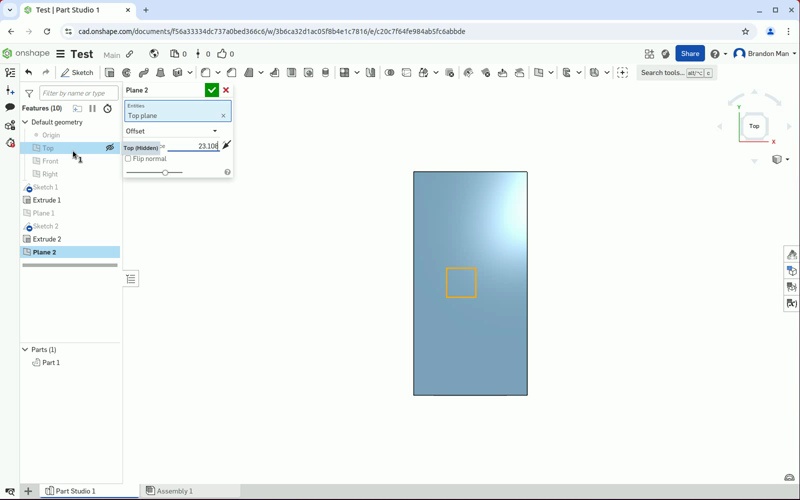
key(enter, 2)
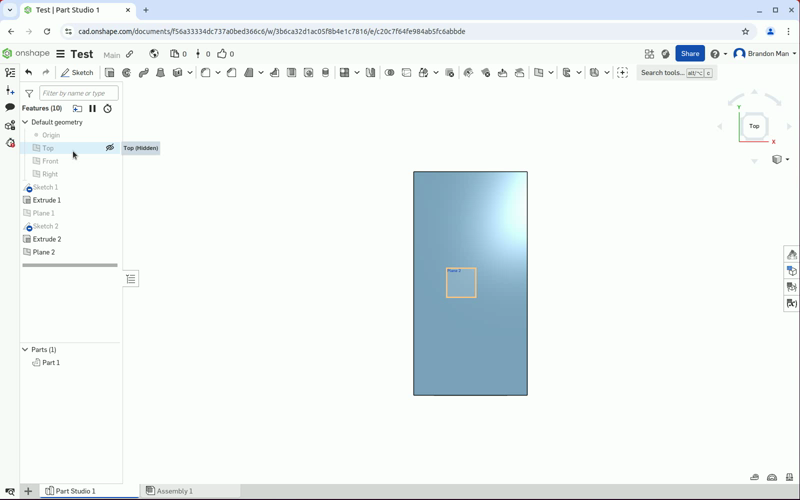
key(shift+s)
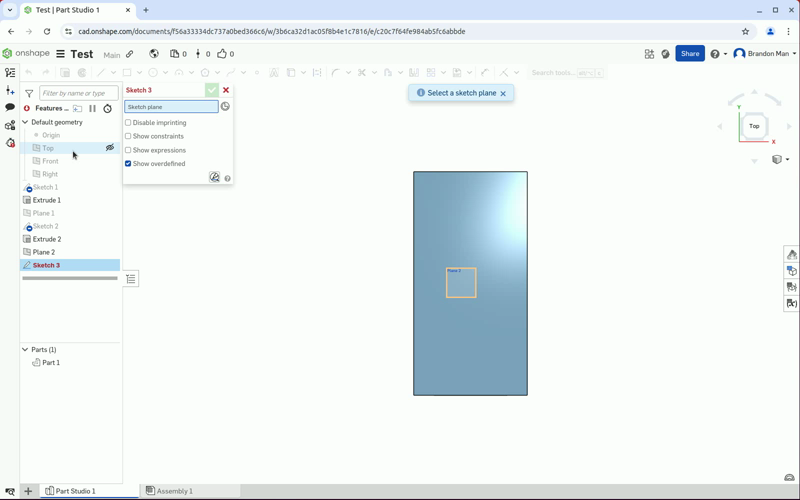
mouse_move(73, 254)
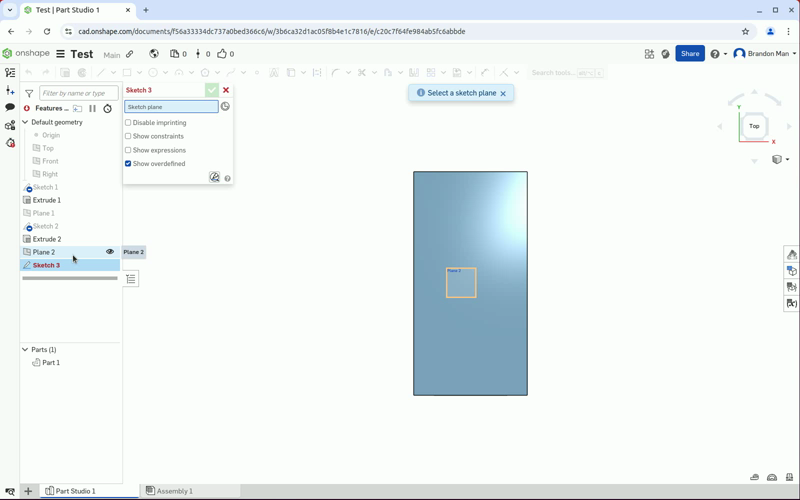
click(73, 254)
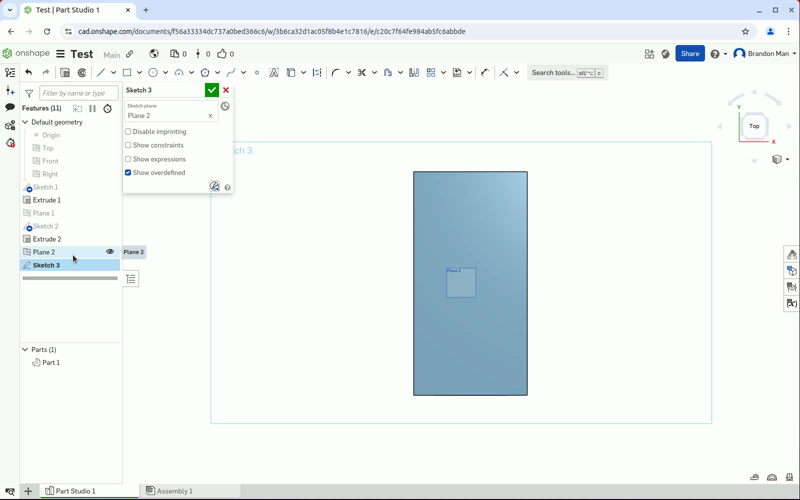
mouse_move(73, 352)
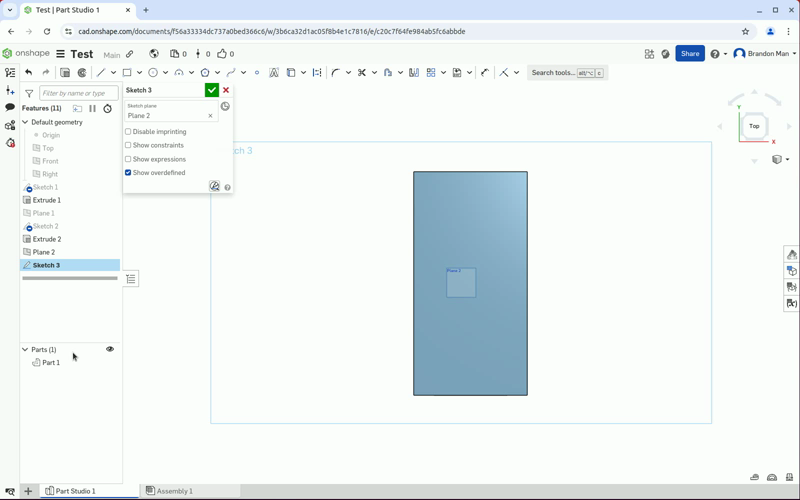
key(y)
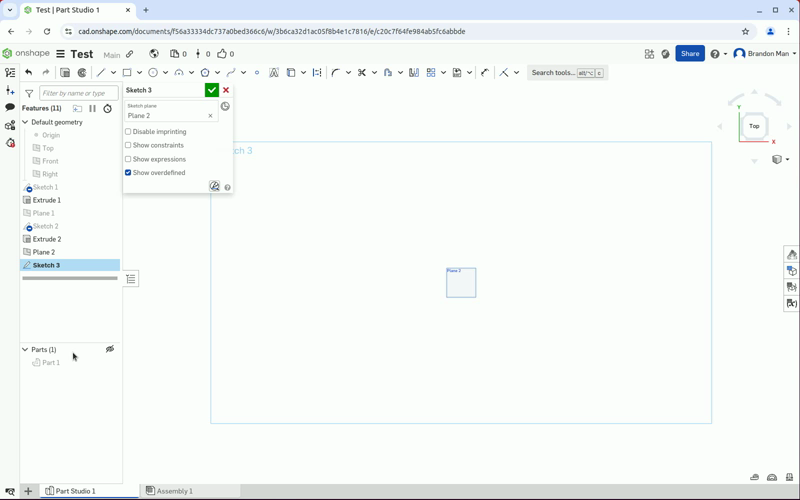
key(c)
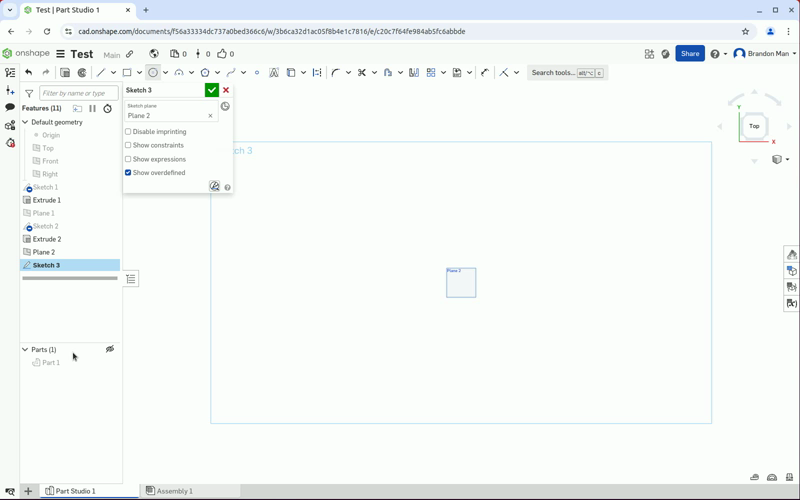
key_down(shift)
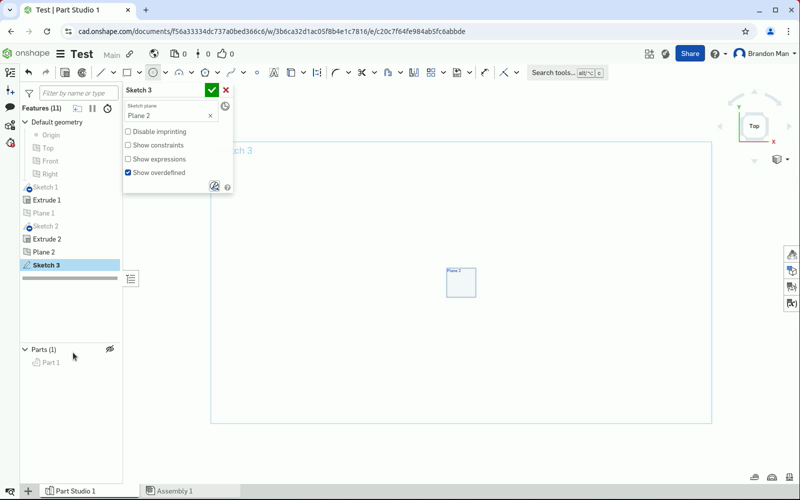
mouse_move(471, 238)
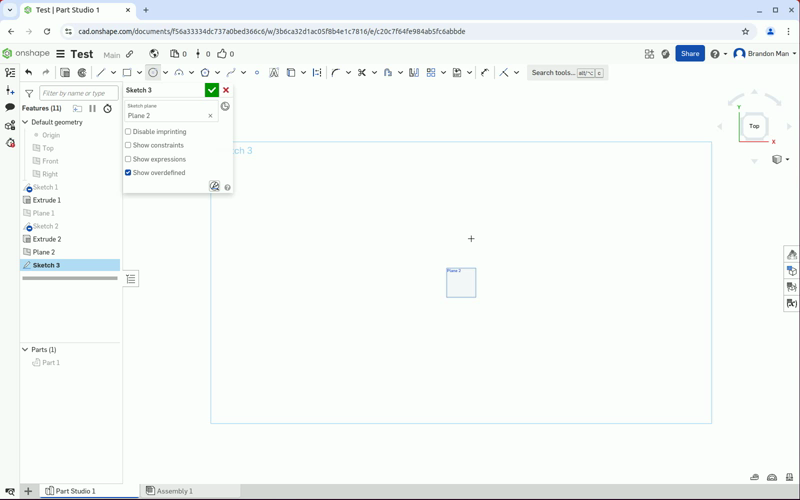
click(471, 238)
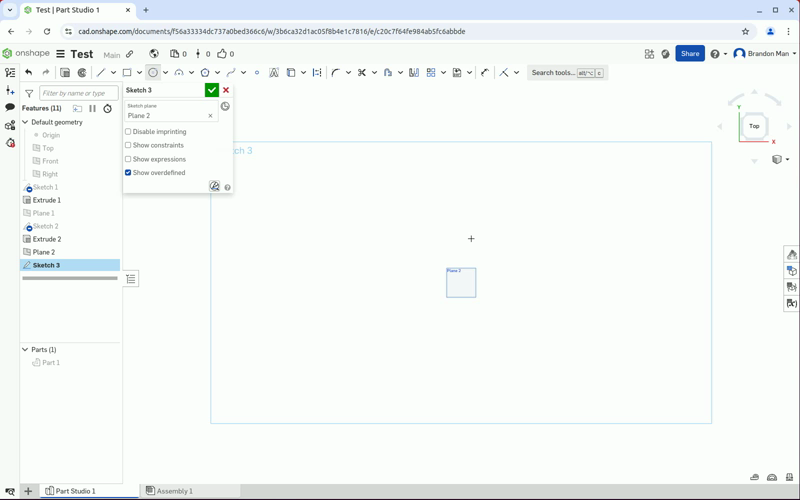
key_up(shift)
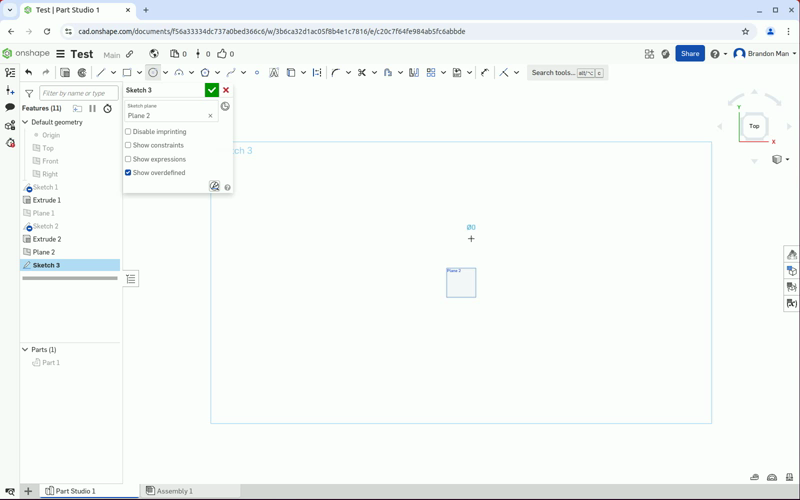
mouse_move(489, 238)
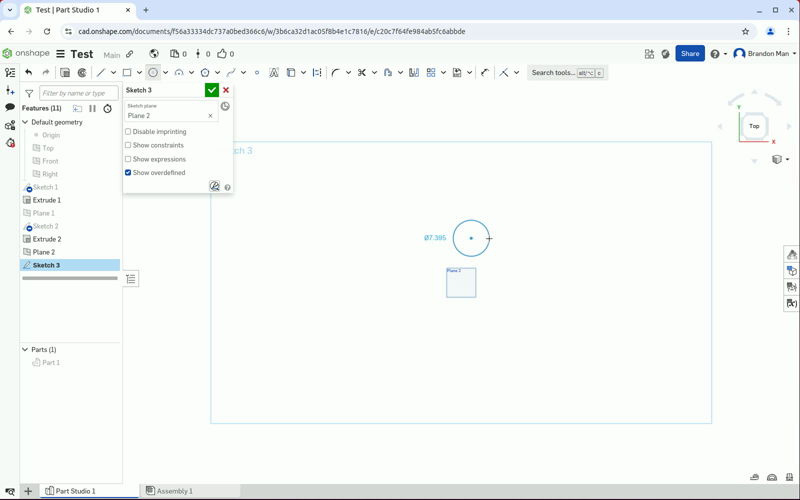
click(489, 238)
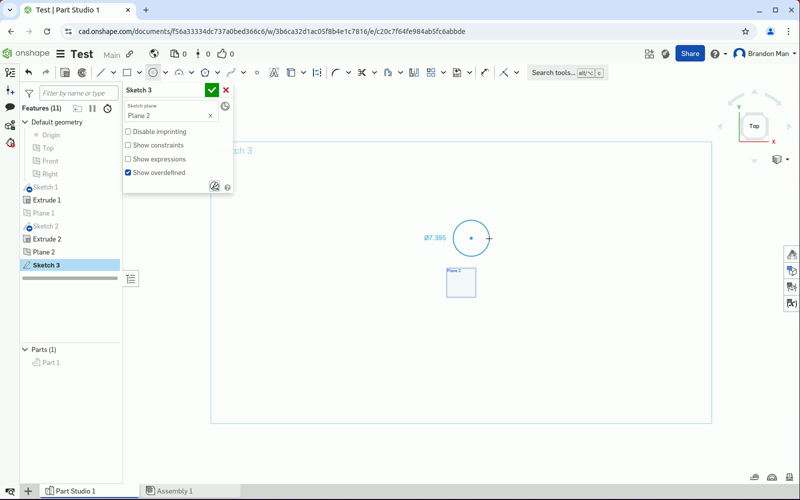
key(esc)
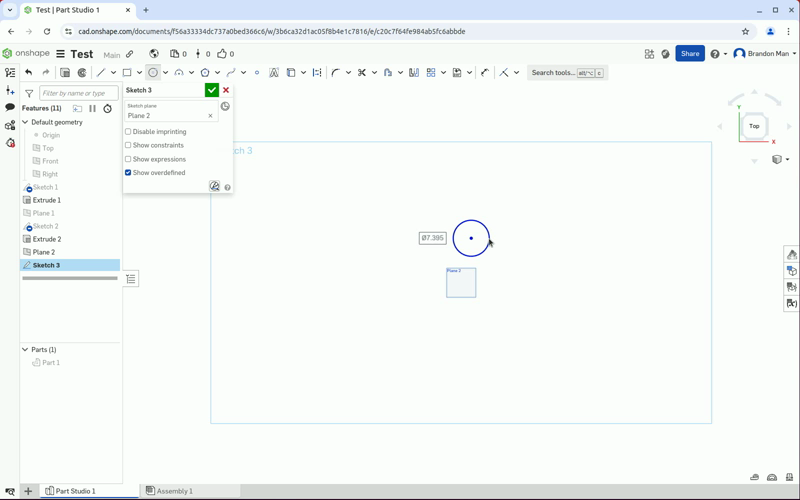
mouse_move(483, 243)
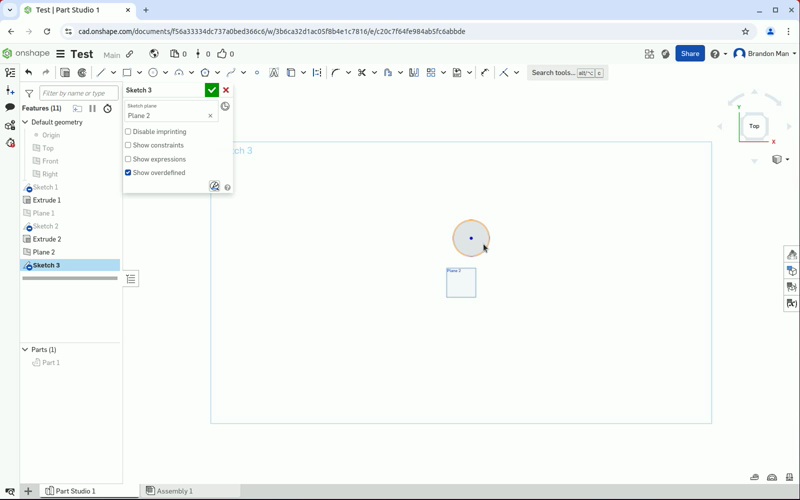
scroll(6)
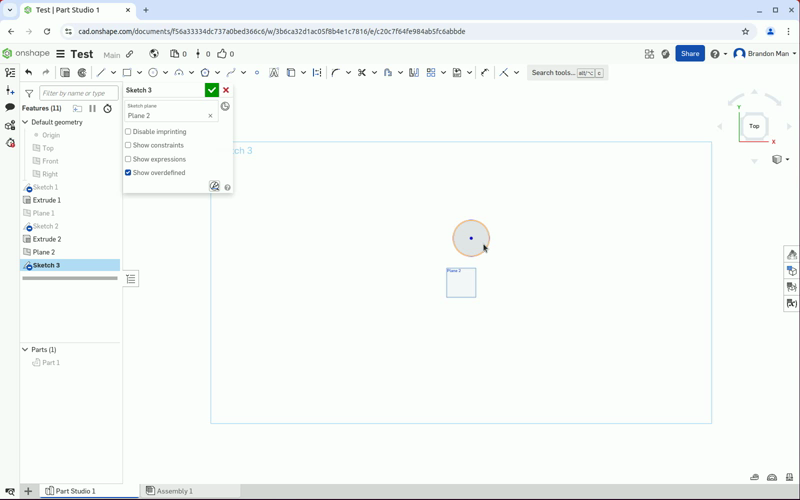
scroll(6)
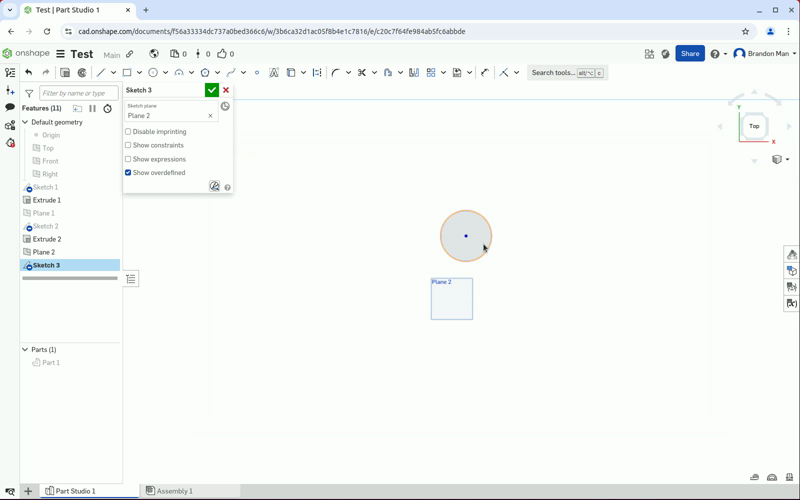
scroll(6)
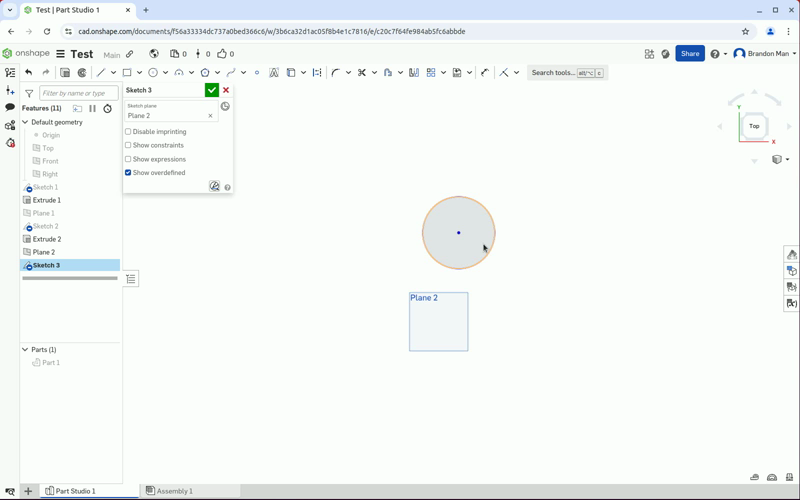
scroll(6)
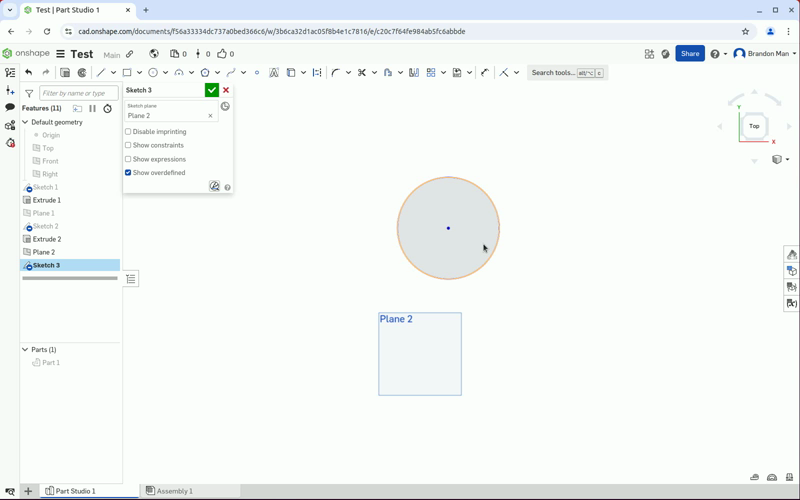
scroll(6)
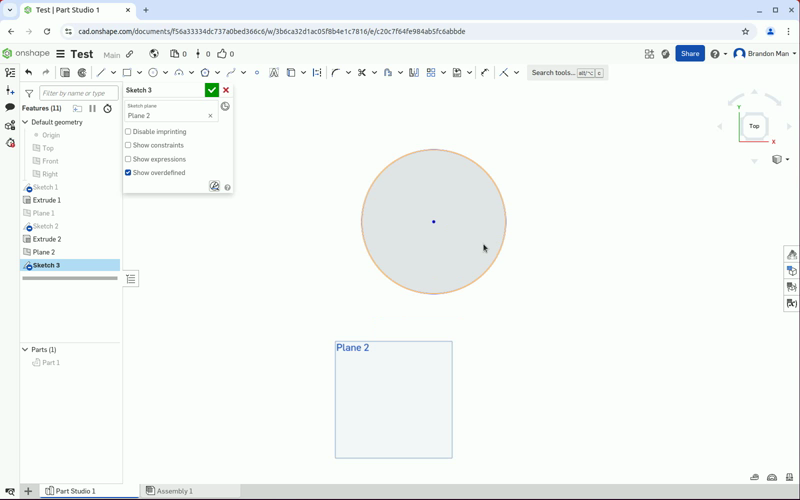
scroll(6)
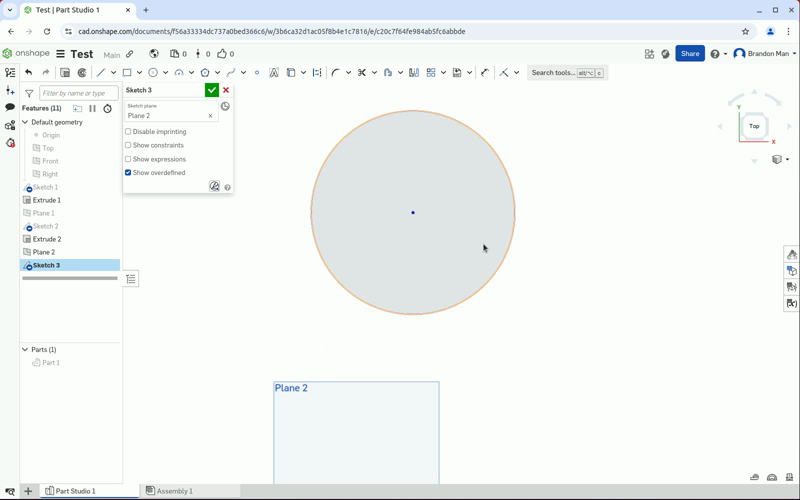
scroll(6)
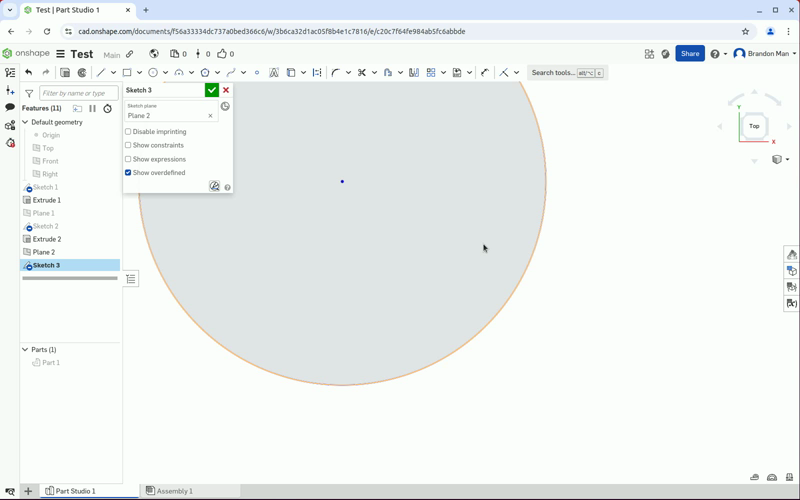
click(483, 243)
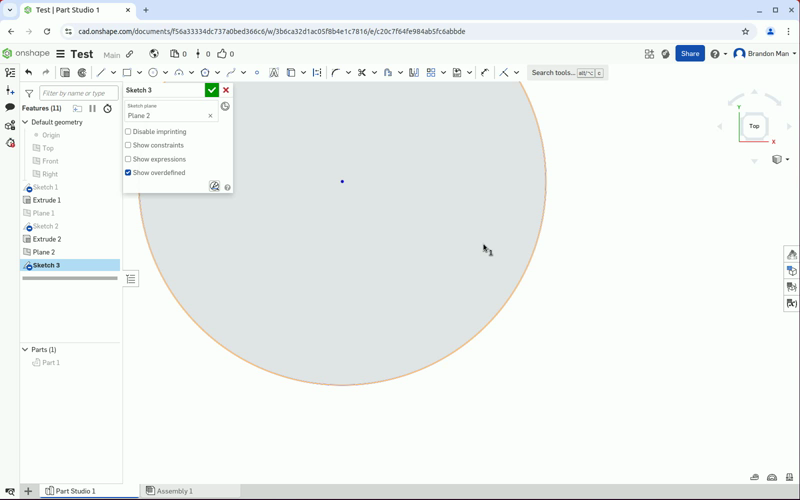
scroll(-6)
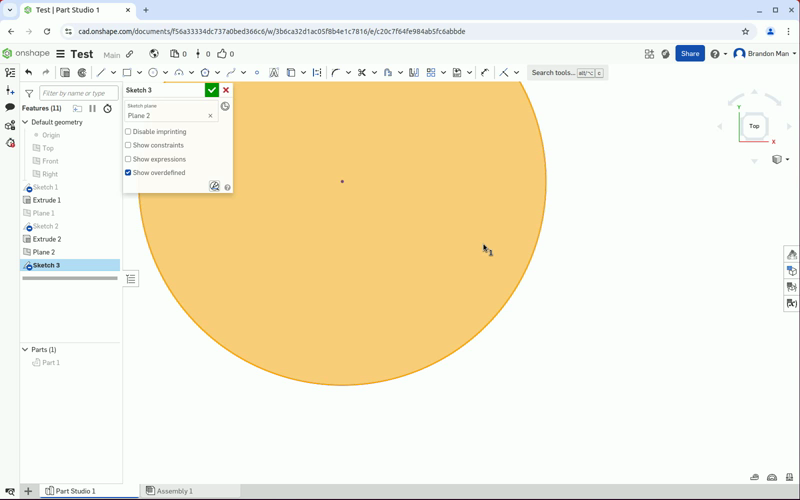
scroll(-6)
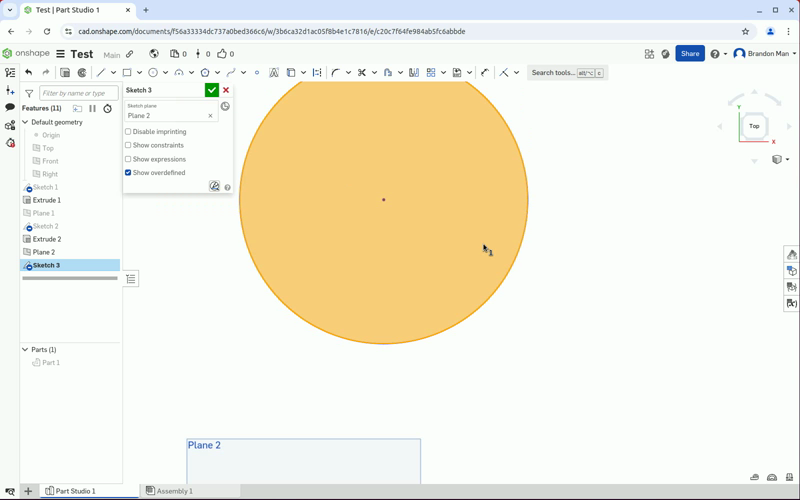
scroll(-6)
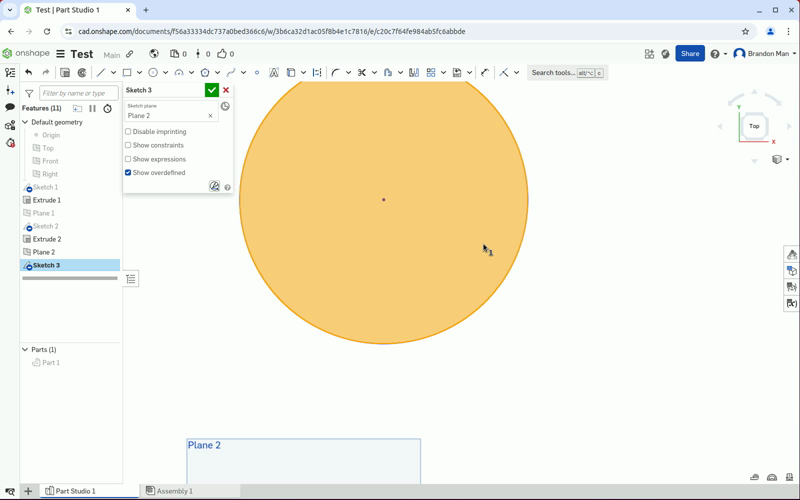
scroll(-6)
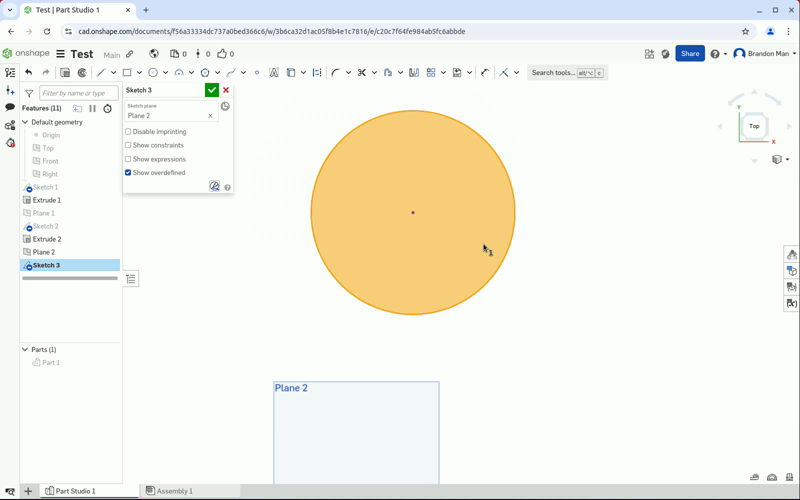
scroll(-6)
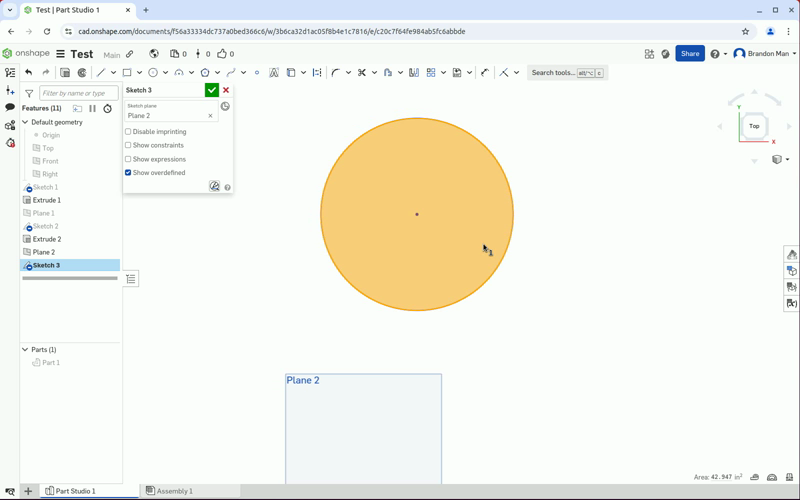
scroll(-6)
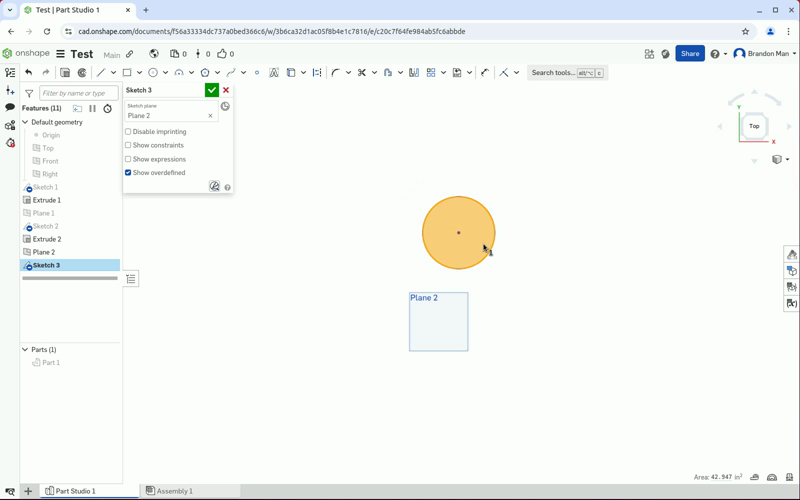
scroll(-6)
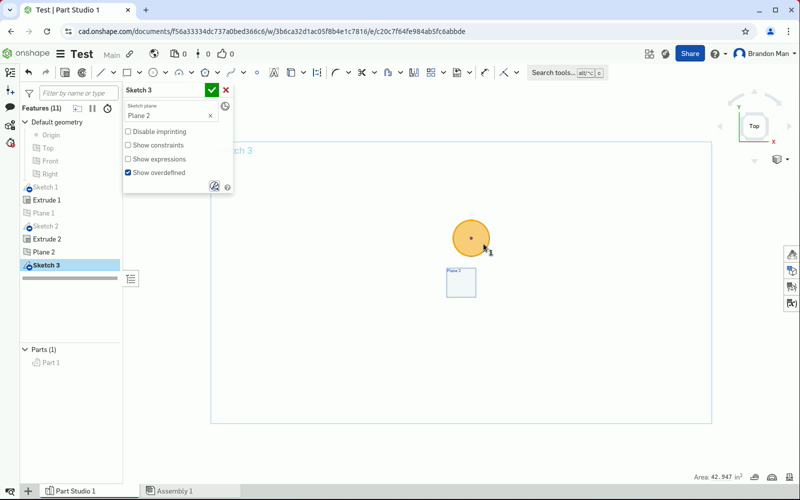
mouse_move(73, 352)
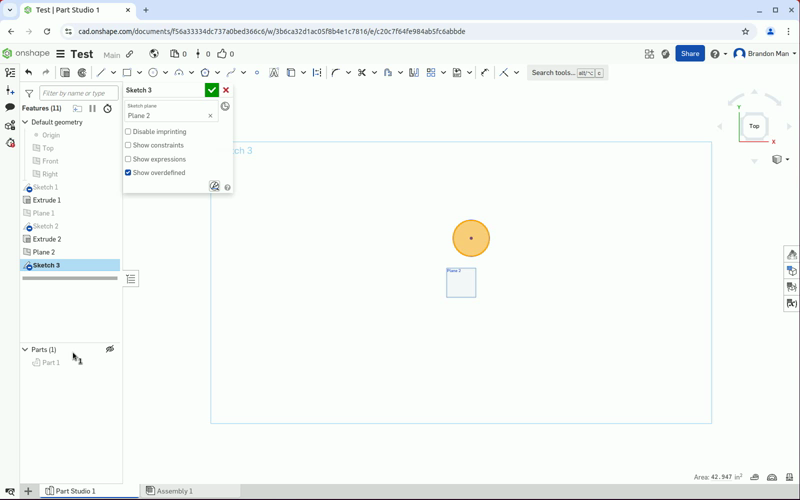
key(shift+y)
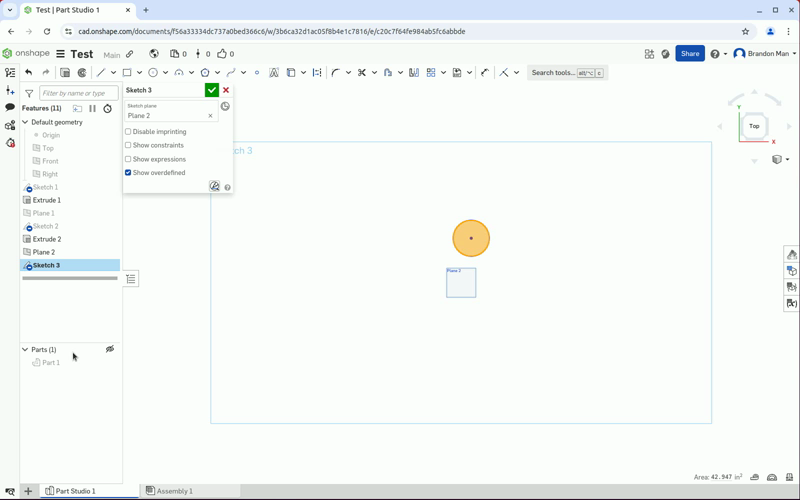
key(shift+e)
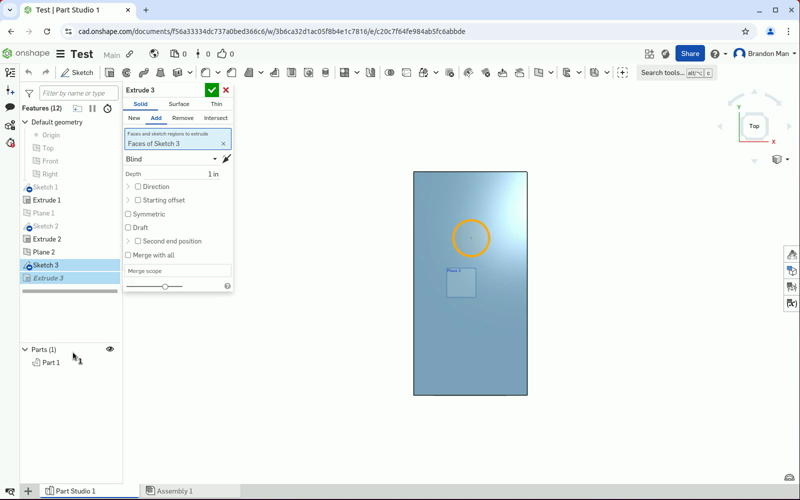
mouse_move(143, 106)
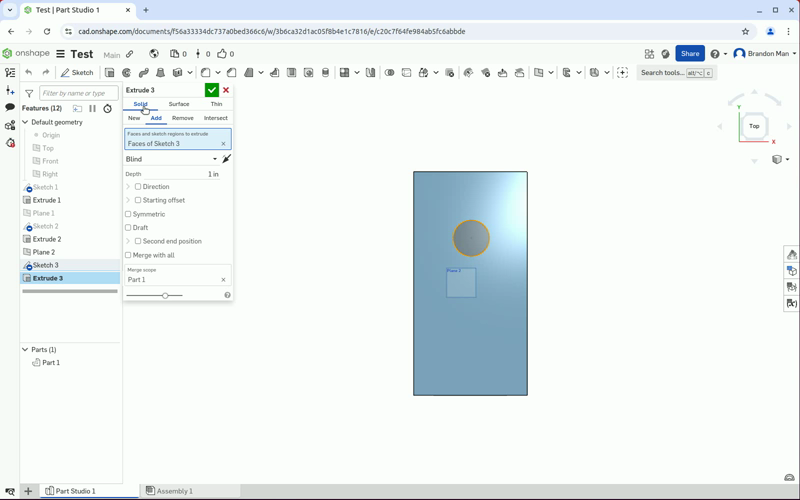
click(143, 106)
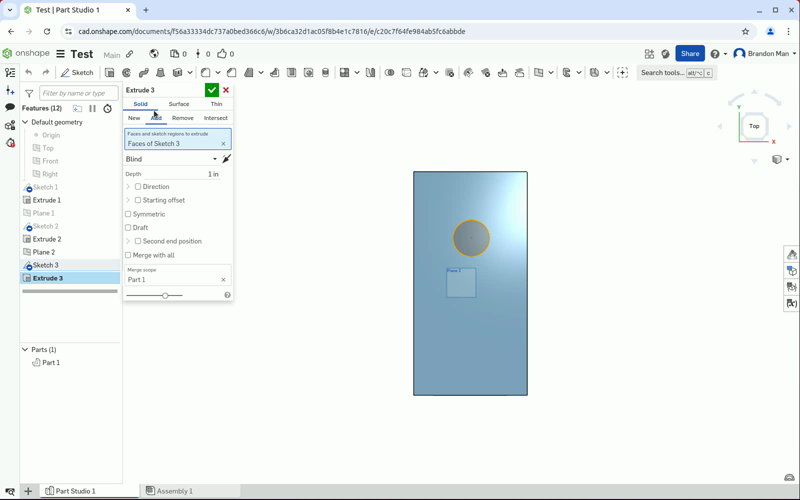
mouse_move(186, 120)
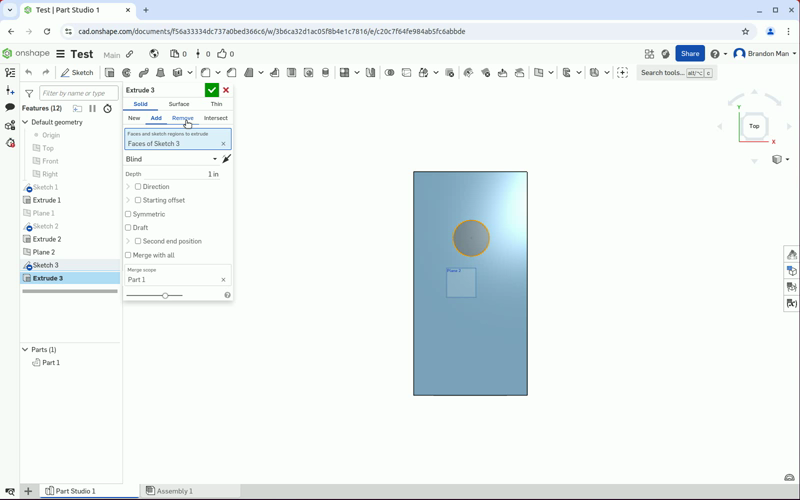
click(186, 120)
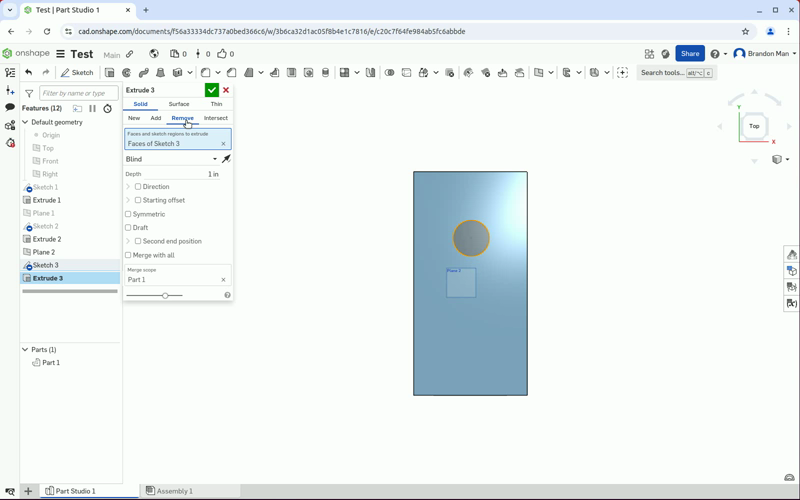
key(tab, 4)
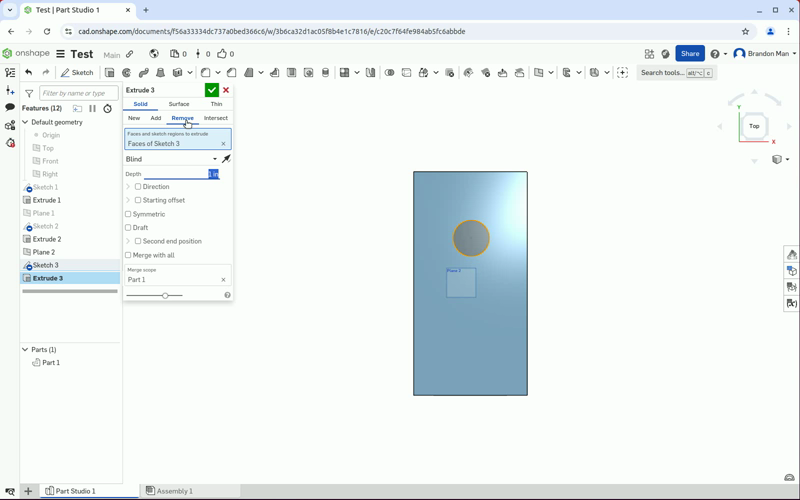
text(13.961)
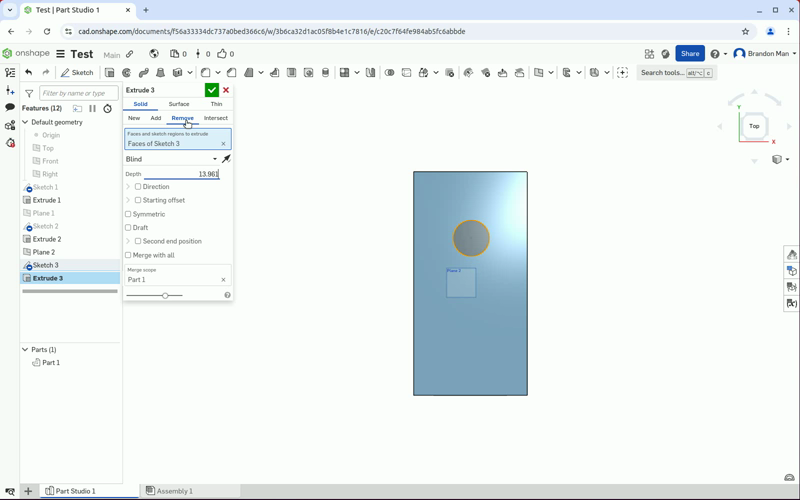
key(tab, 6)
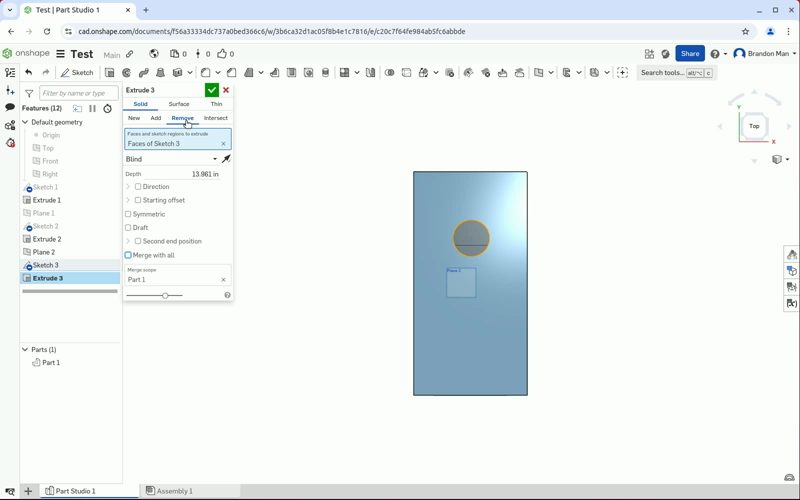
key(space)
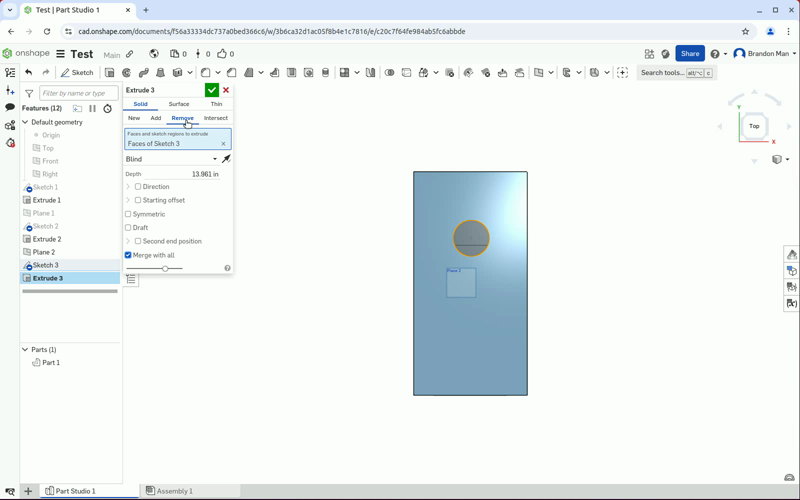
key(enter)
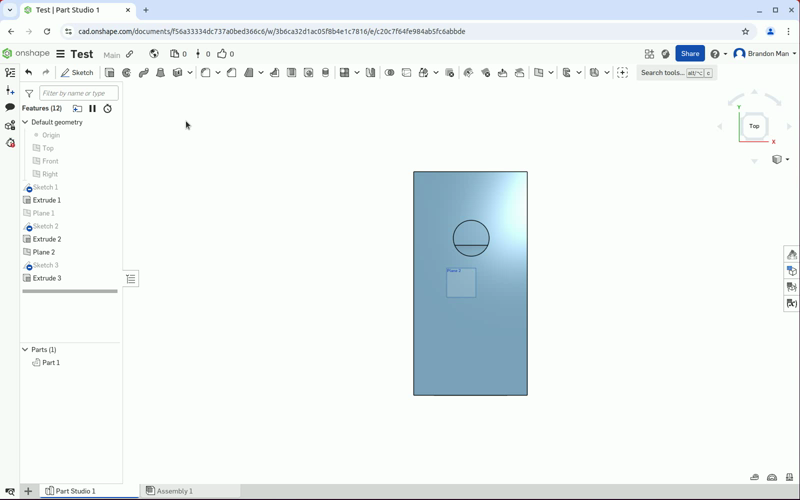
key(shift+h)
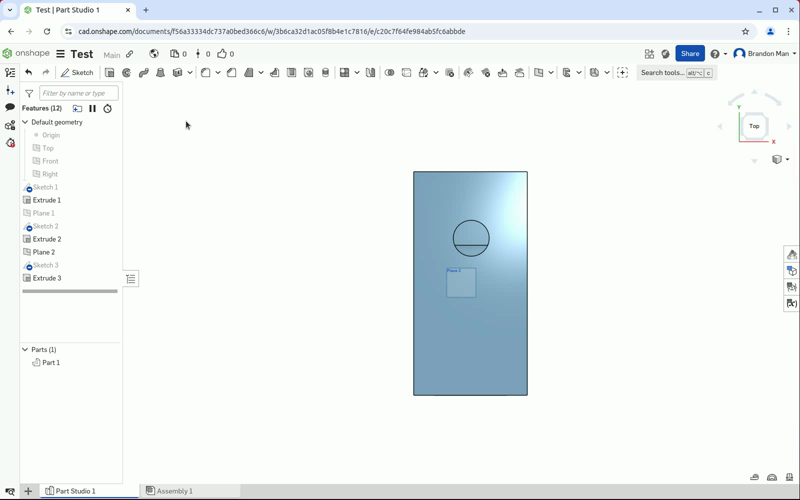
key(shift+h)
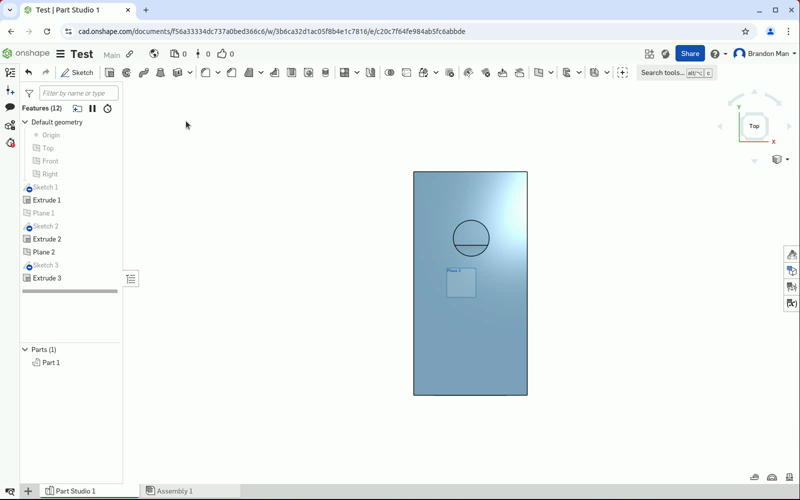
mouse_move(73, 189)
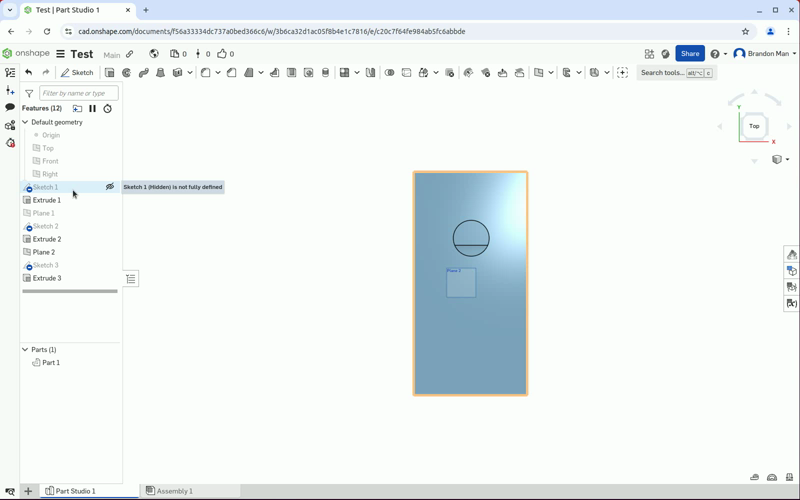
click(73, 189)
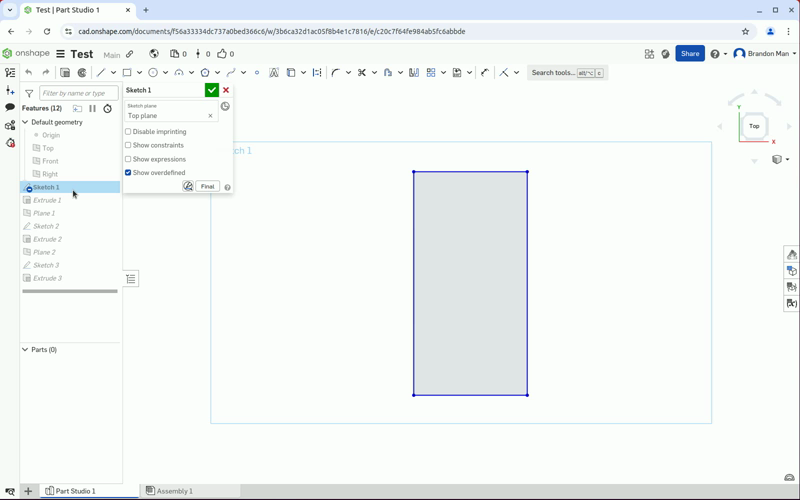
mouse_move(229, 92)
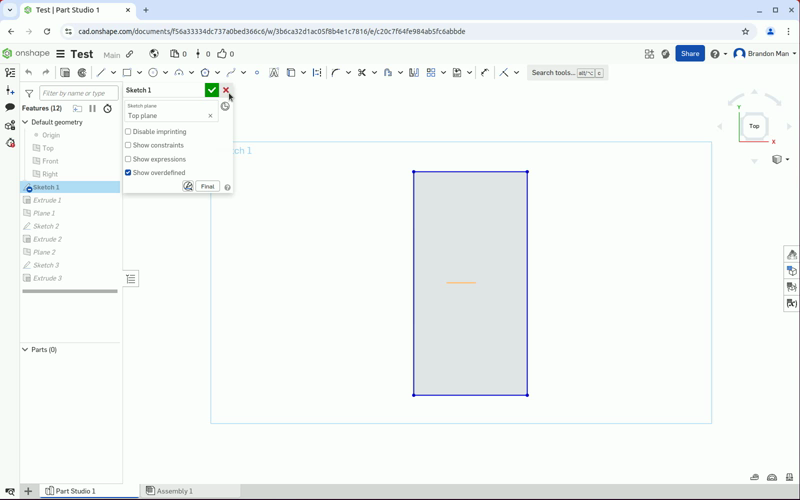
click(229, 92)
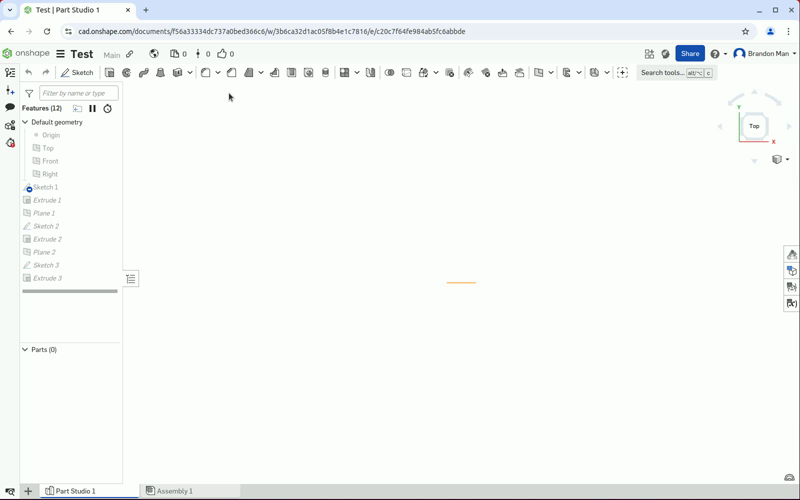
key(shift+s)
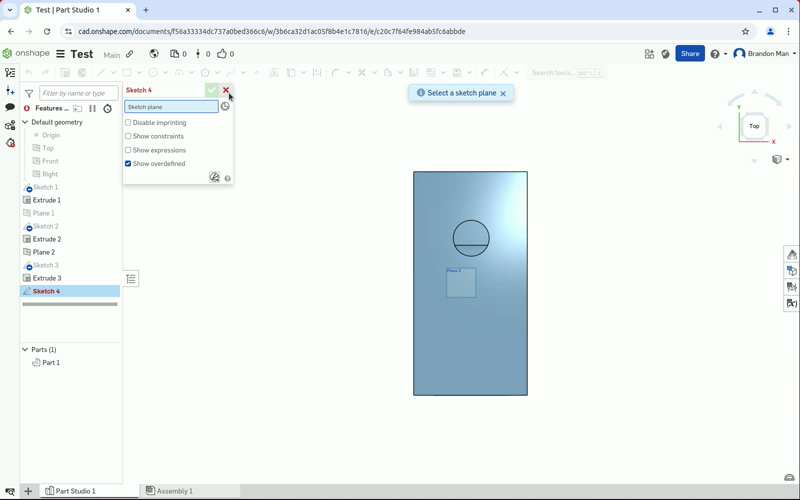
mouse_move(73, 254)
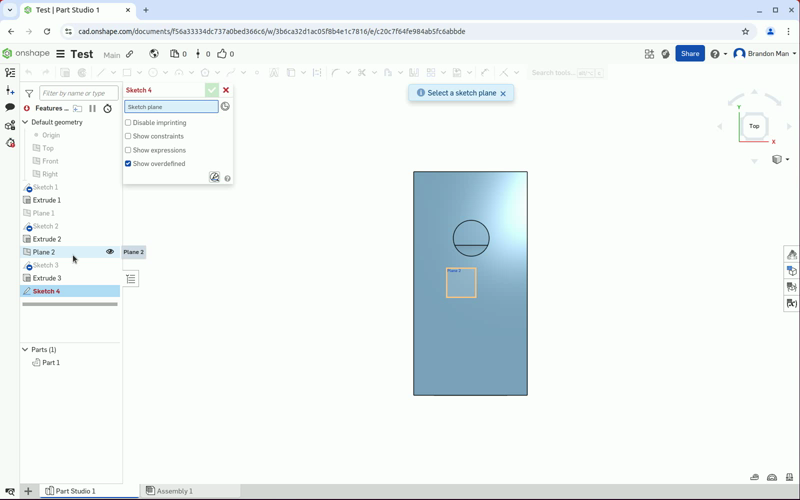
click(73, 254)
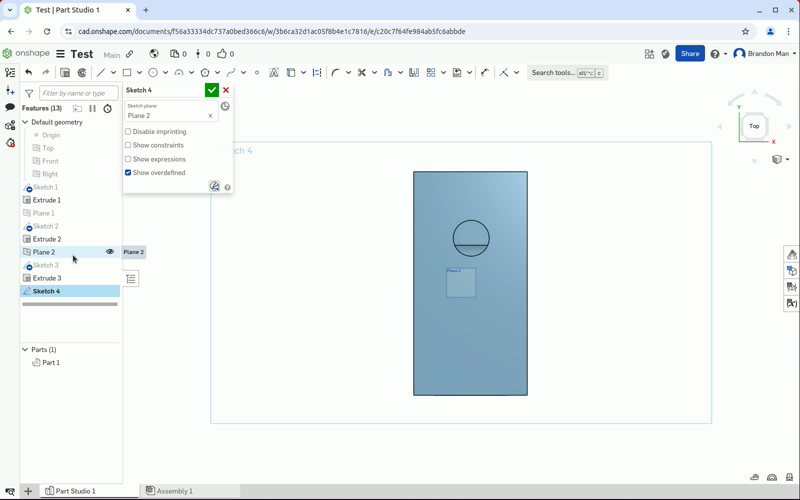
mouse_move(73, 352)
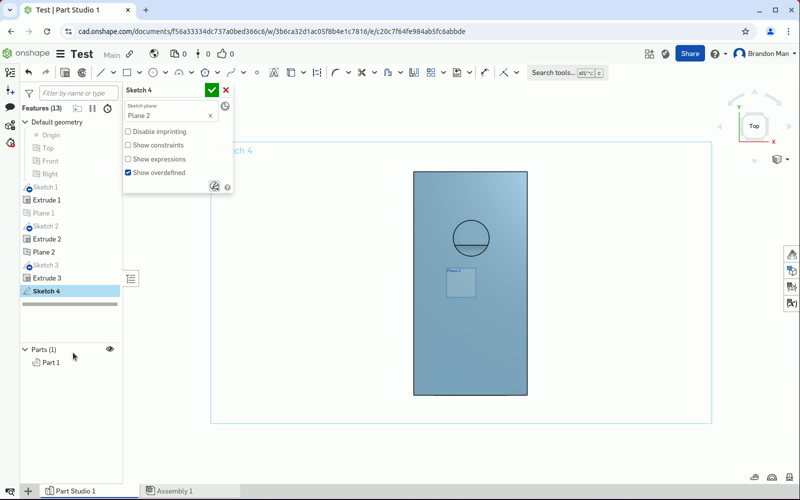
key(y)
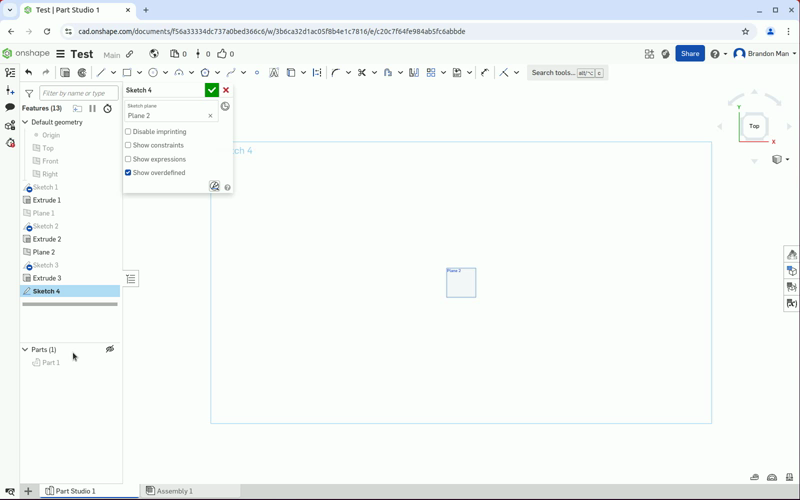
key(c)
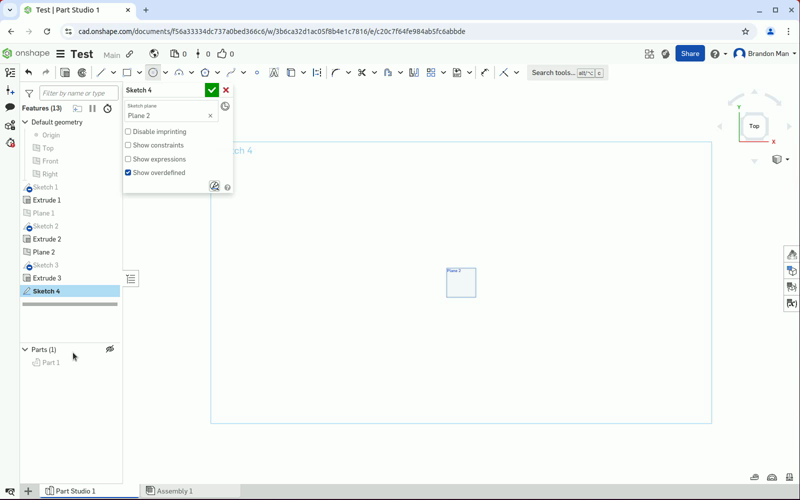
key_down(shift)
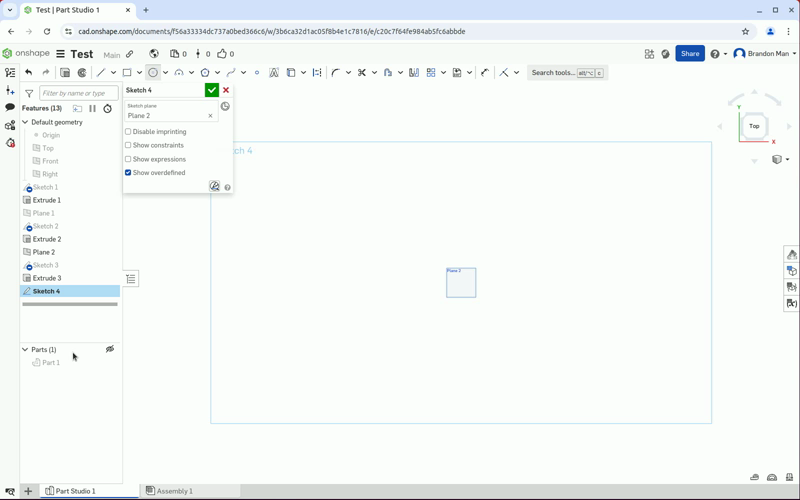
mouse_move(471, 327)
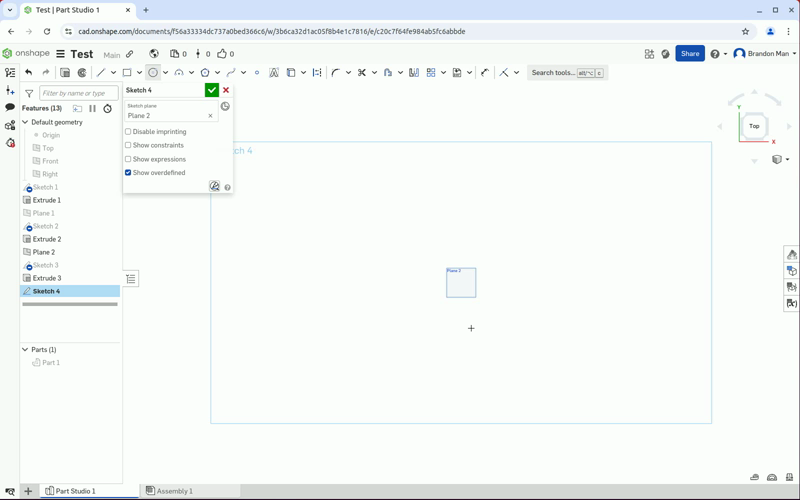
click(471, 327)
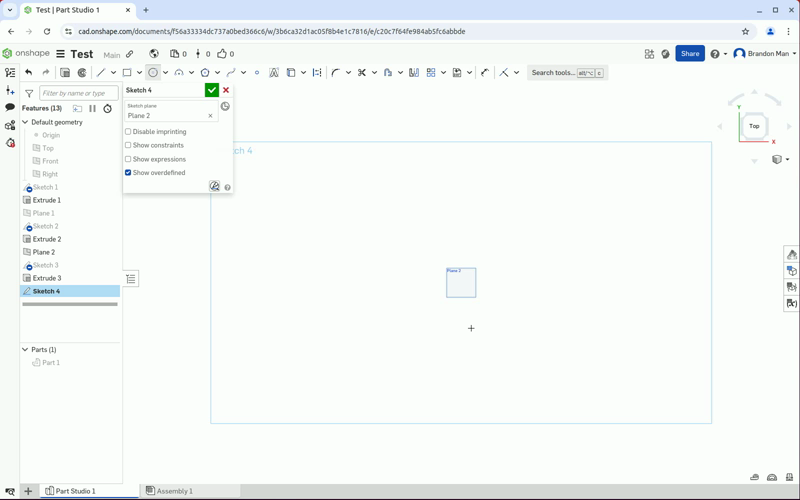
key_up(shift)
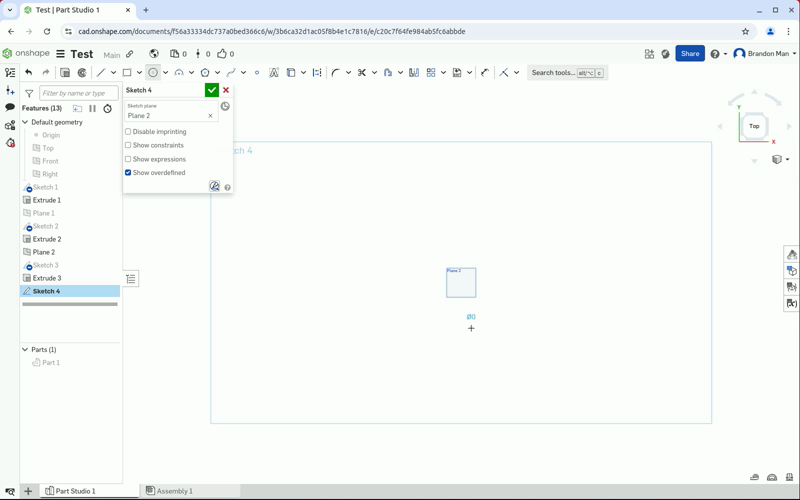
mouse_move(489, 327)
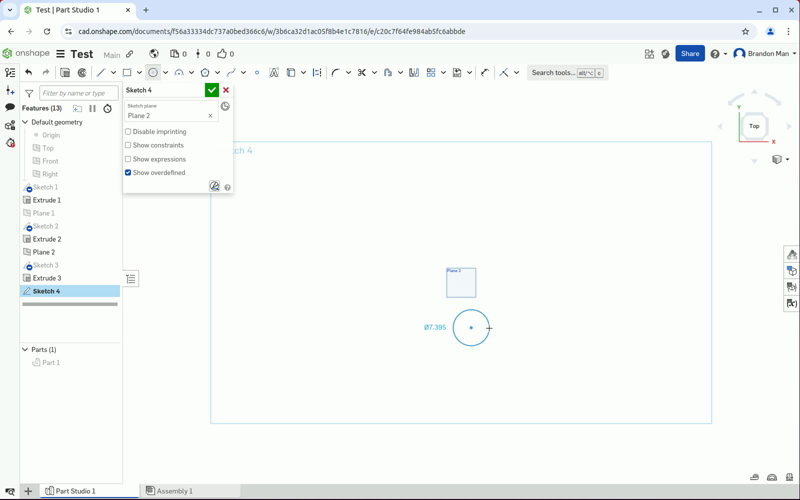
click(489, 327)
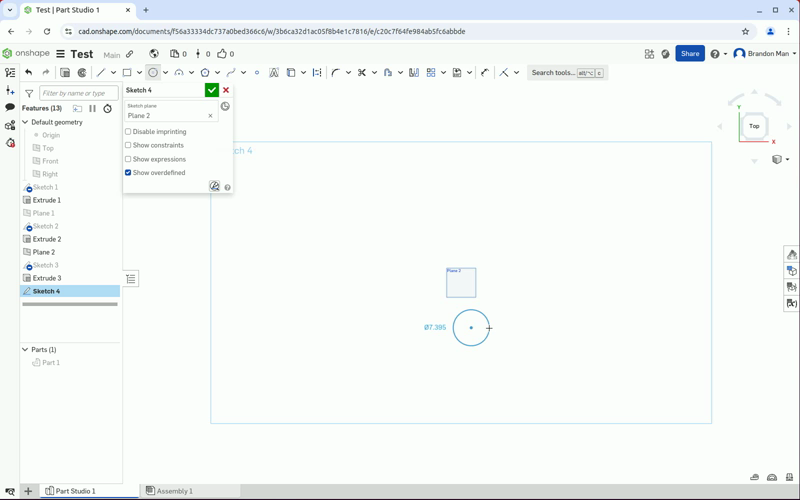
key(esc)
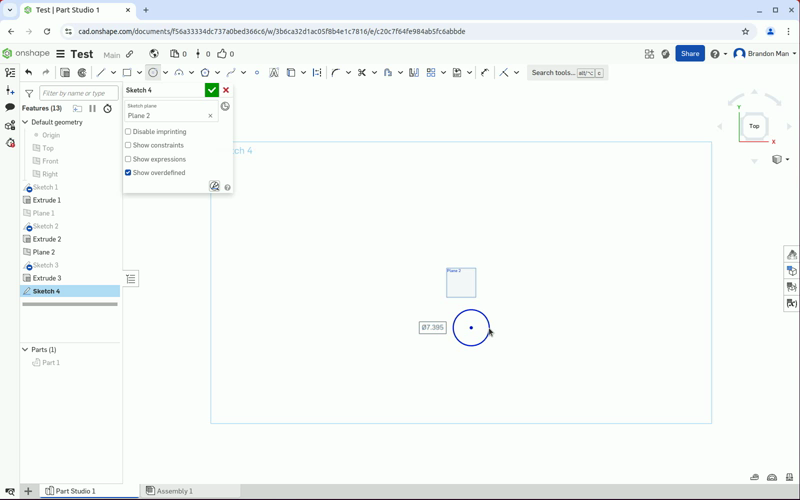
mouse_move(480, 335)
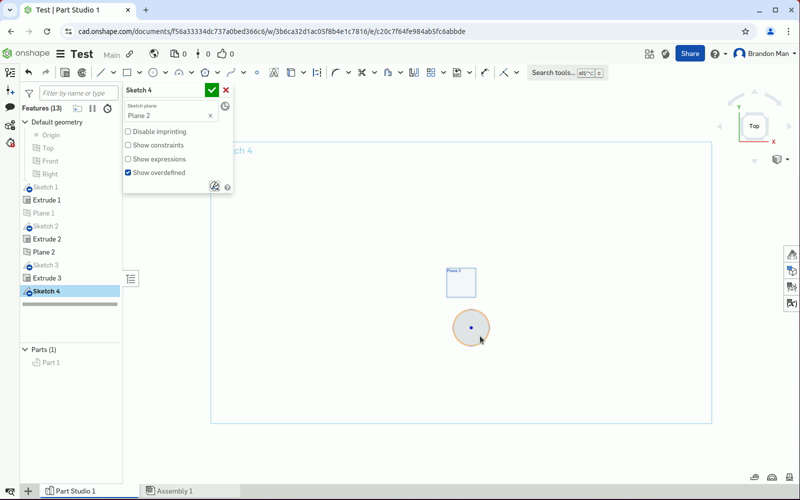
scroll(6)
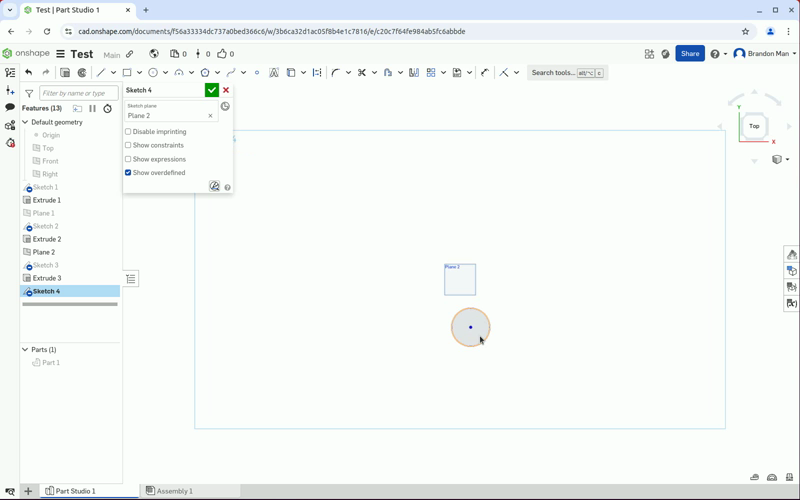
scroll(6)
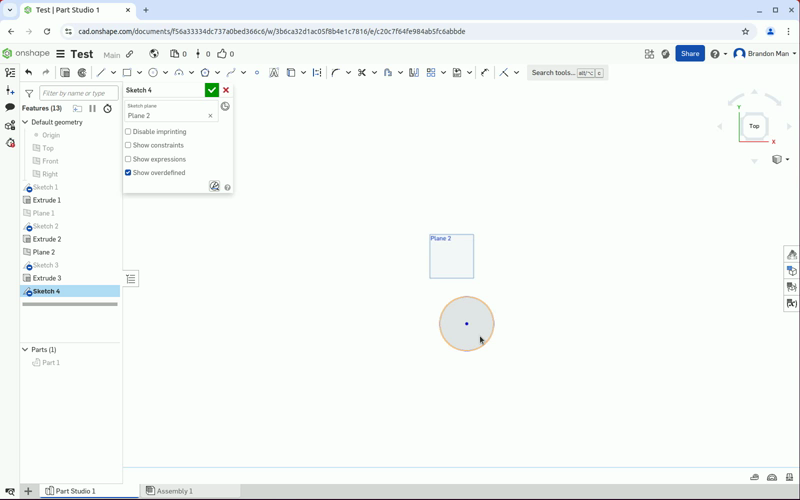
scroll(6)
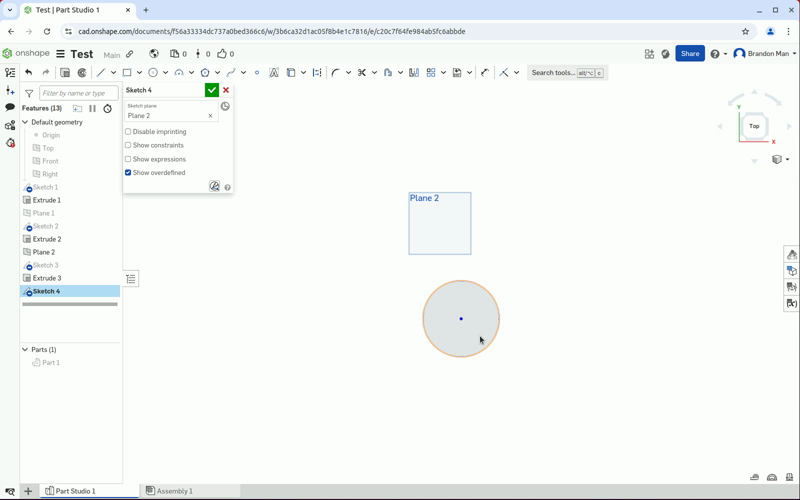
scroll(6)
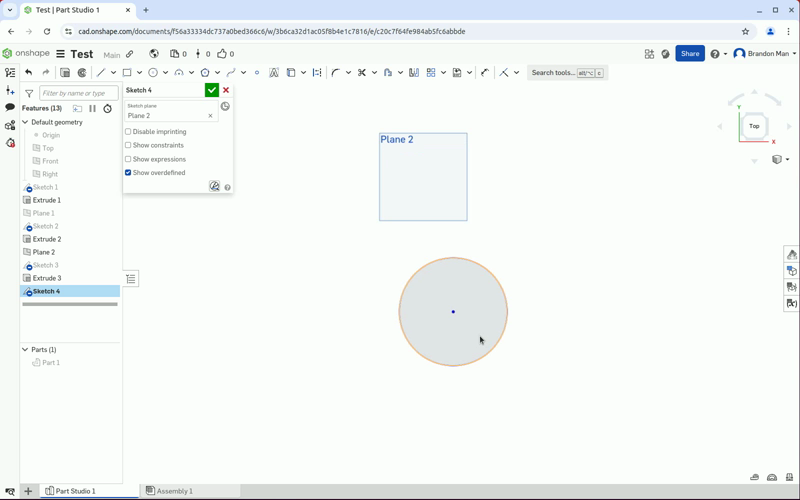
scroll(6)
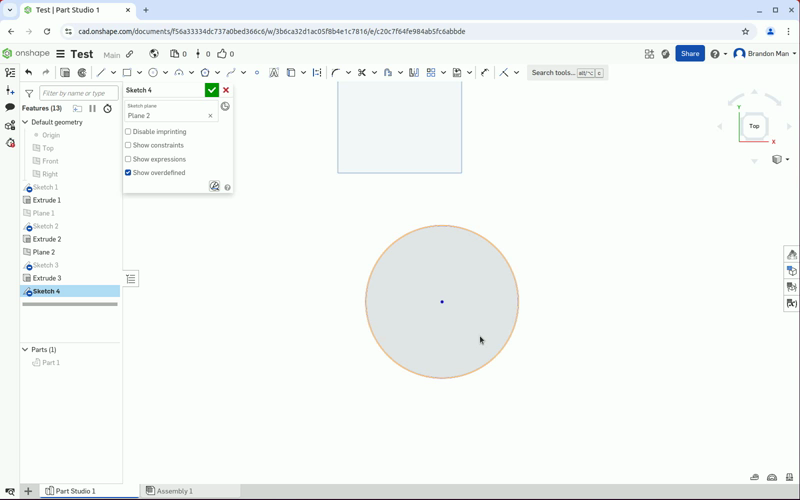
scroll(6)
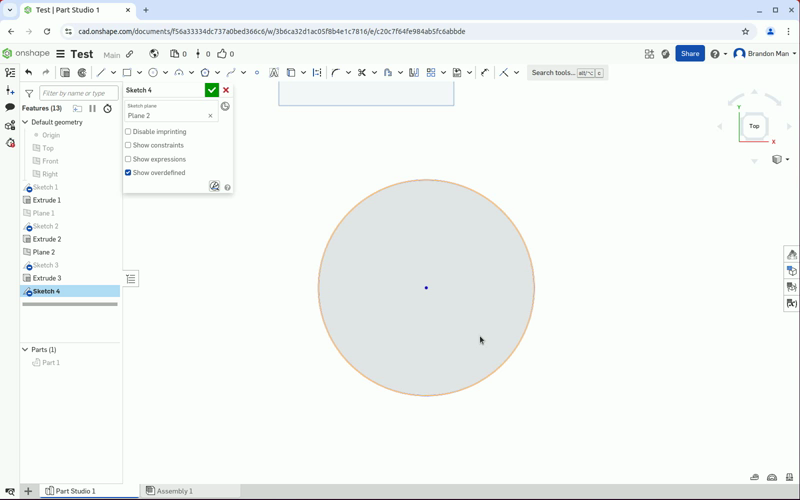
scroll(6)
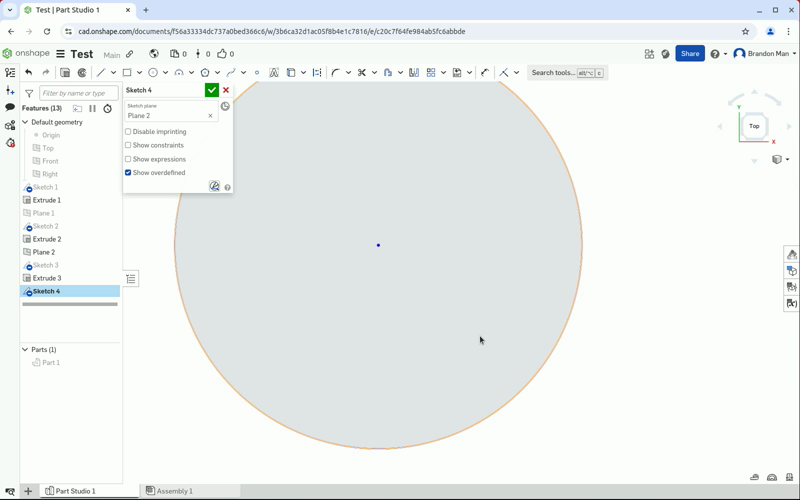
click(480, 335)
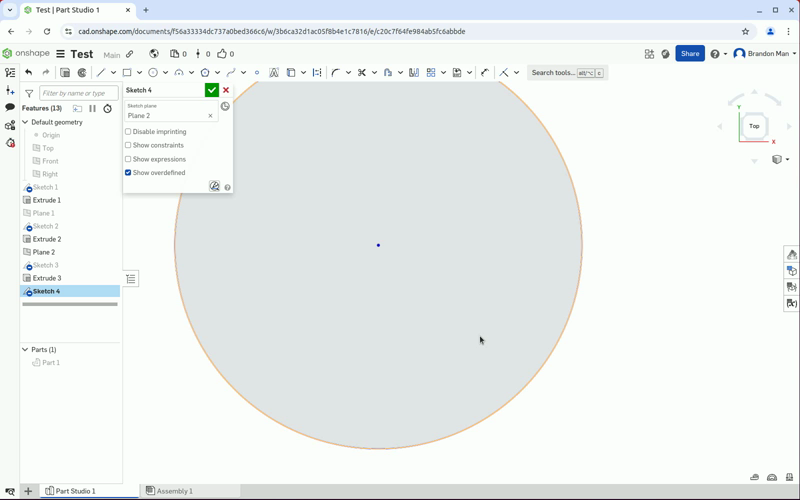
scroll(-6)
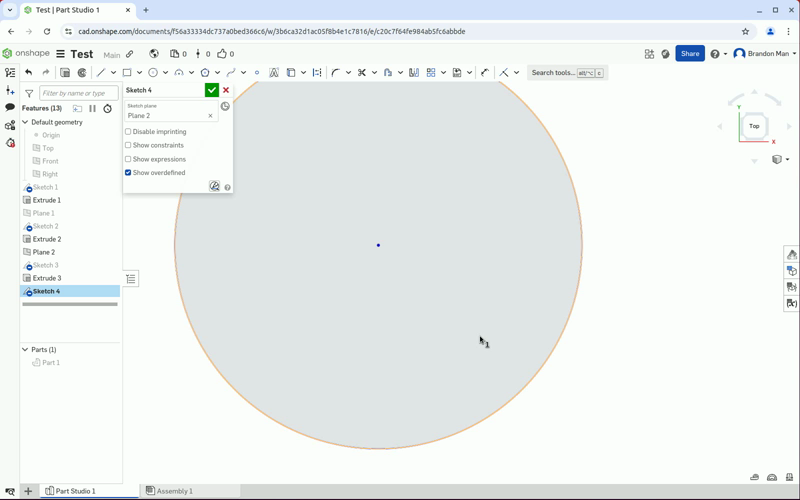
scroll(-6)
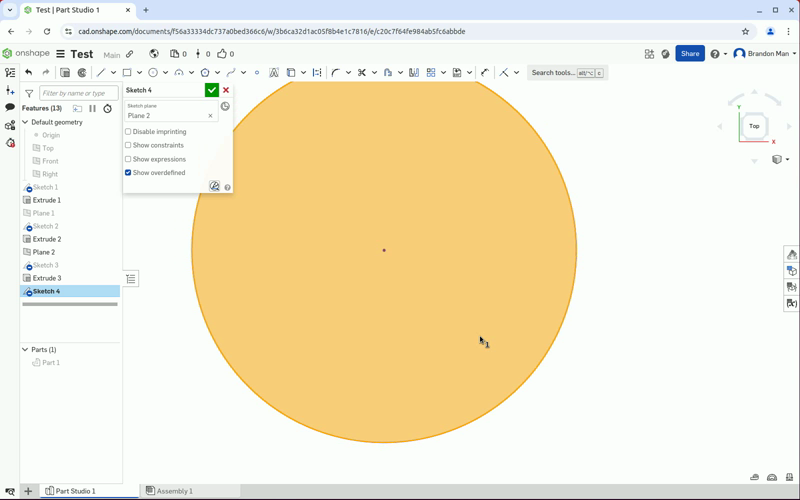
scroll(-6)
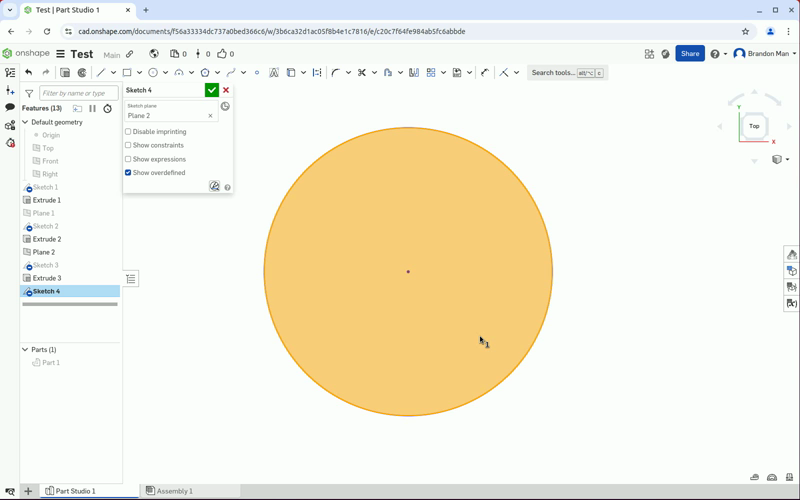
scroll(-6)
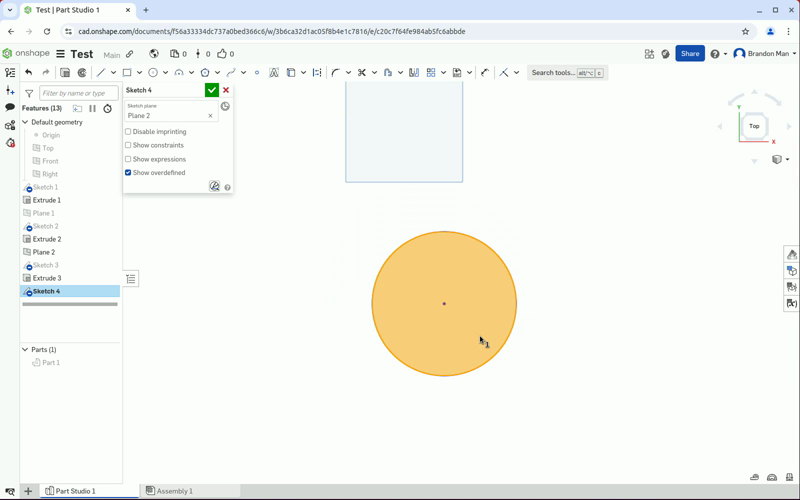
scroll(-6)
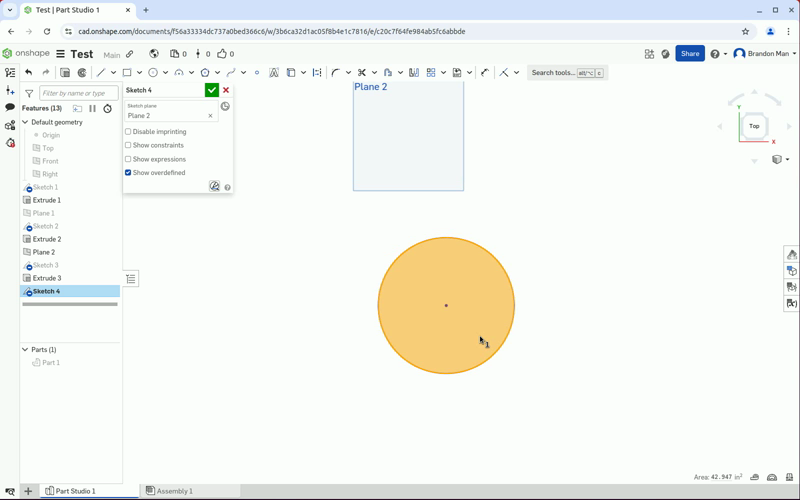
scroll(-6)
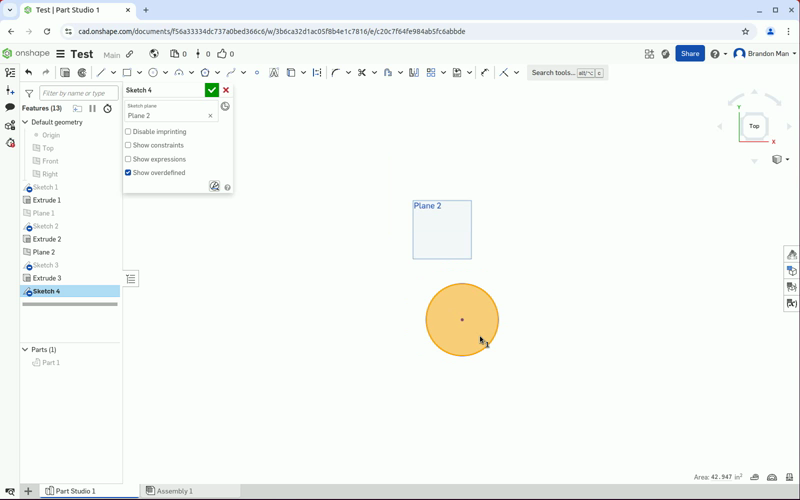
scroll(-6)
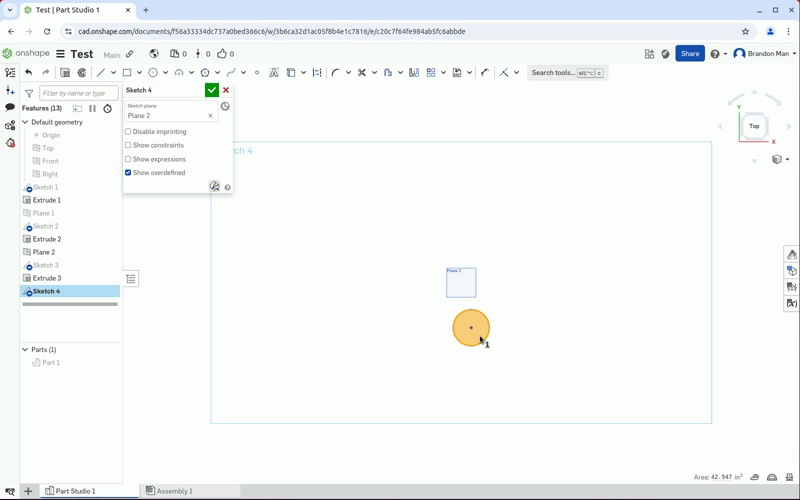
mouse_move(73, 352)
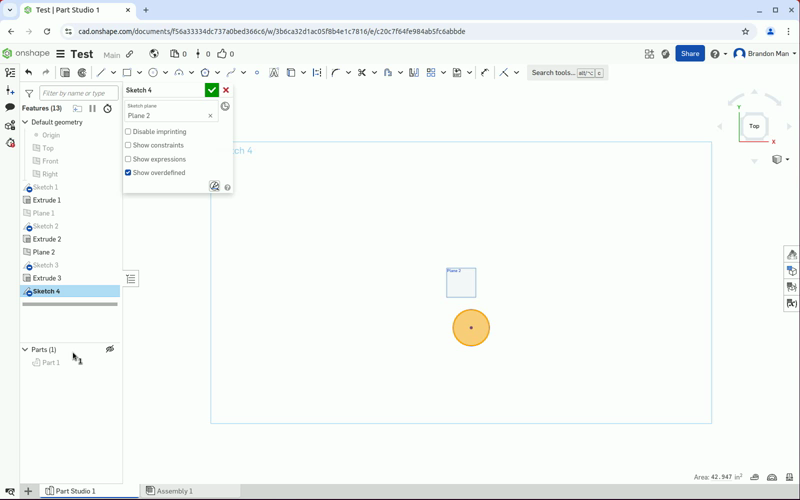
key(shift+y)
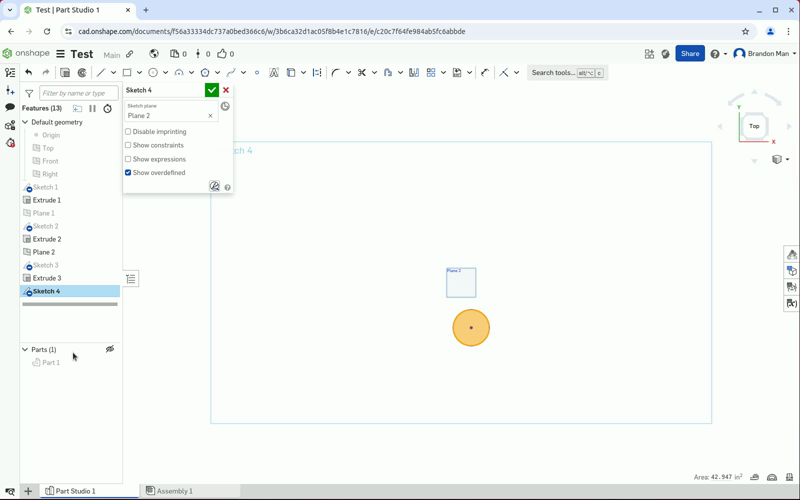
key(shift+e)
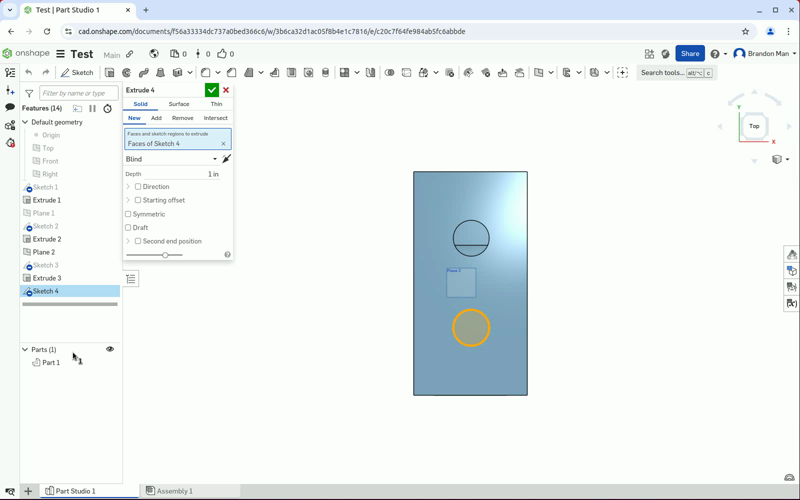
mouse_move(143, 106)
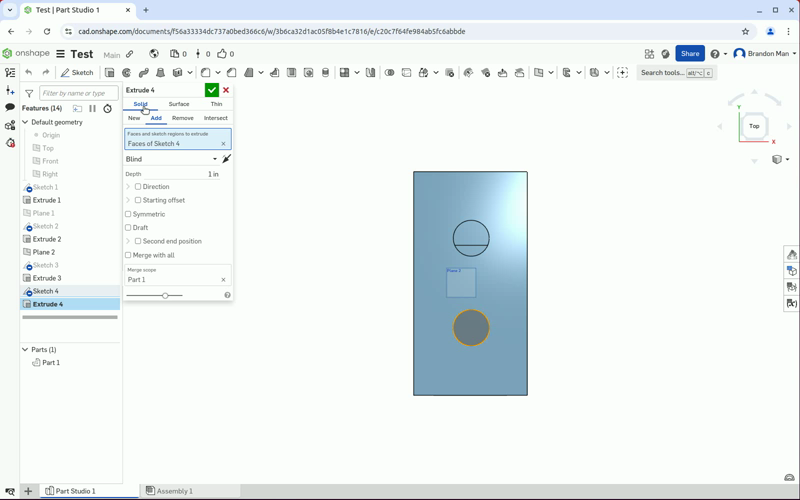
click(143, 106)
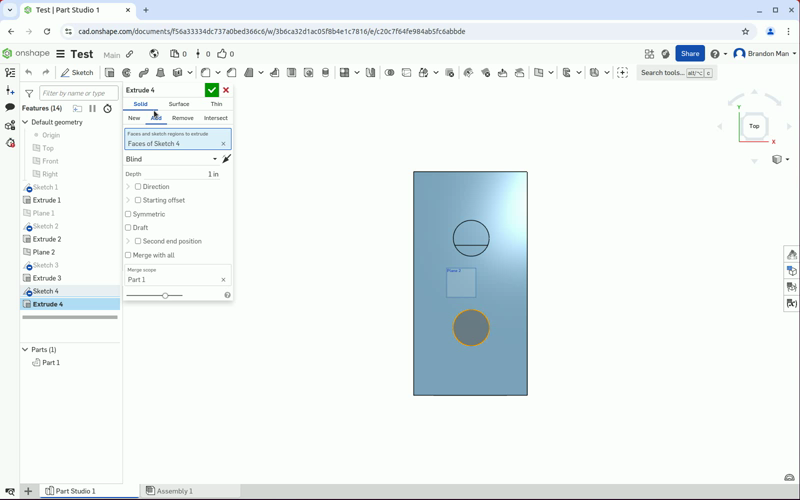
mouse_move(186, 120)
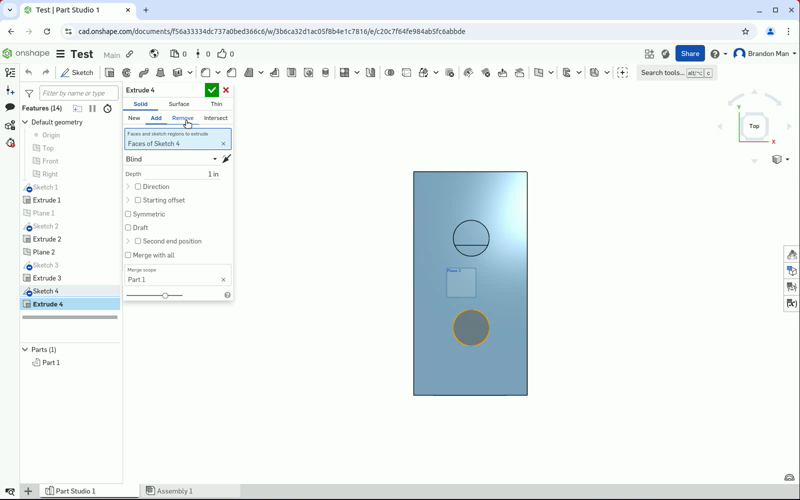
click(186, 120)
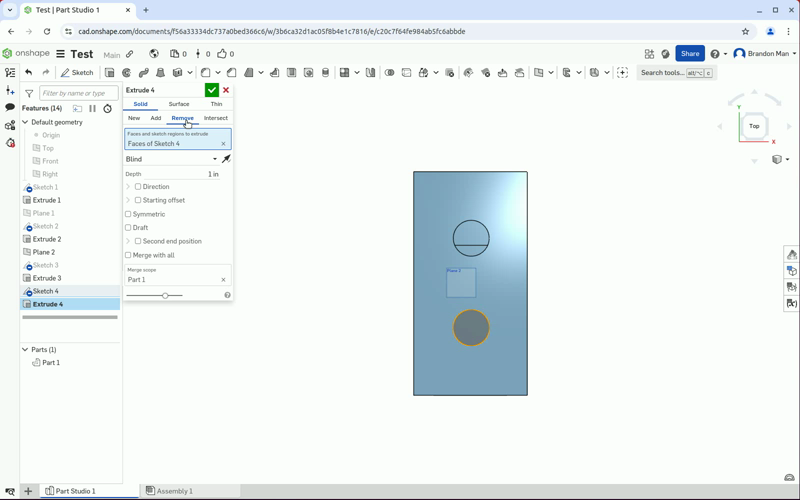
key(tab, 4)
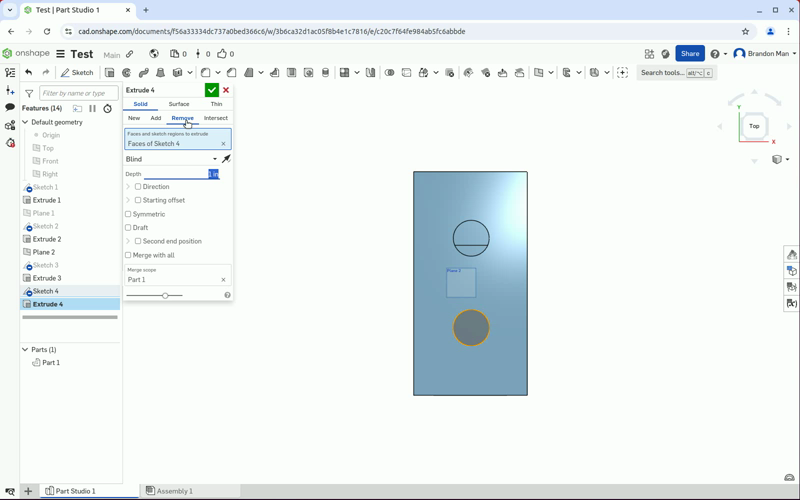
text(13.961)
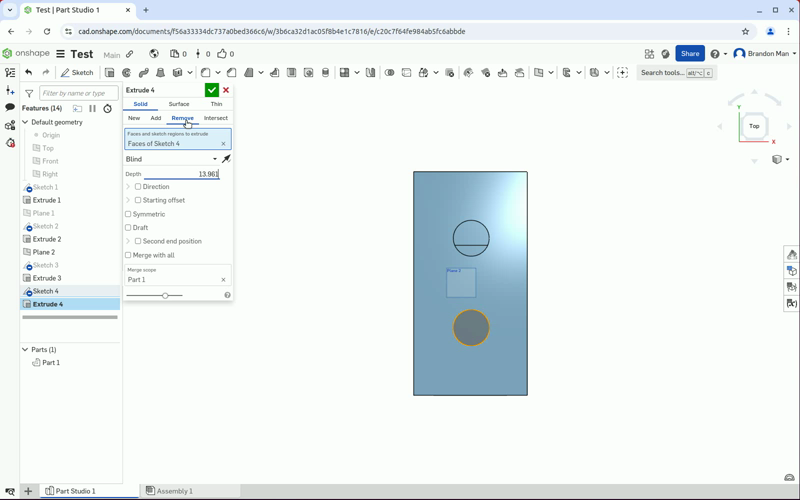
key(tab, 6)
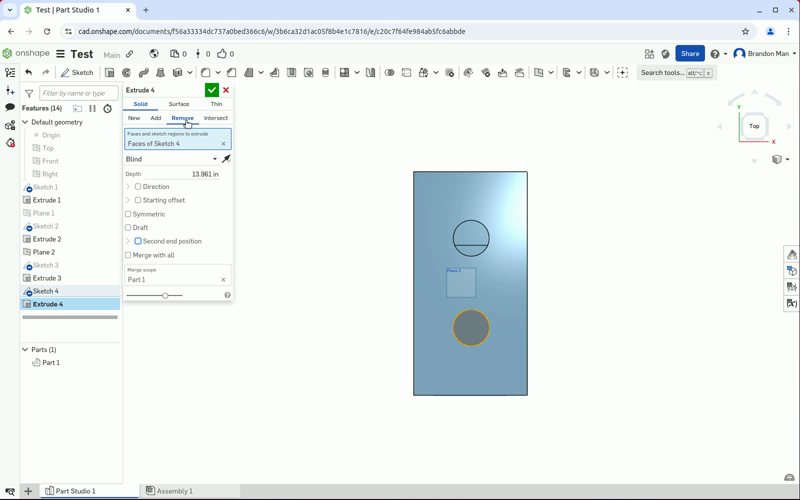
key(space)
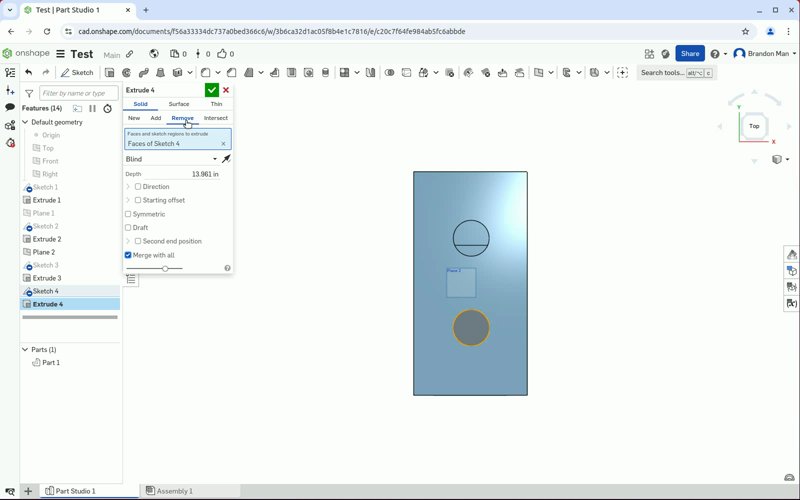
key(enter)
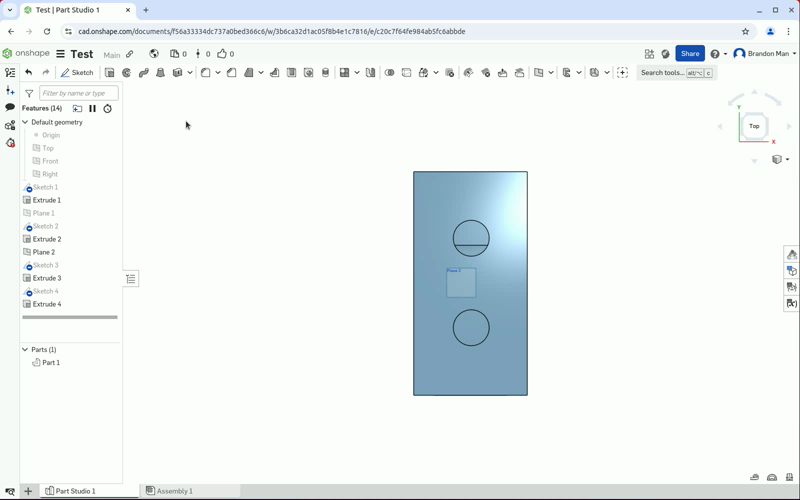
key(shift+h)
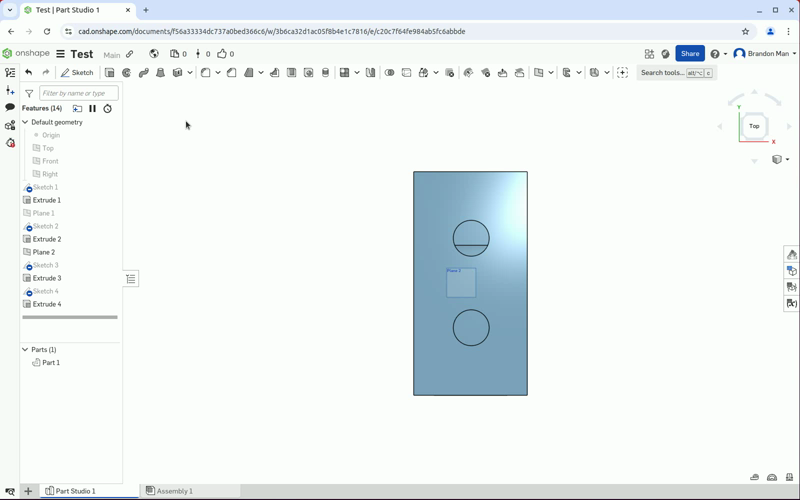
key(shift+h)
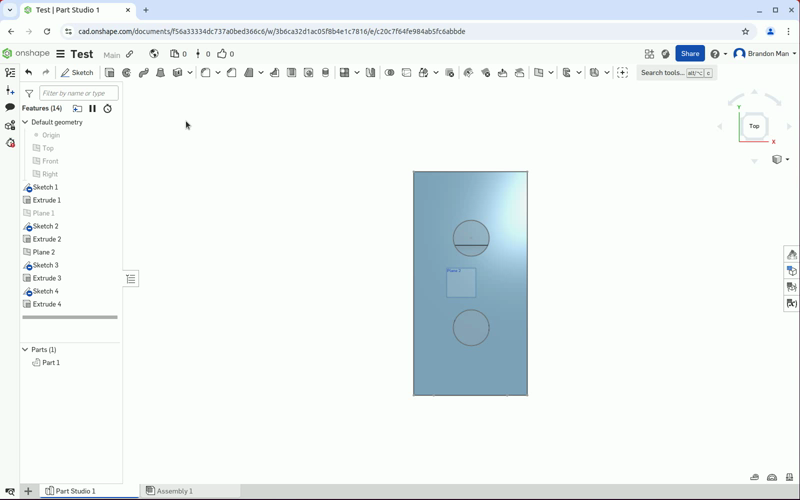
key(shift+7)
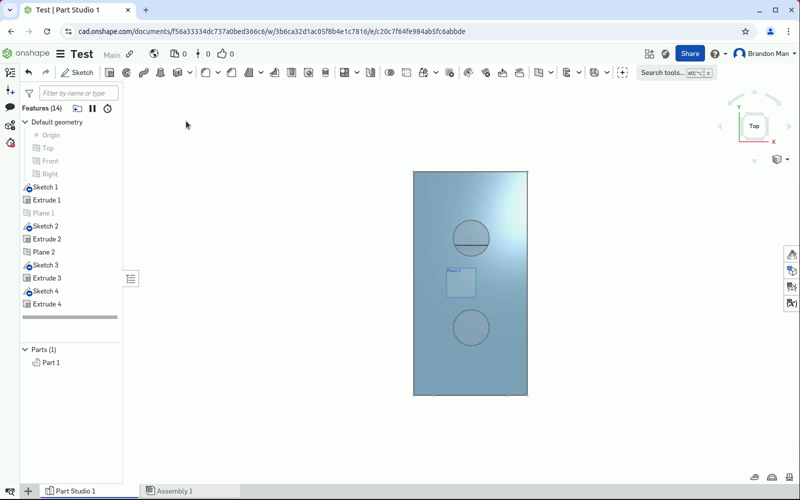
key(up, 3)
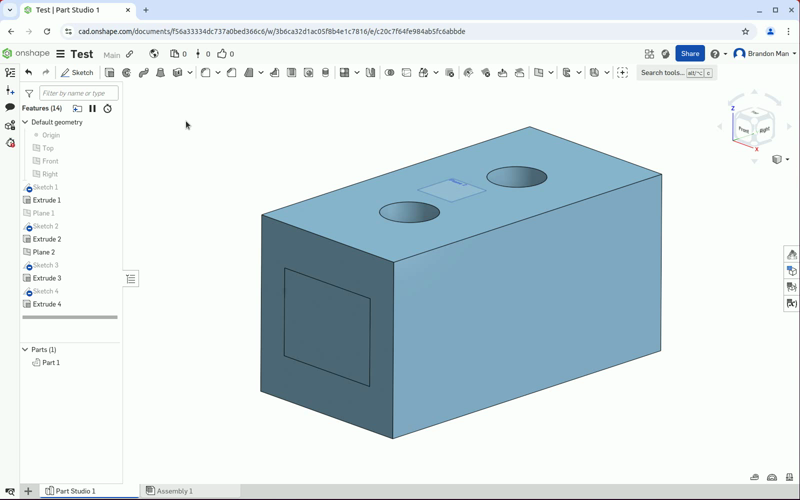
key(left, 3)
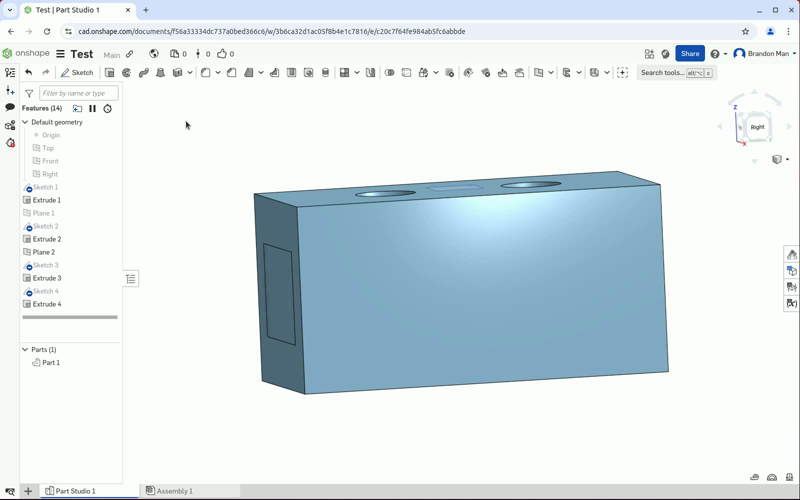
key(right, 3)
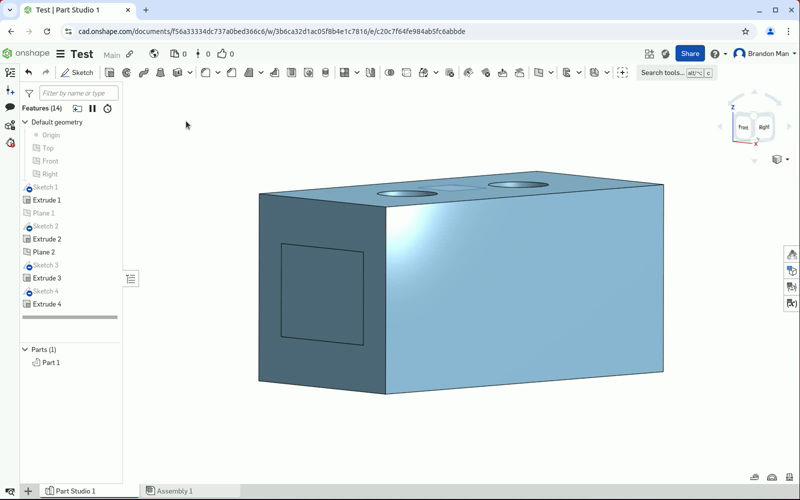
key(down, 3)
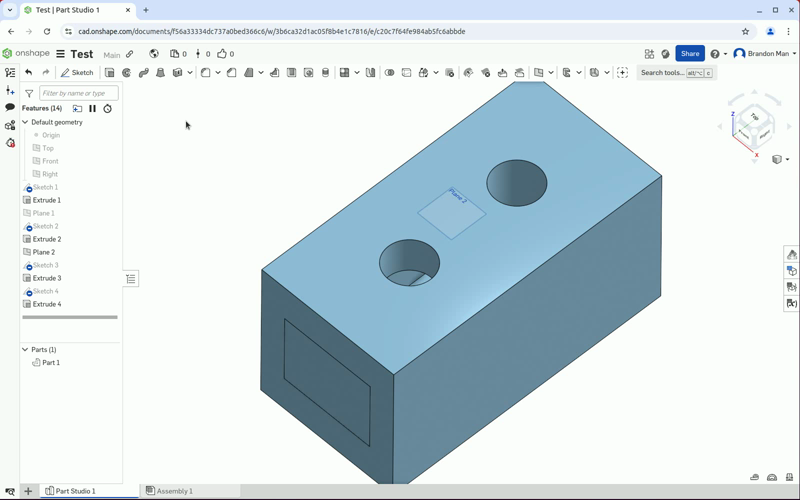
mouse_move(73, 189)
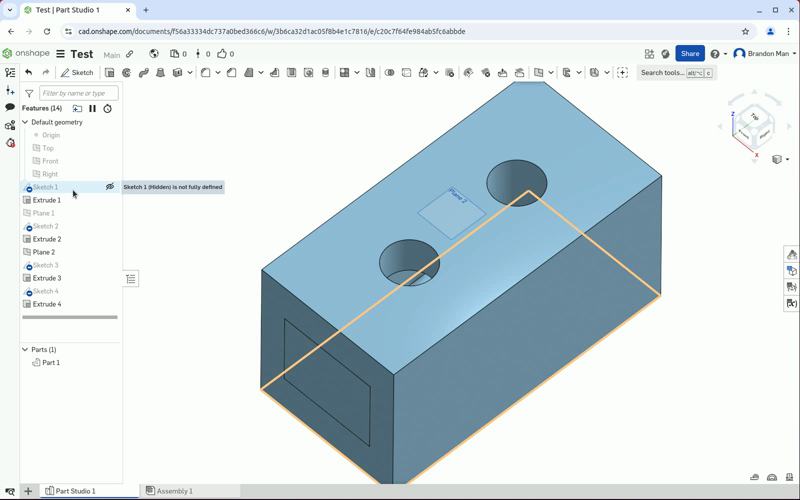
click(73, 189)